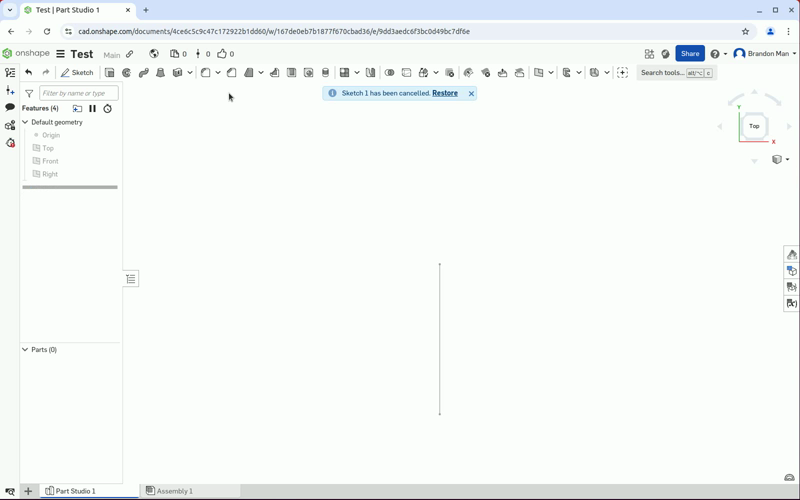
key(shift+h)
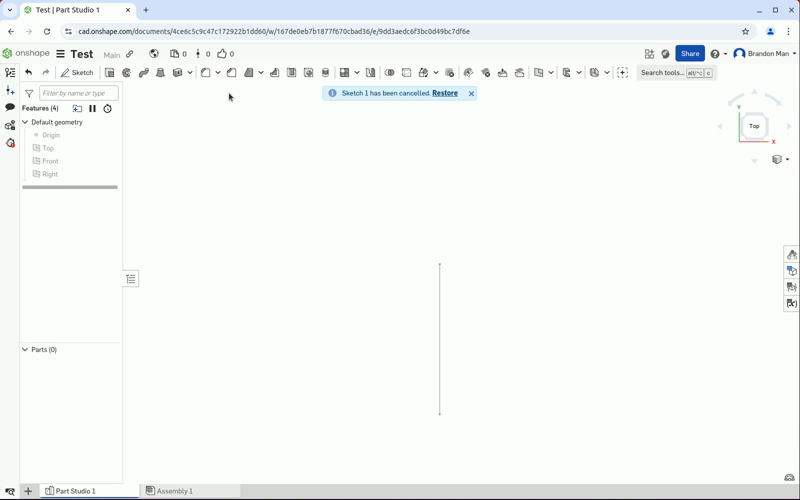
key(shift+s)
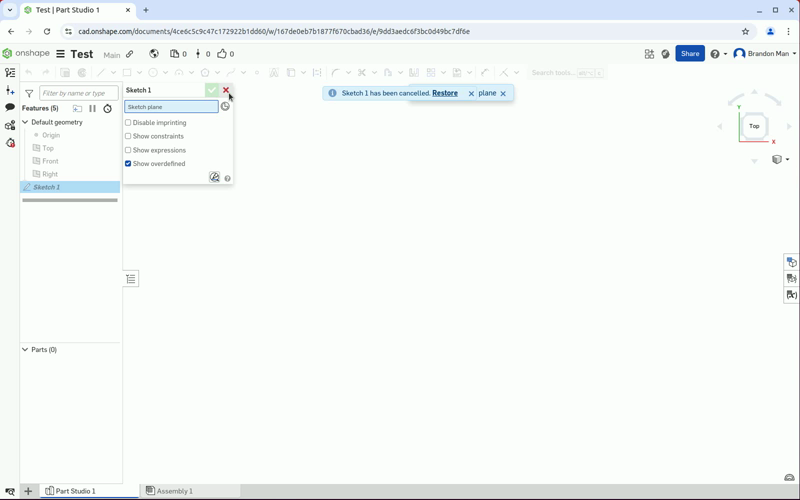
mouse_move(73, 150)
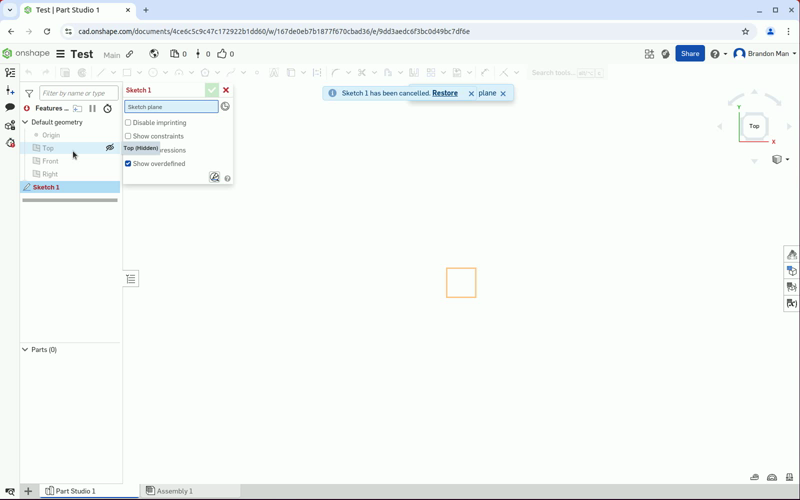
click(73, 150)
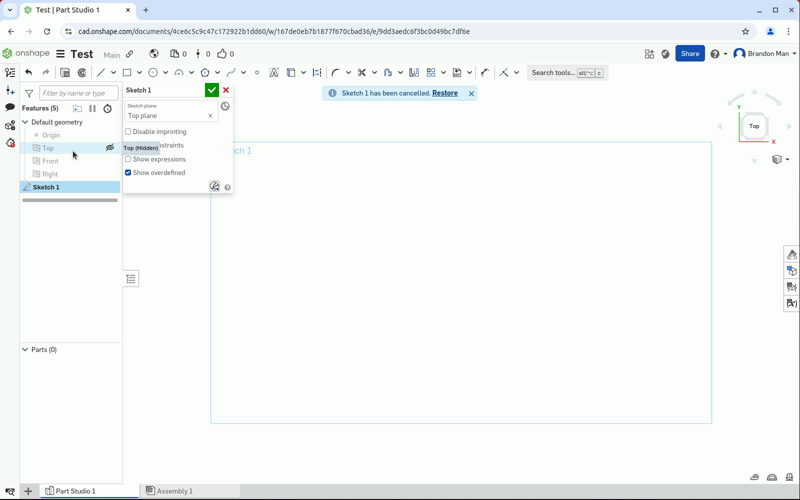
mouse_move(73, 352)
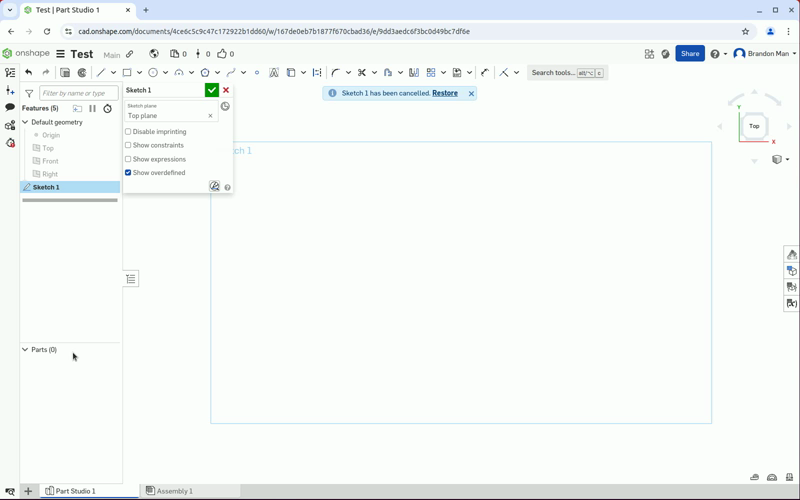
key(y)
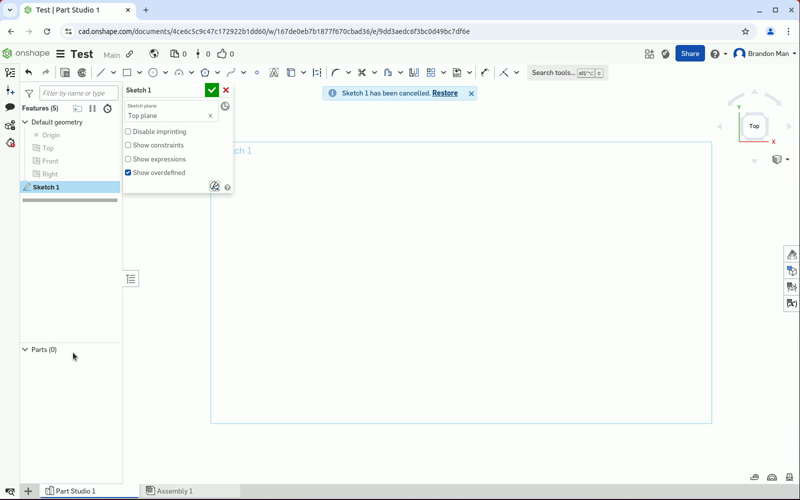
key(l)
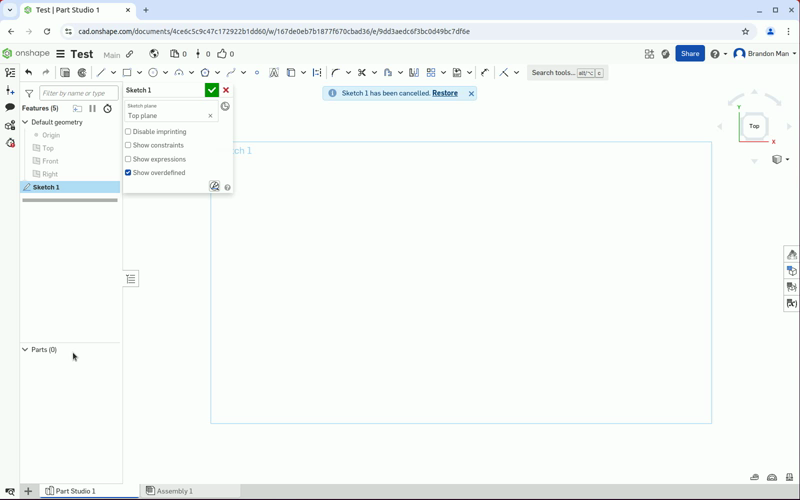
key_down(shift)
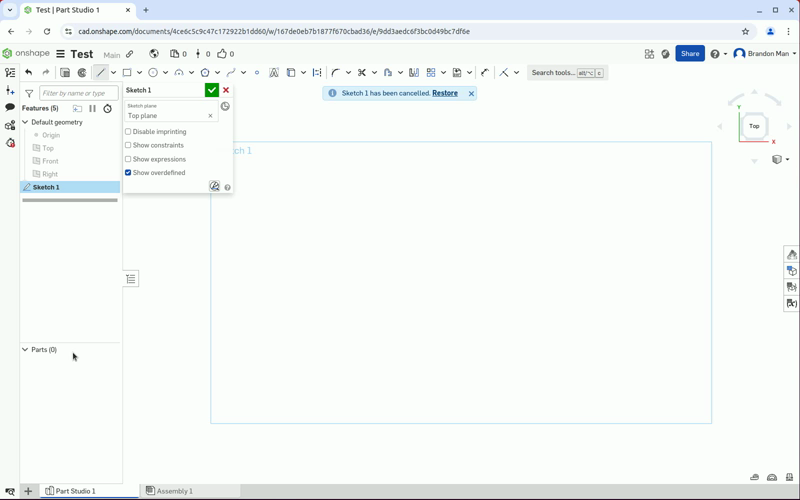
mouse_move(438, 285)
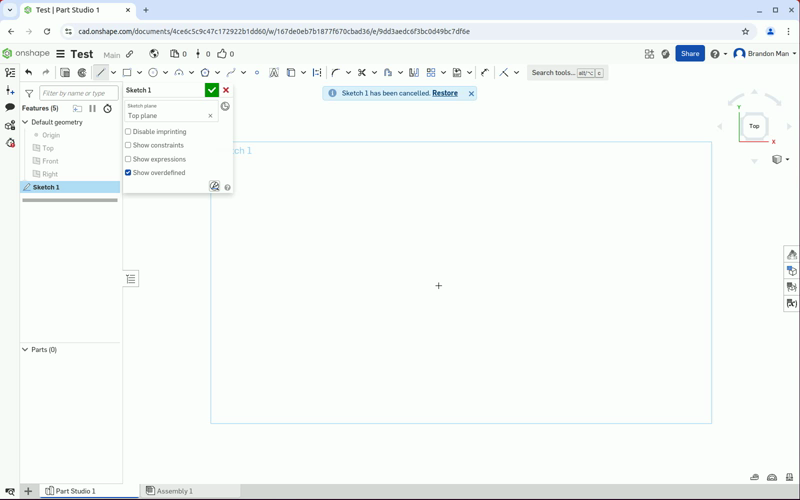
click(438, 285)
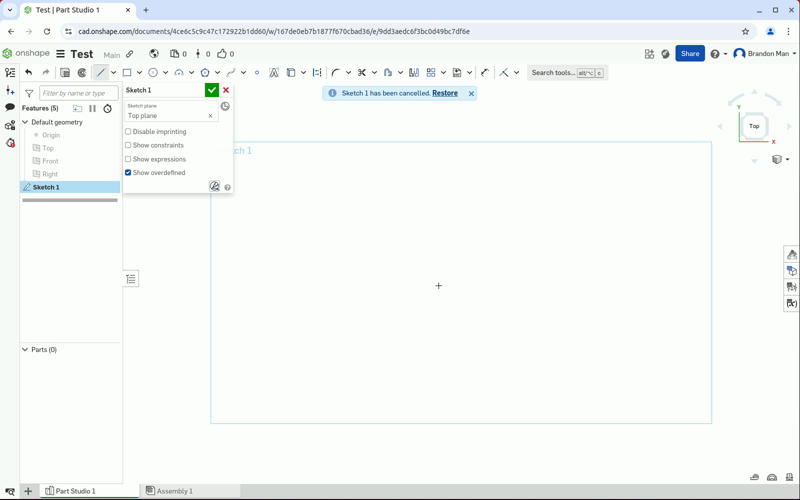
key_up(shift)
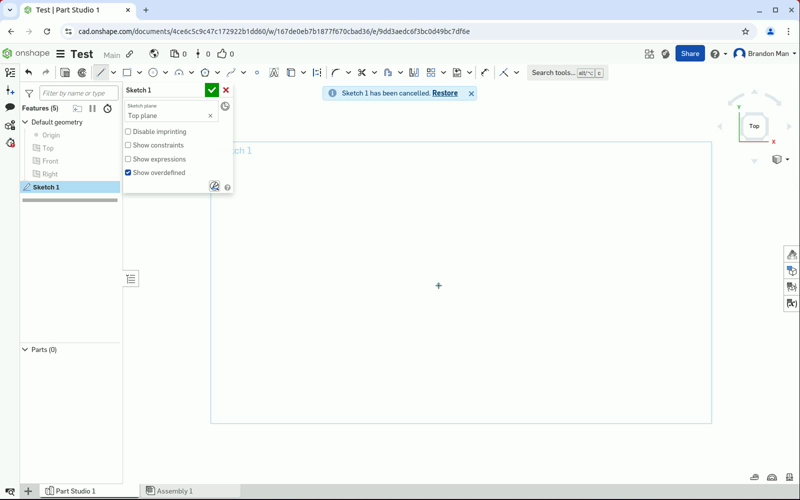
key_down(shift)
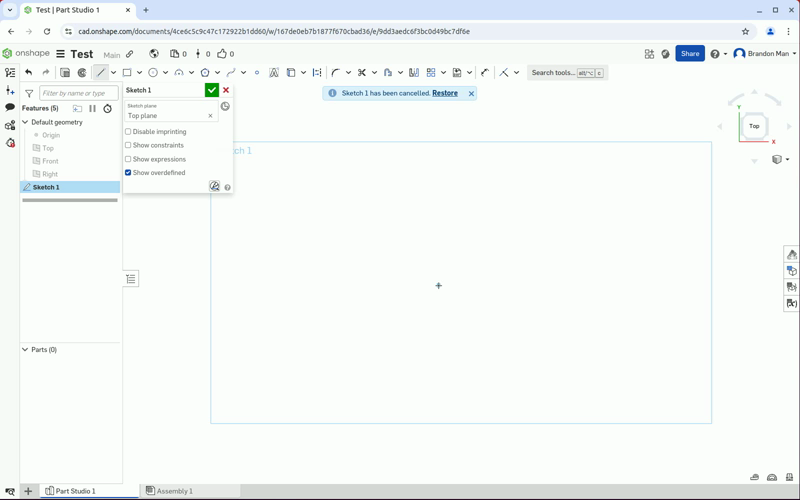
mouse_move(468, 285)
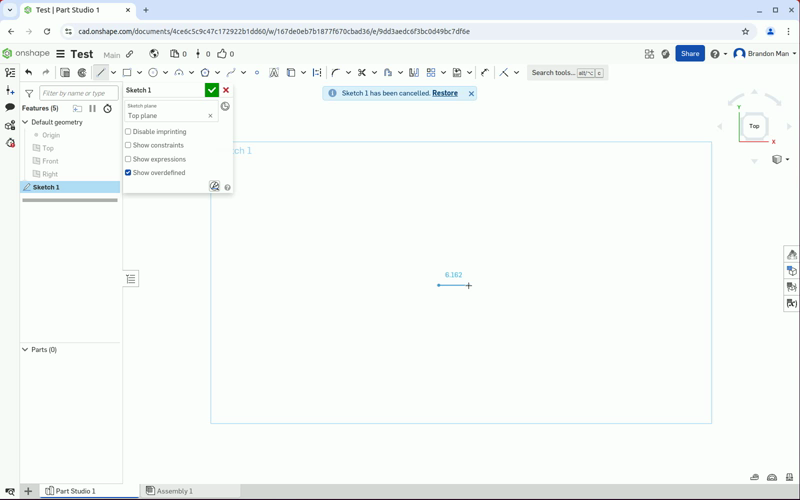
mouse_move(464, 285)
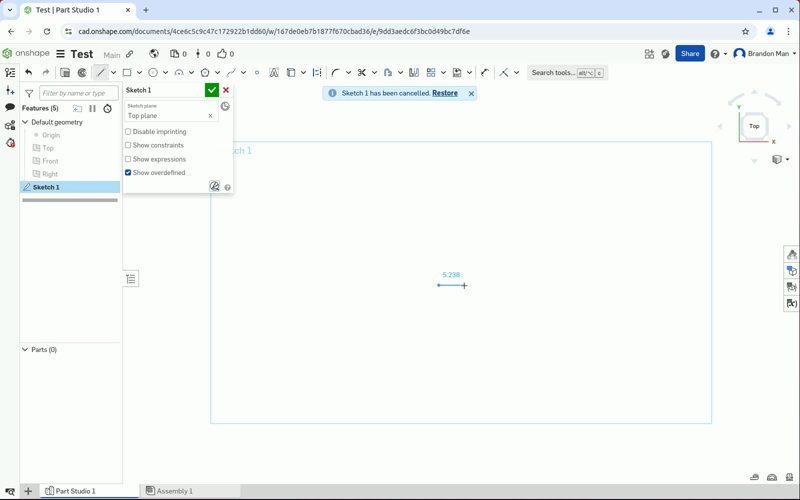
click(464, 285)
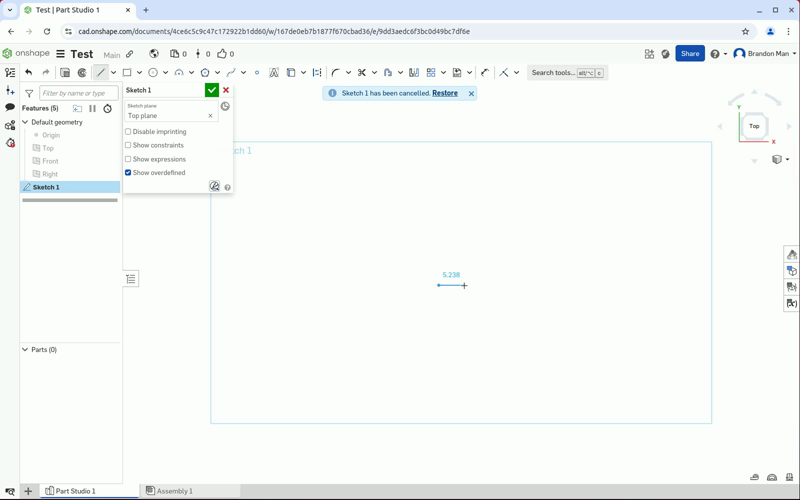
key_up(shift)
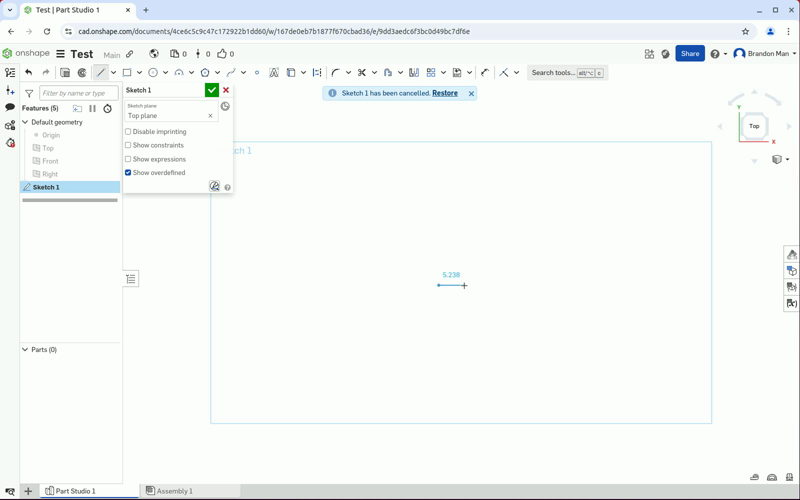
key_down(shift)
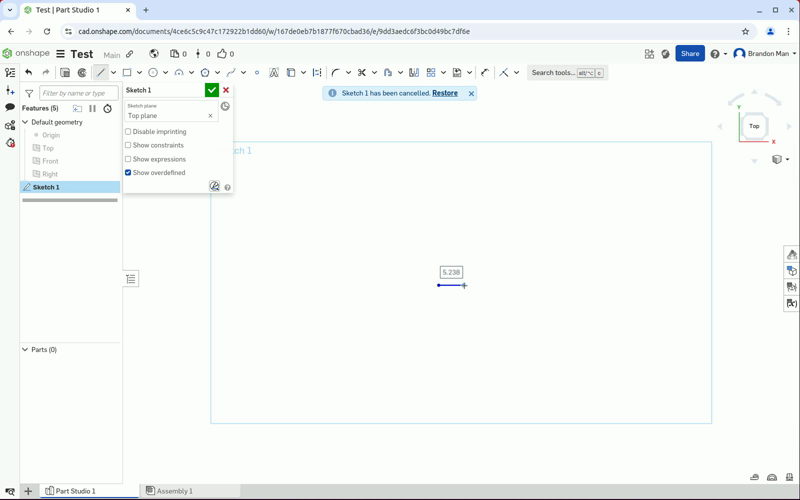
mouse_move(494, 285)
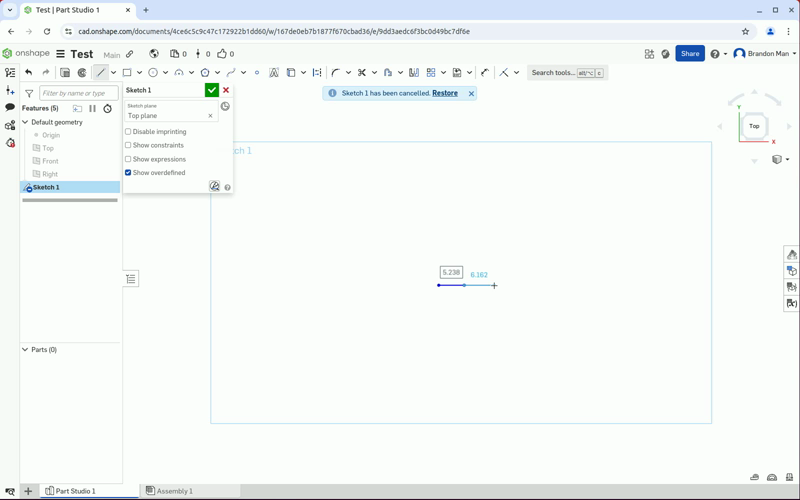
mouse_move(464, 284)
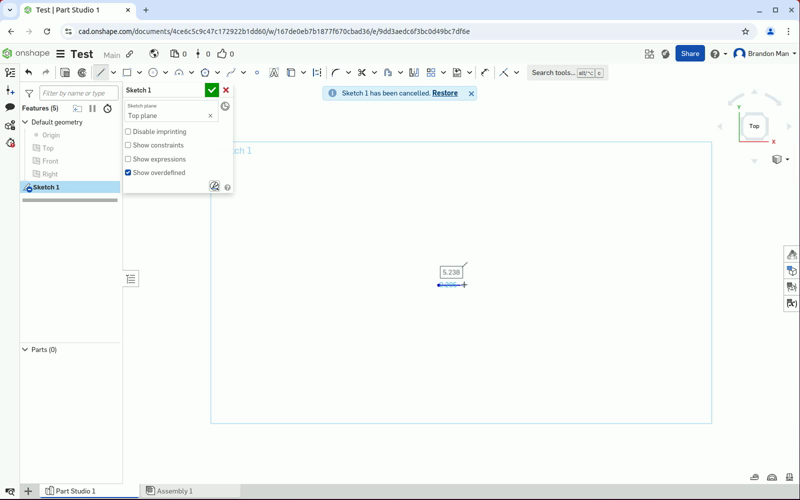
scroll(6)
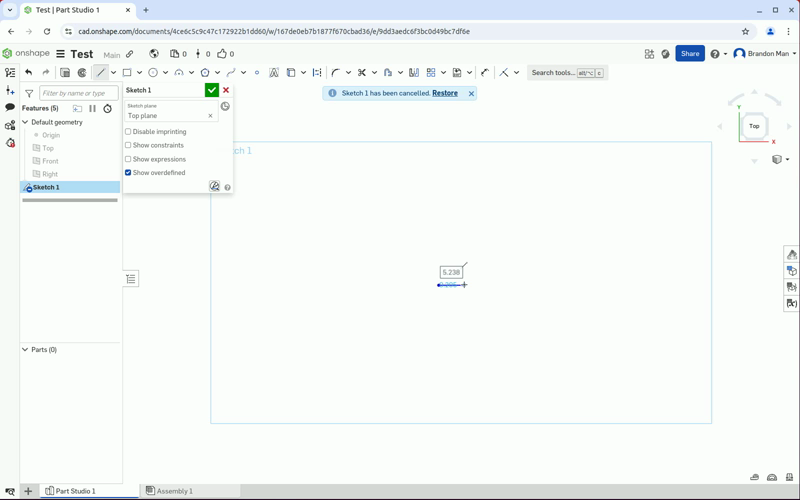
scroll(6)
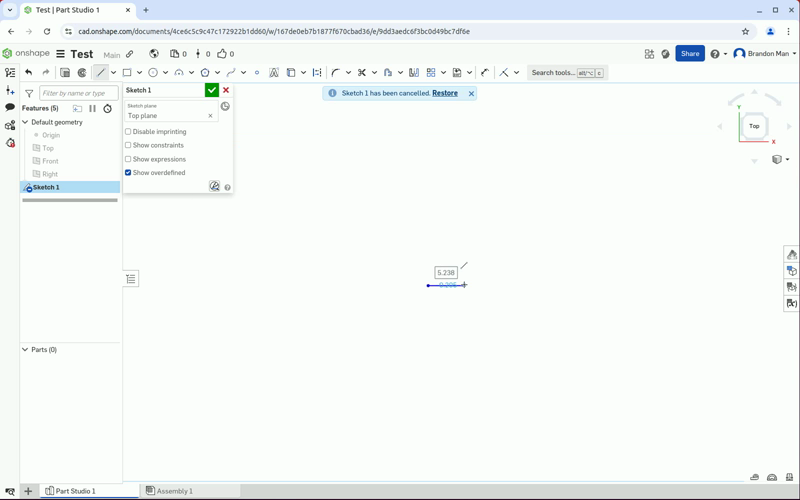
scroll(6)
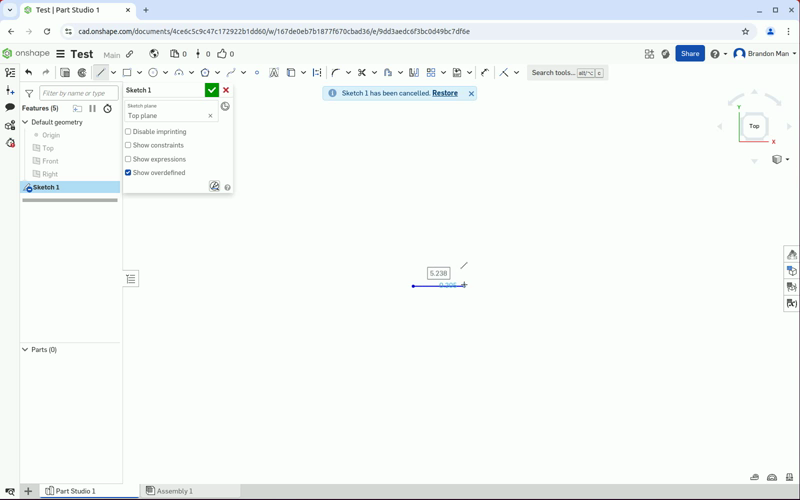
scroll(6)
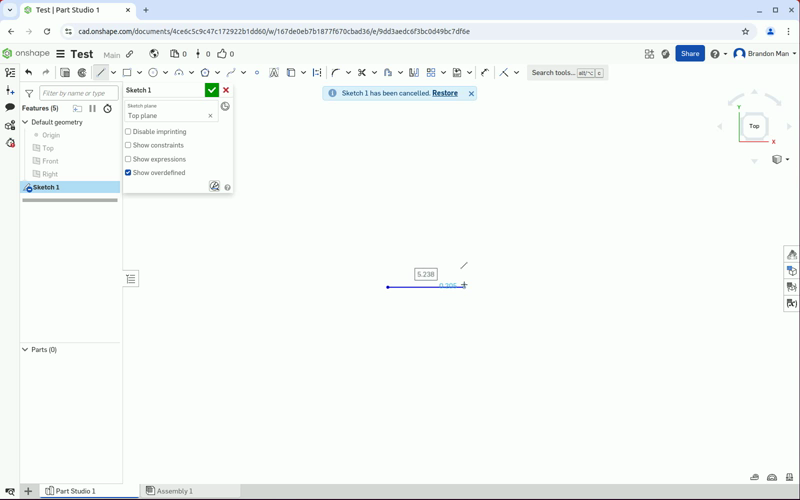
scroll(6)
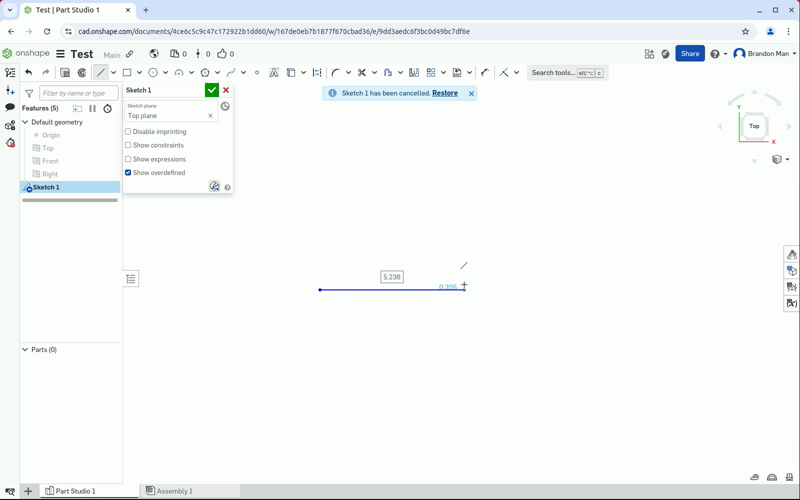
scroll(6)
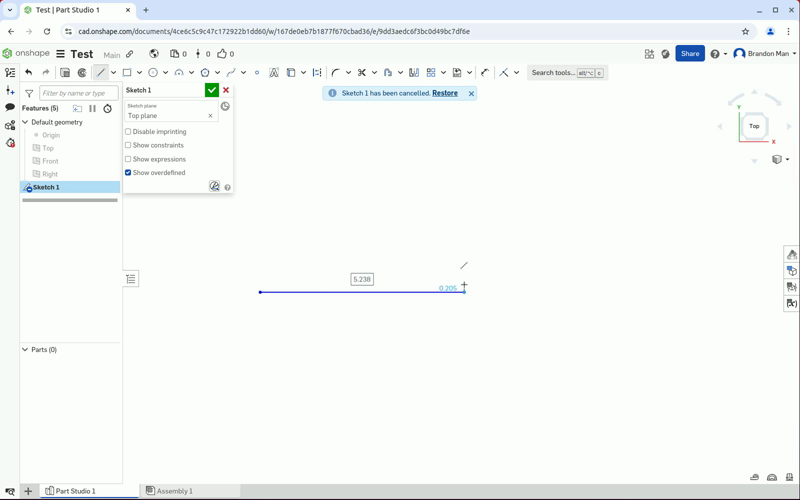
scroll(6)
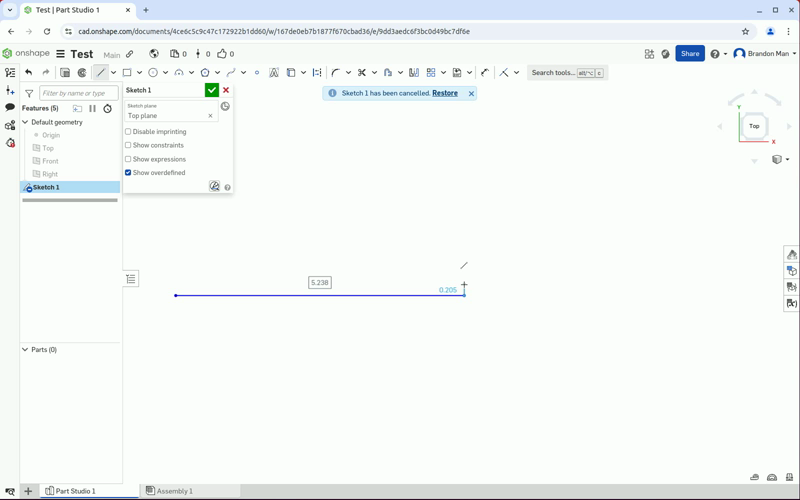
click(464, 284)
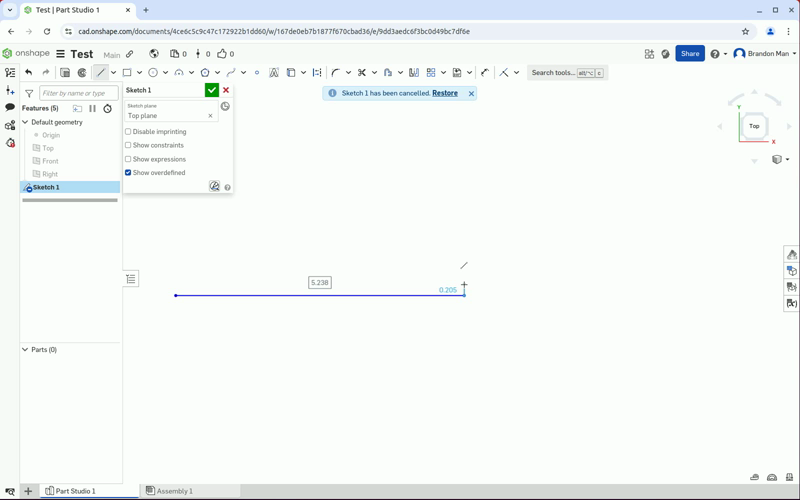
scroll(-6)
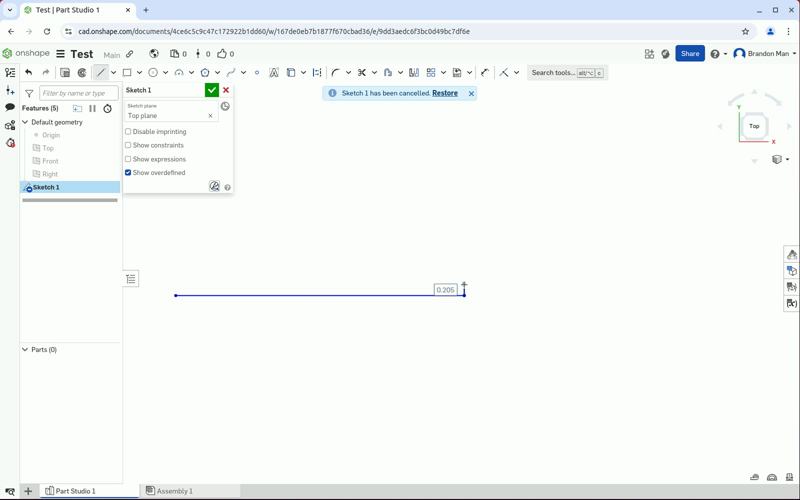
scroll(-6)
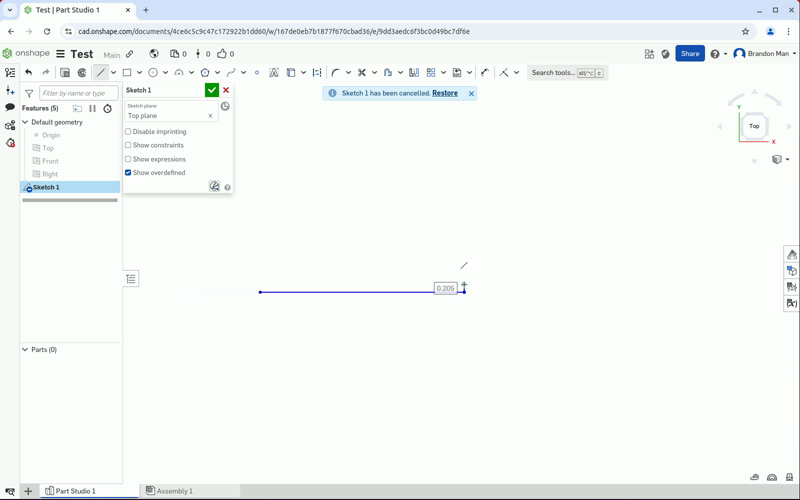
scroll(-6)
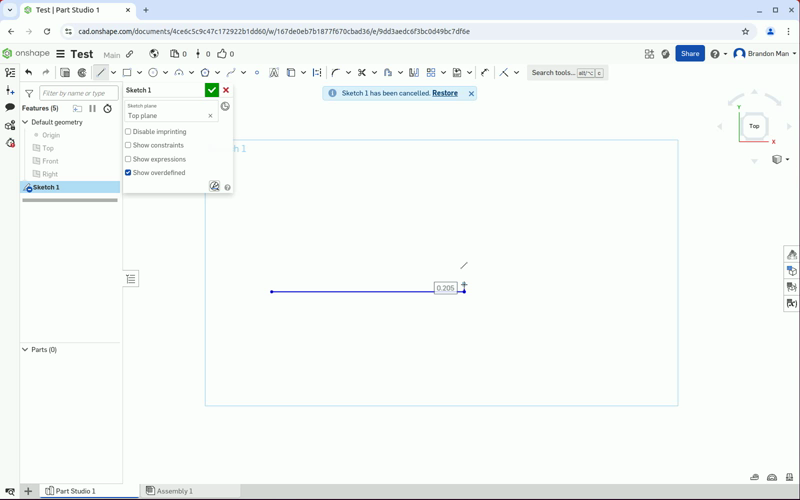
scroll(-6)
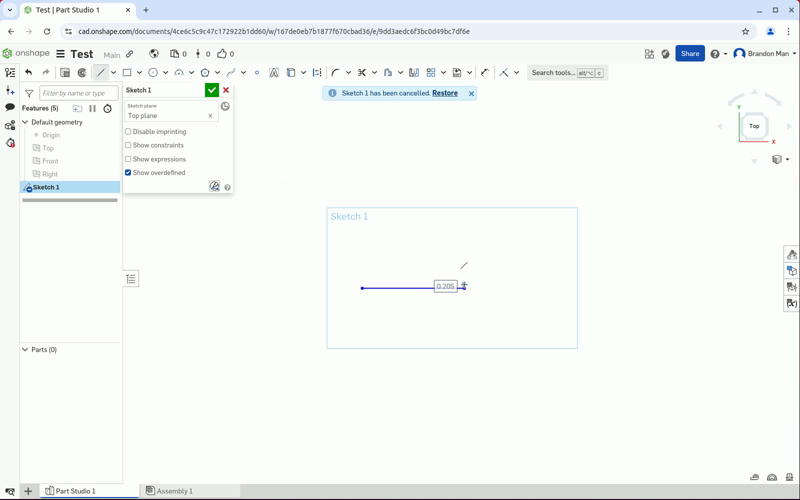
scroll(-6)
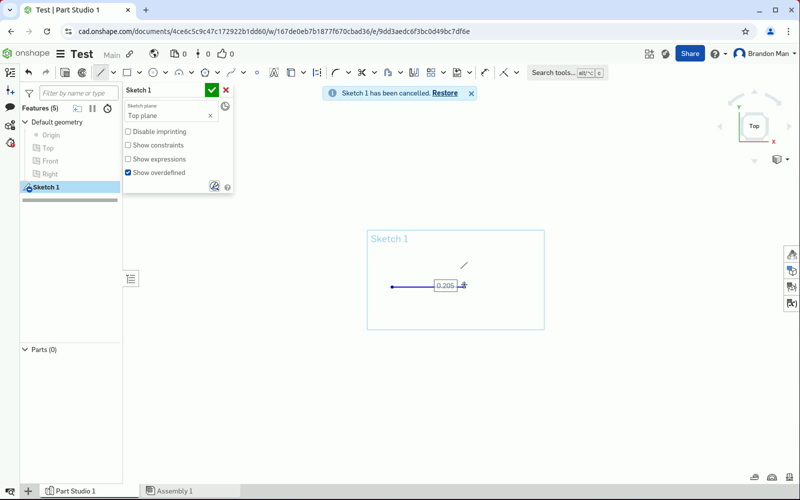
scroll(-6)
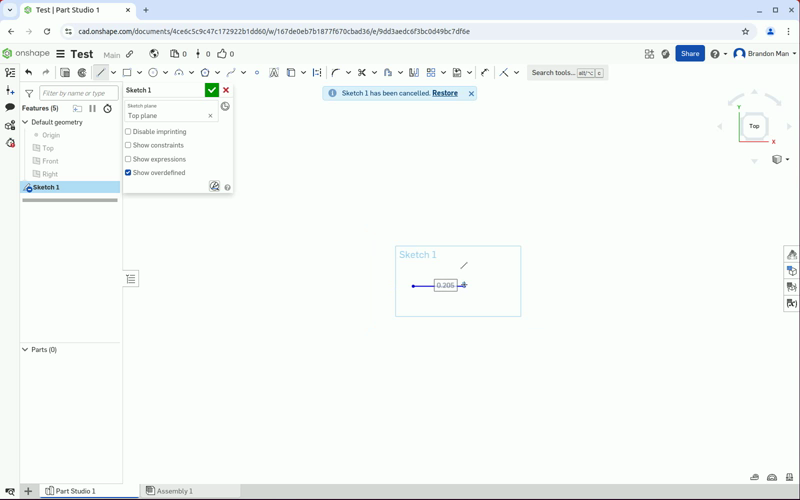
scroll(-6)
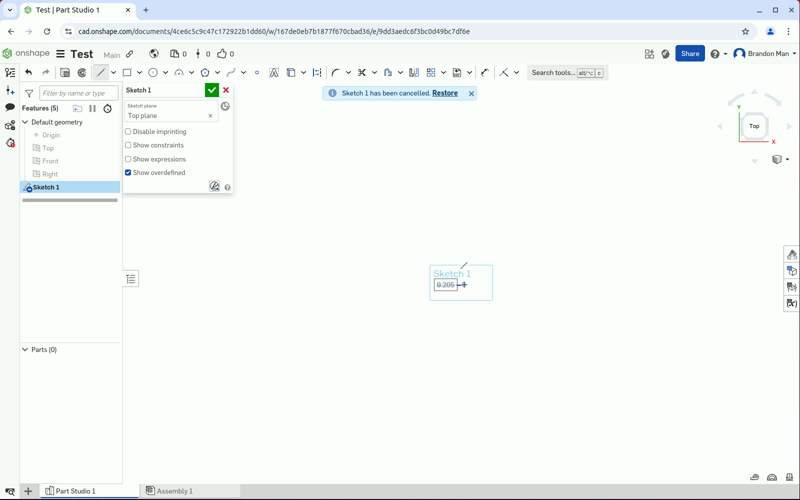
key_up(shift)
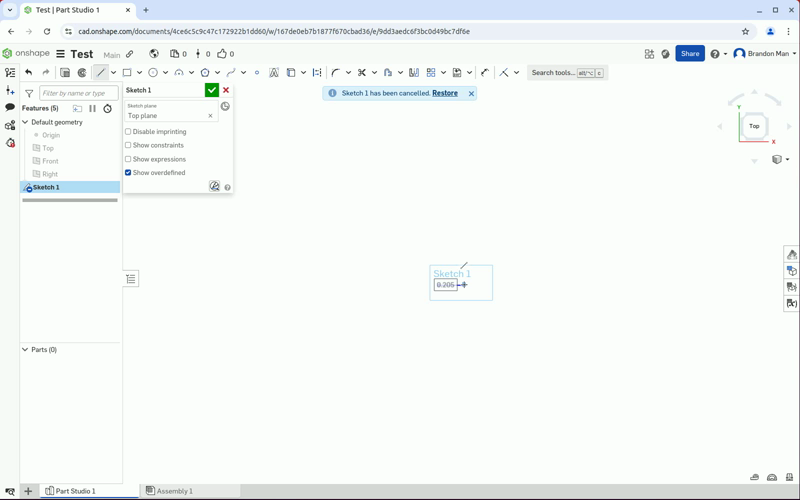
key_down(shift)
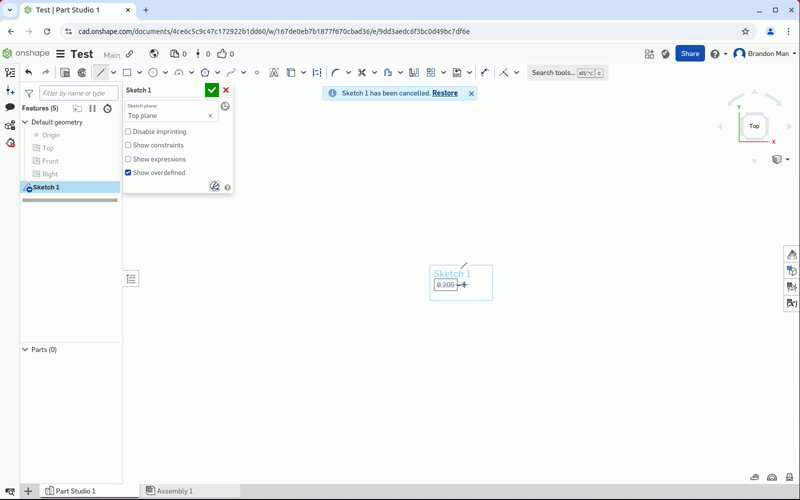
mouse_move(494, 284)
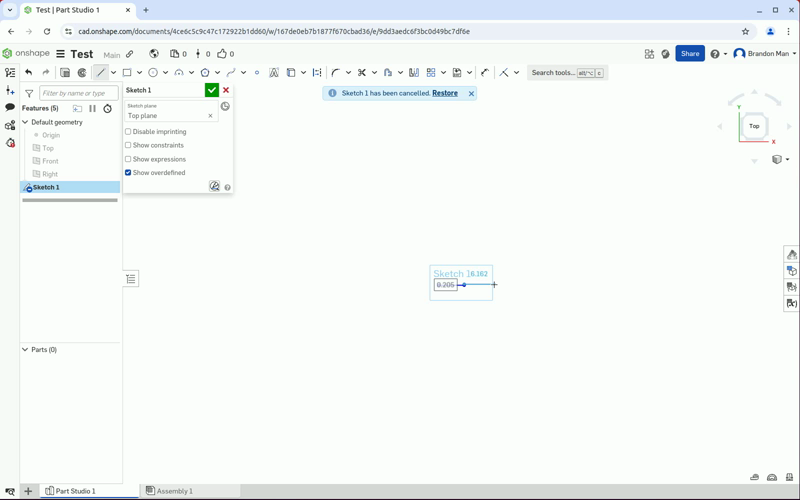
mouse_move(438, 284)
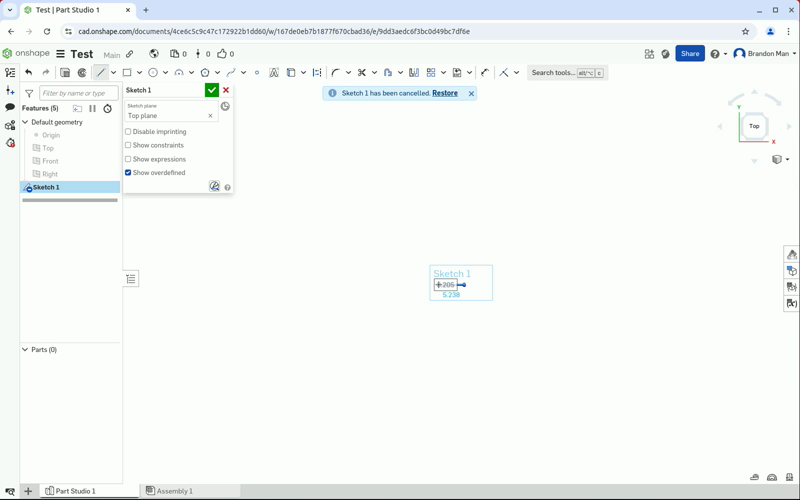
scroll(6)
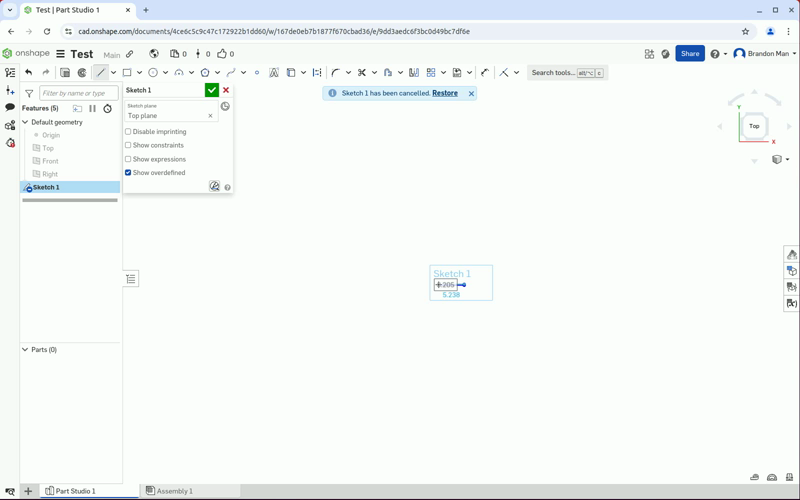
scroll(6)
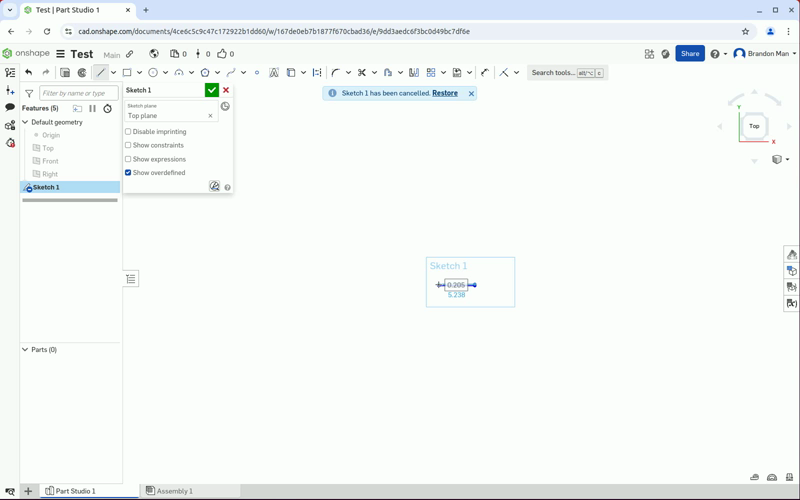
scroll(6)
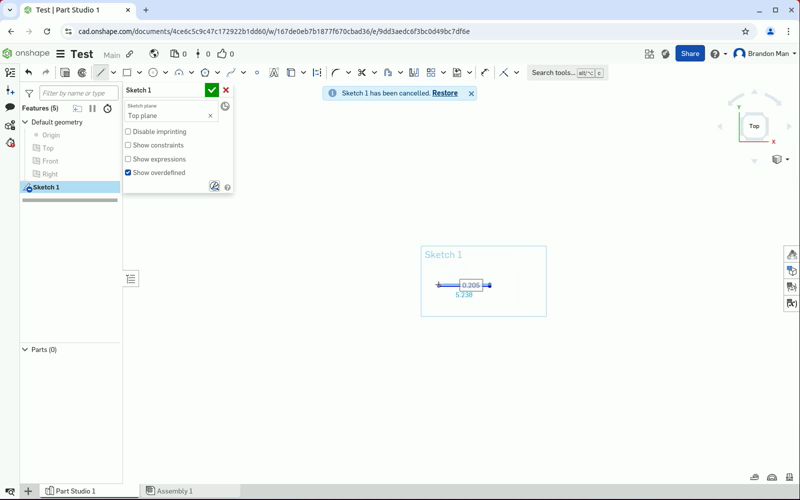
scroll(6)
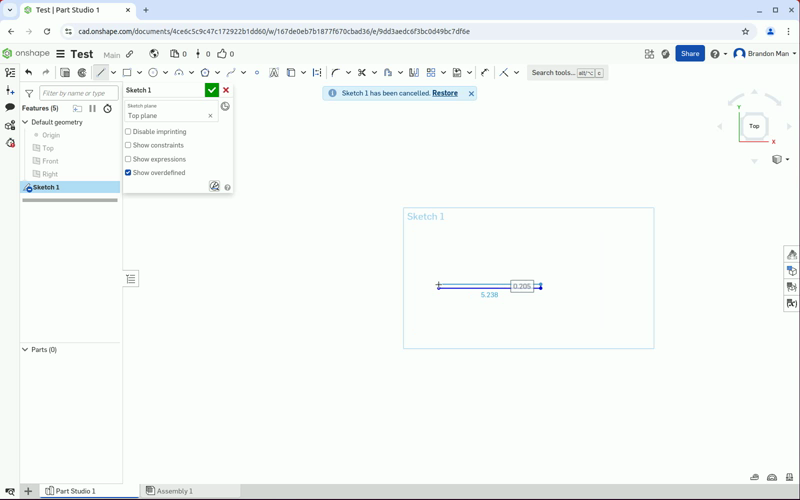
scroll(6)
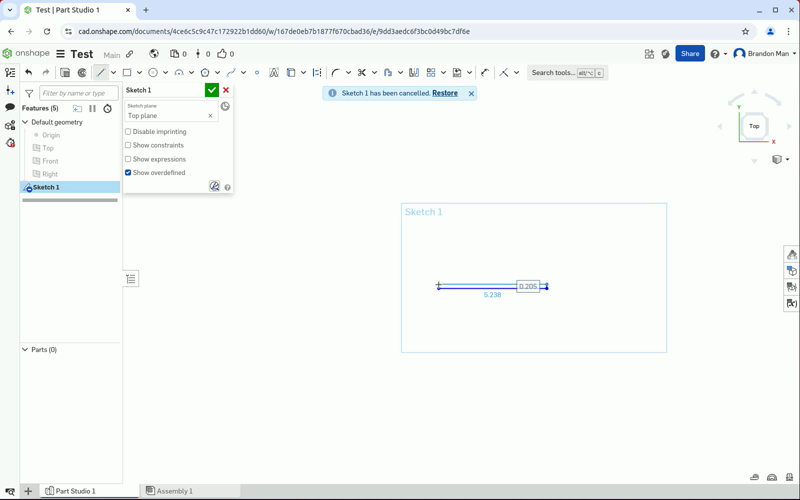
scroll(6)
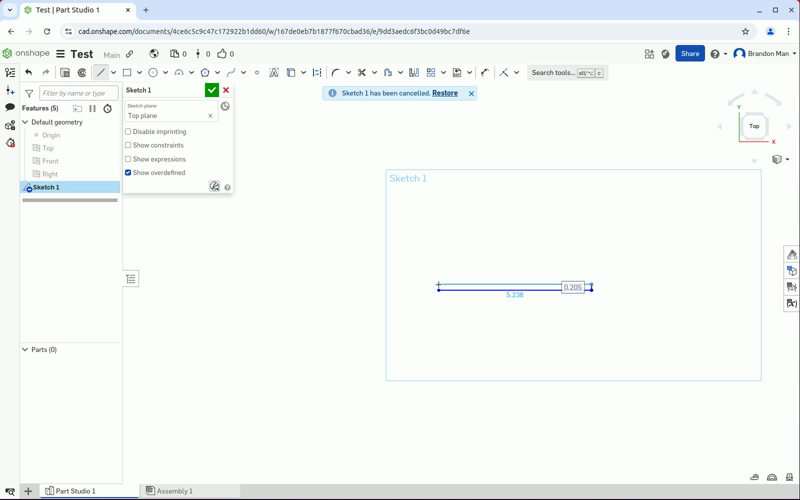
scroll(6)
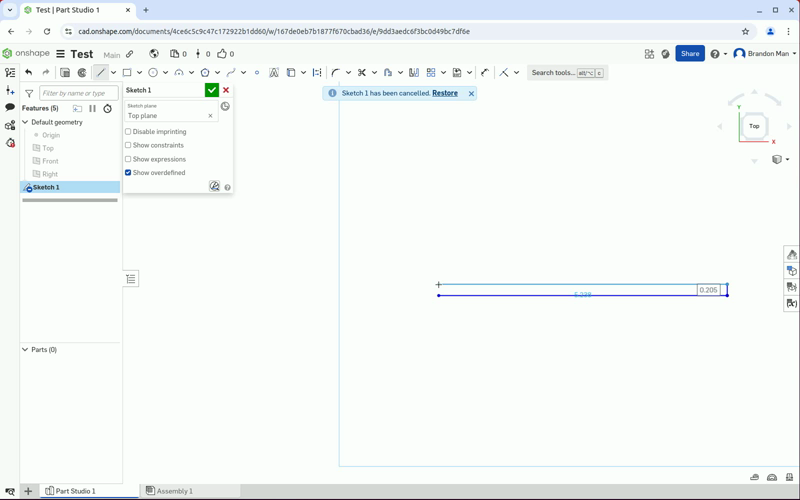
click(438, 284)
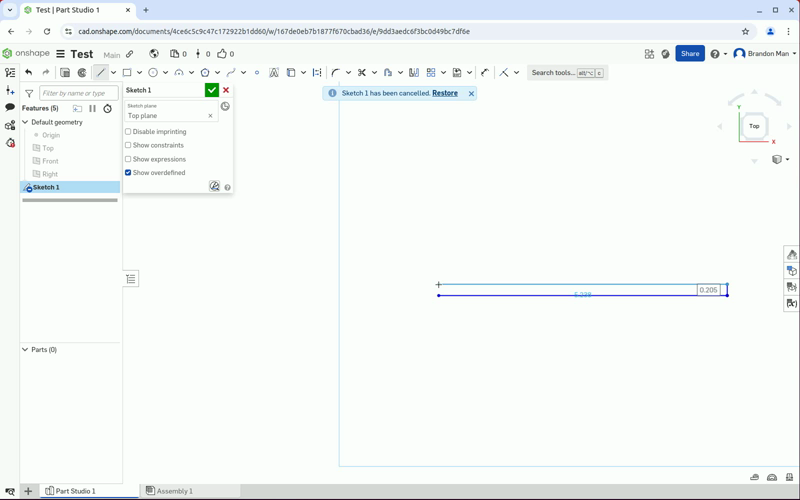
scroll(-6)
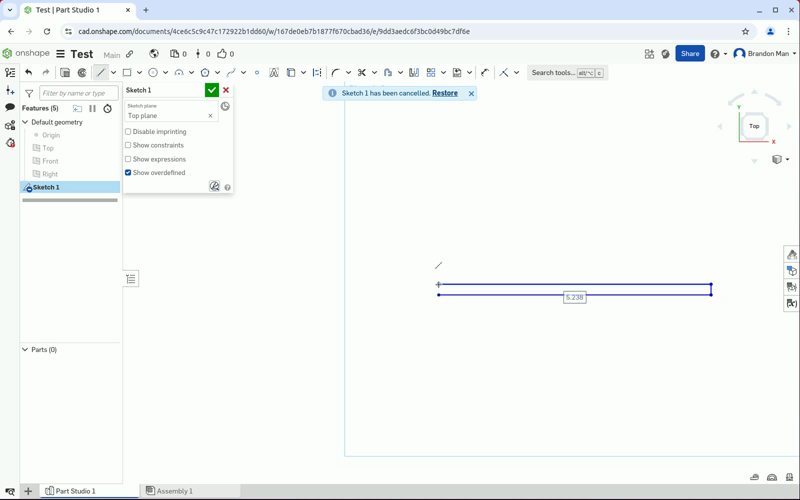
scroll(-6)
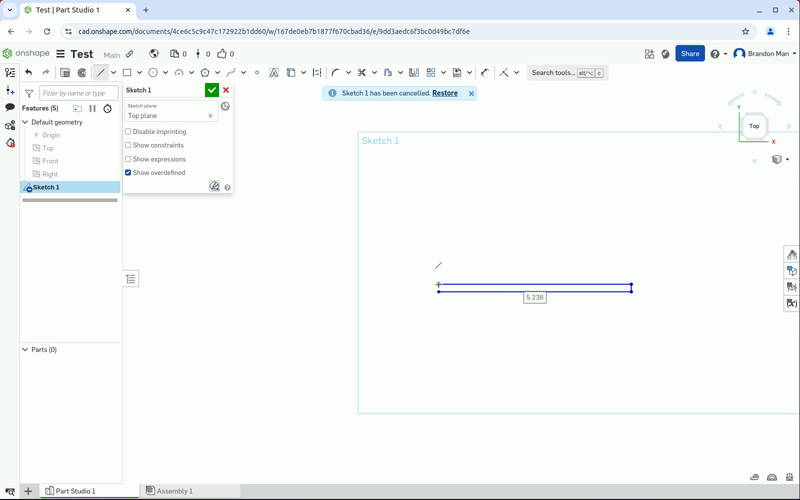
scroll(-6)
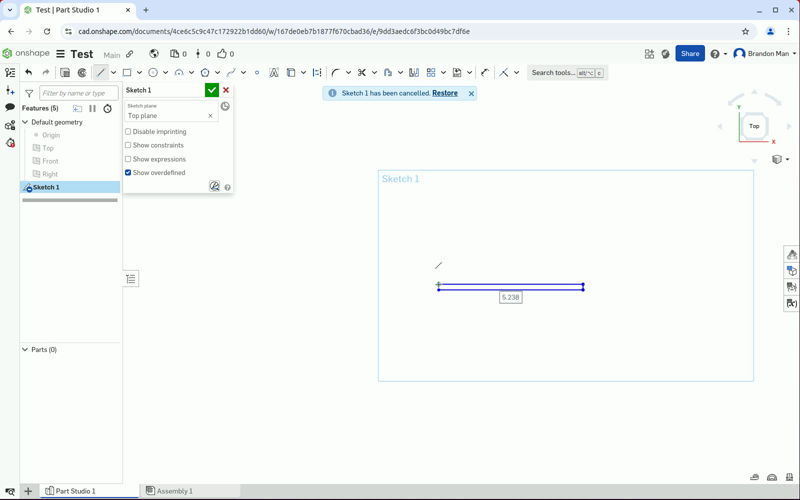
scroll(-6)
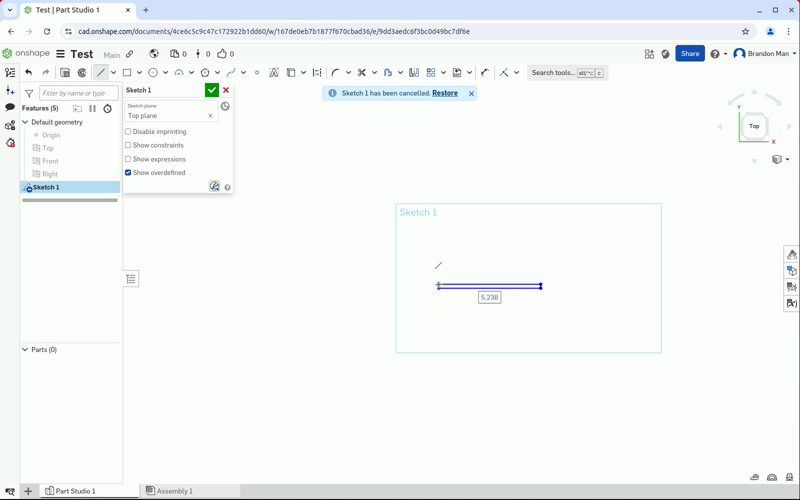
scroll(-6)
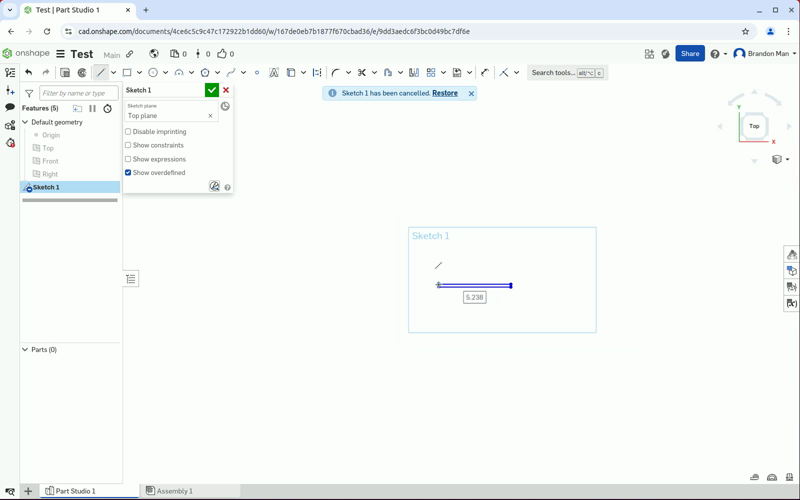
scroll(-6)
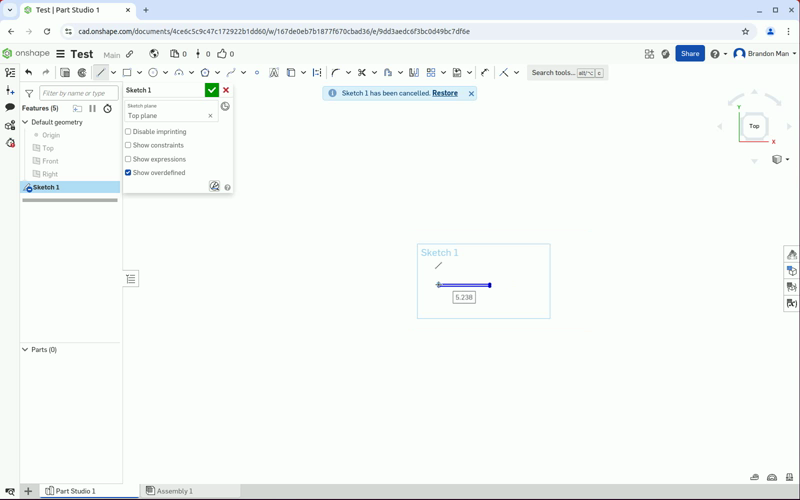
scroll(-6)
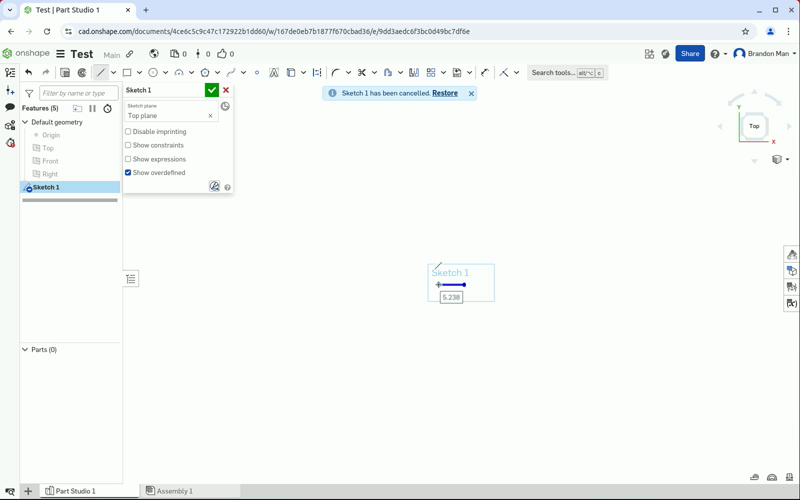
key_up(shift)
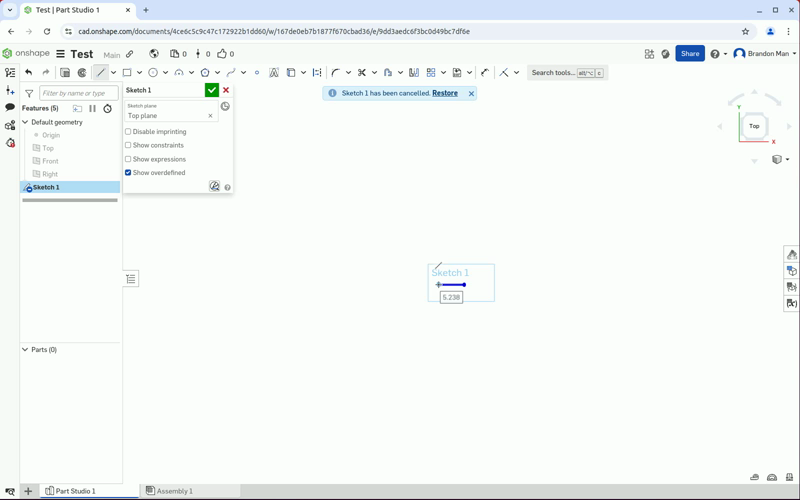
mouse_move(468, 284)
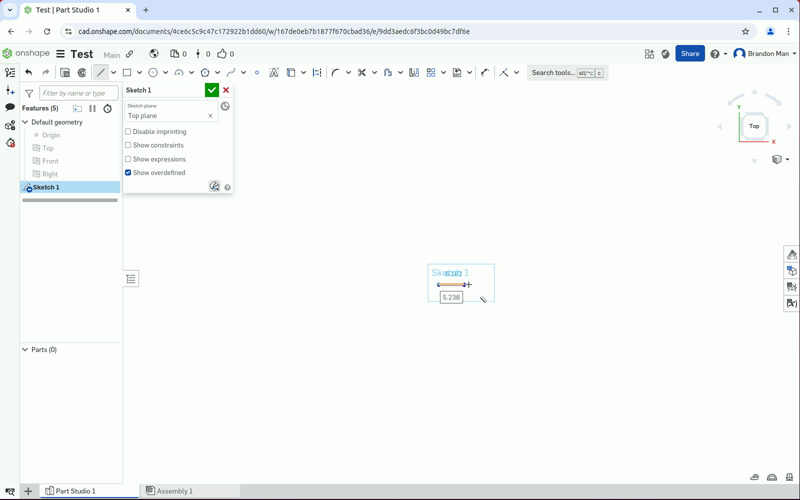
key_down(shift)
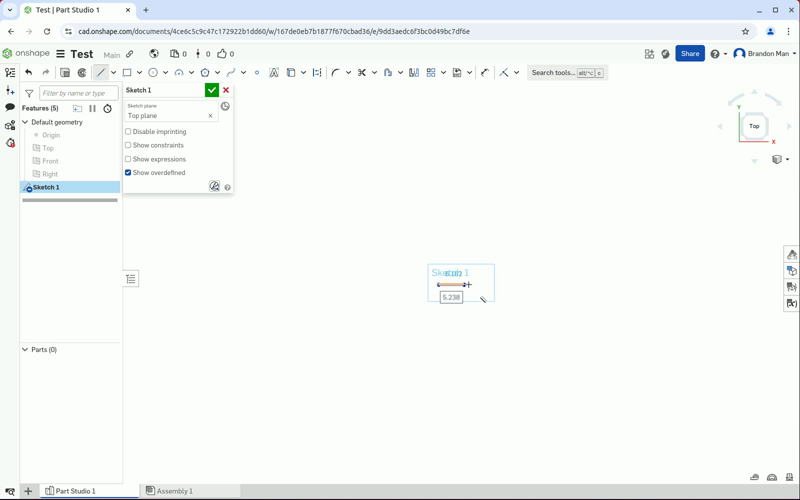
mouse_move(438, 285)
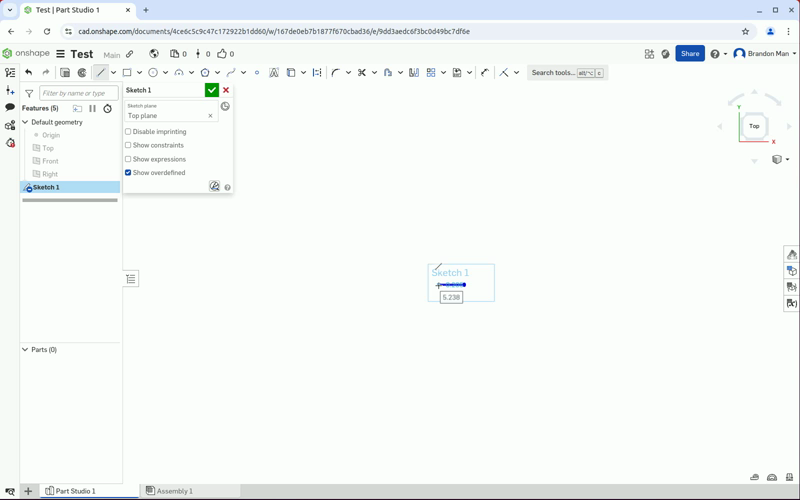
scroll(6)
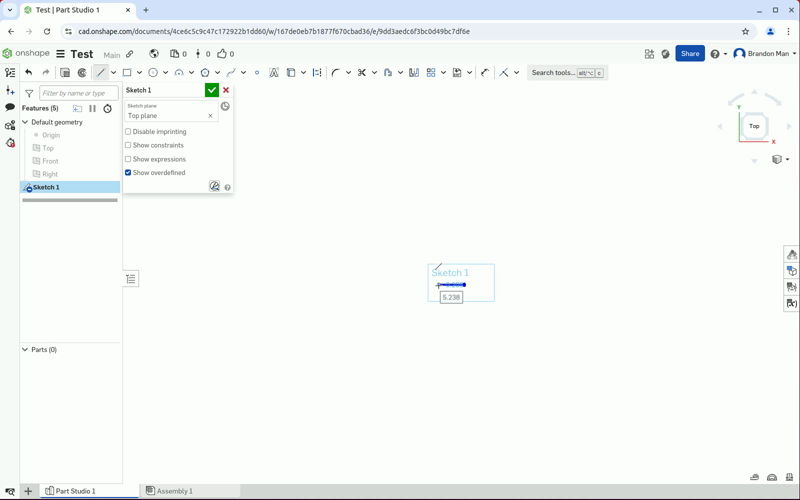
scroll(6)
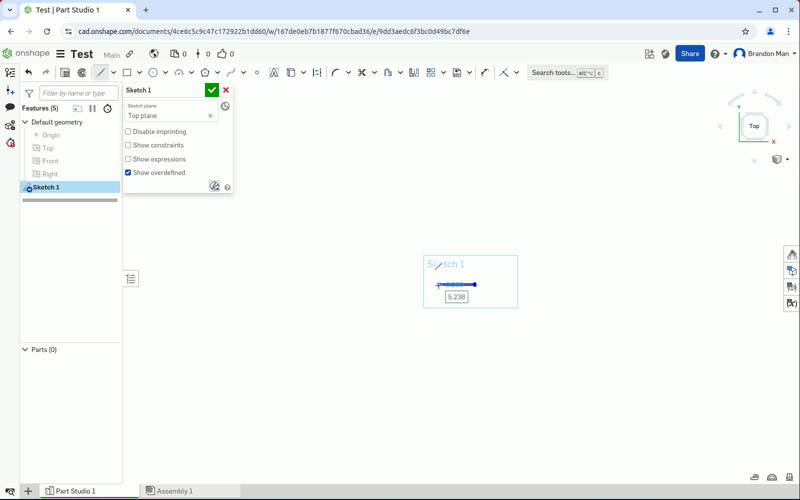
scroll(6)
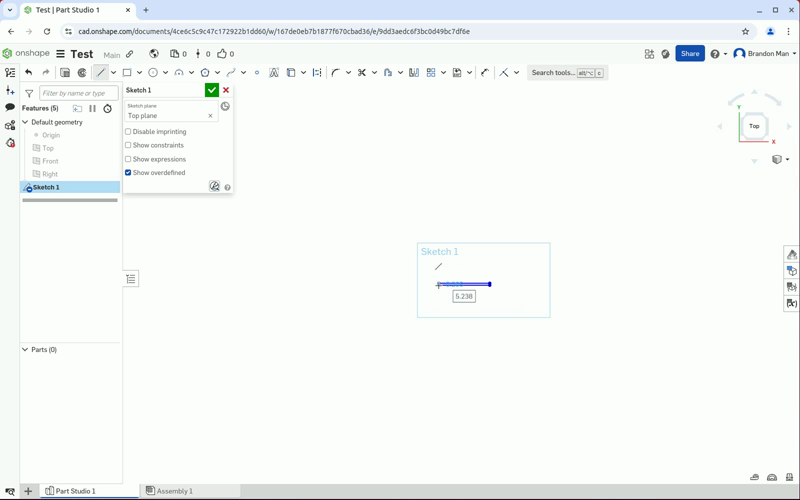
scroll(6)
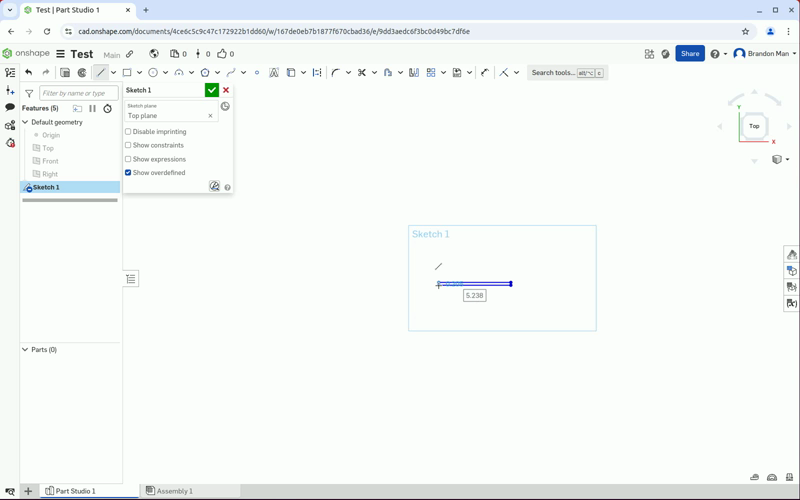
scroll(6)
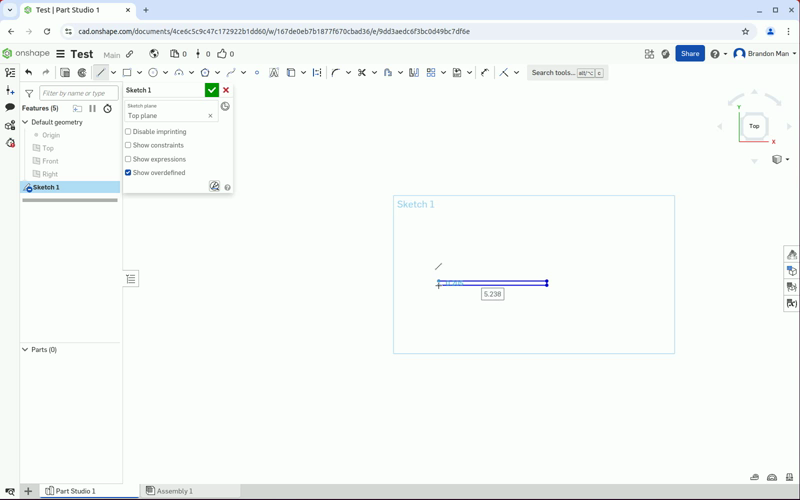
scroll(6)
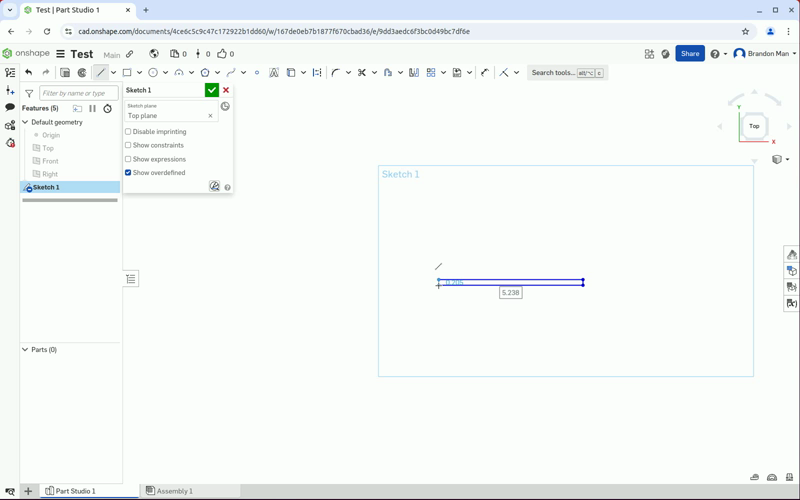
scroll(6)
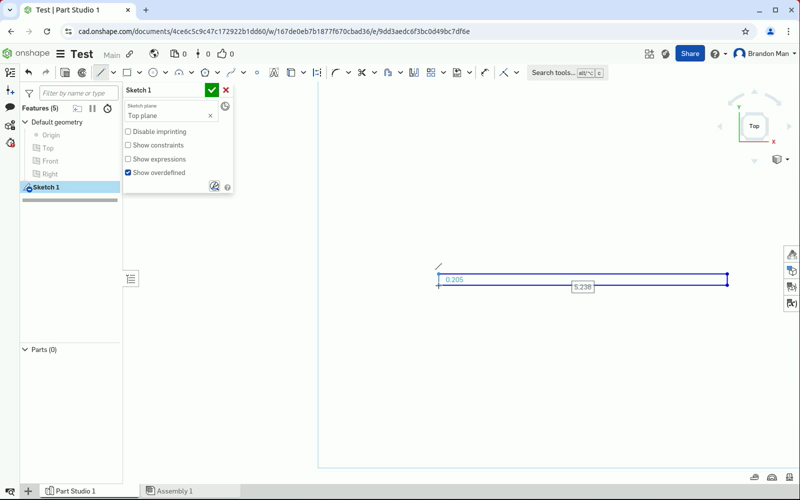
key_up(shift)
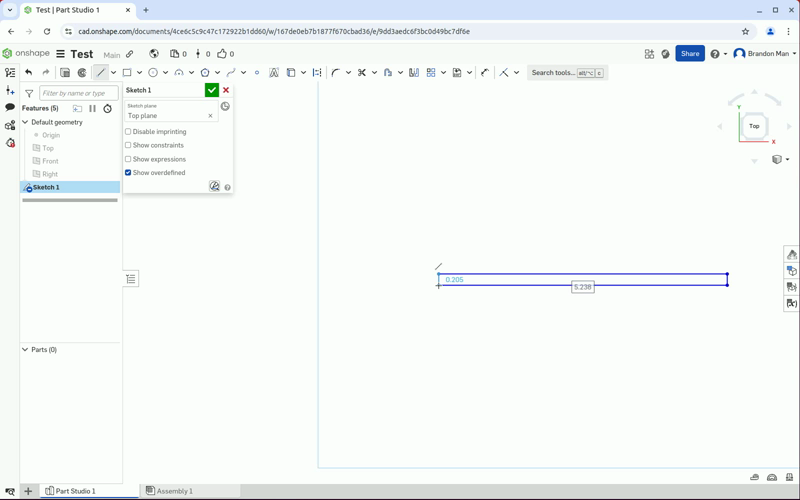
click(438, 285)
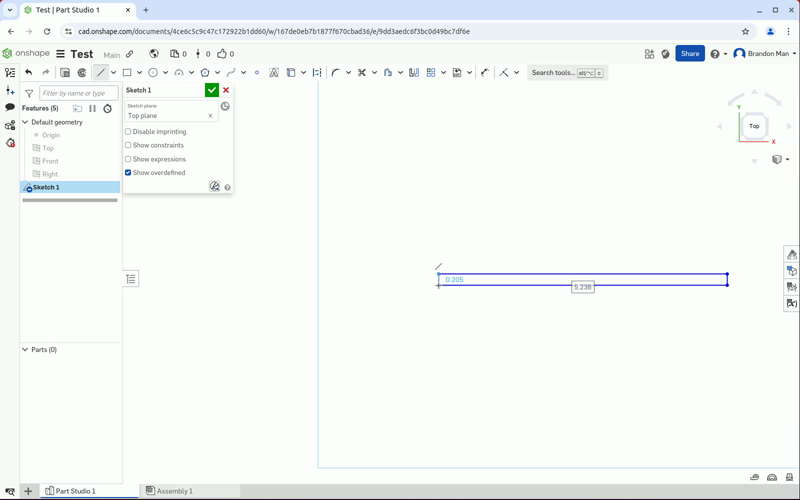
scroll(-6)
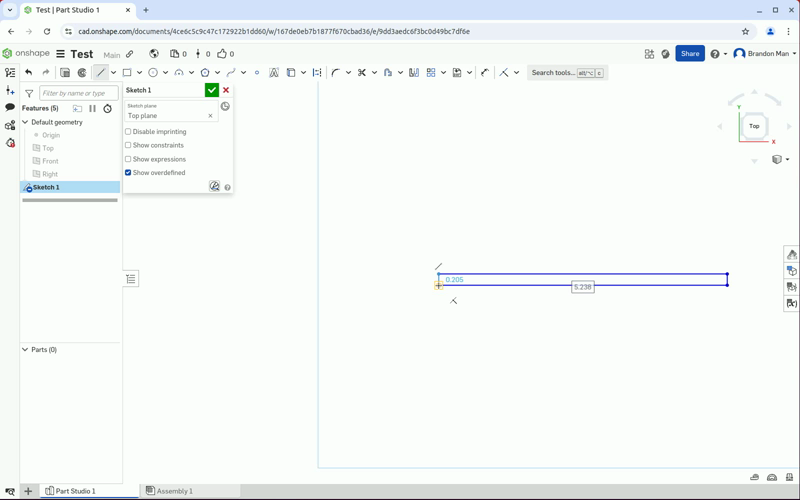
scroll(-6)
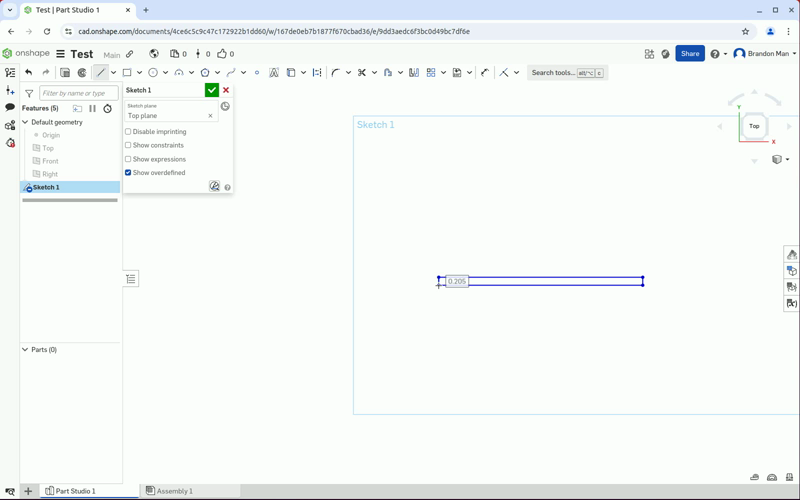
scroll(-6)
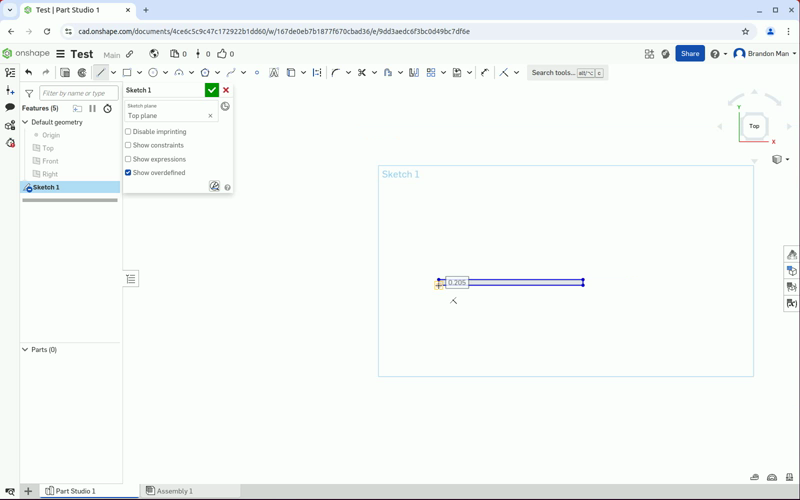
scroll(-6)
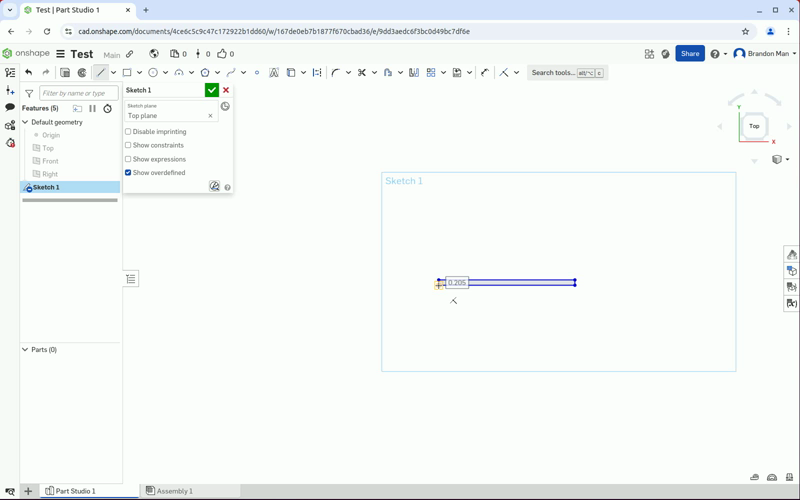
scroll(-6)
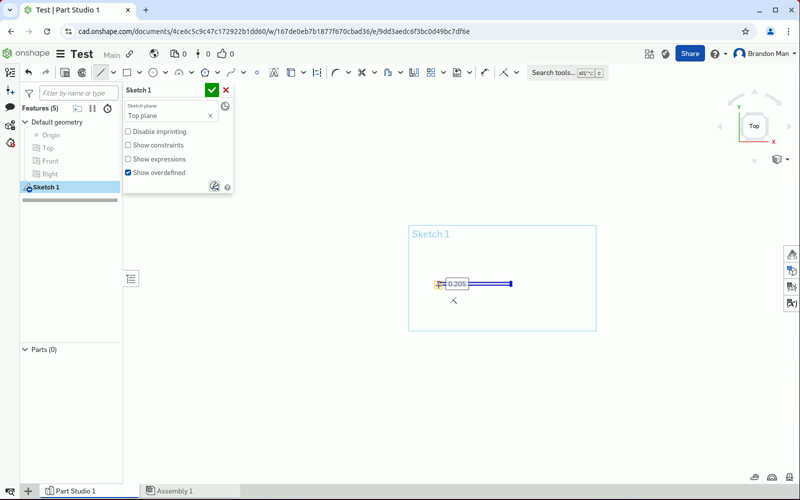
scroll(-6)
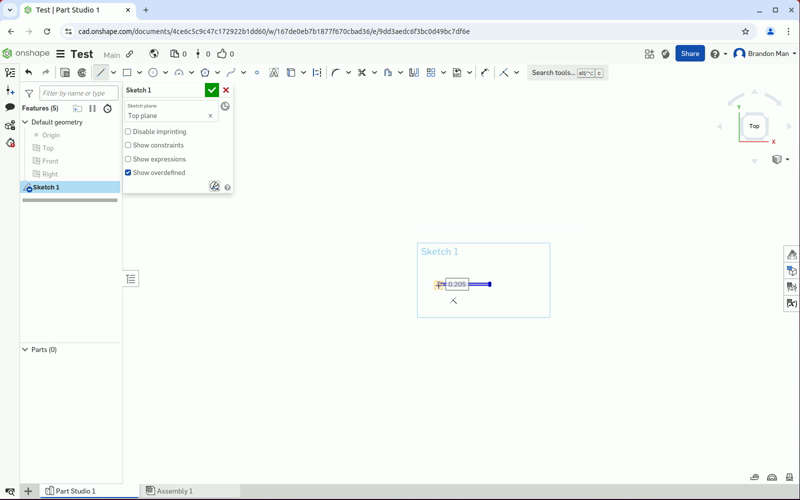
scroll(-6)
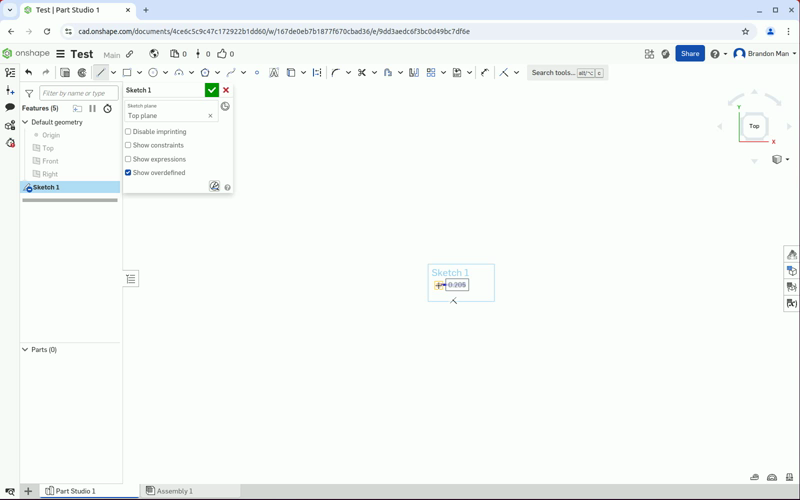
key(esc)
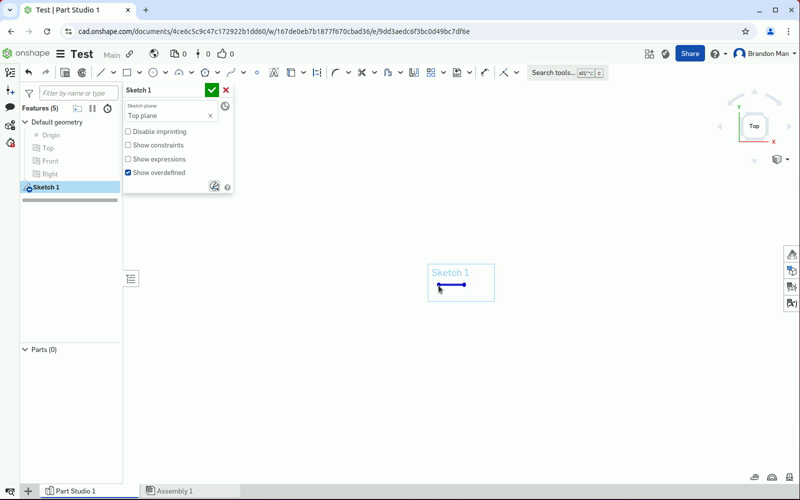
mouse_move(441, 284)
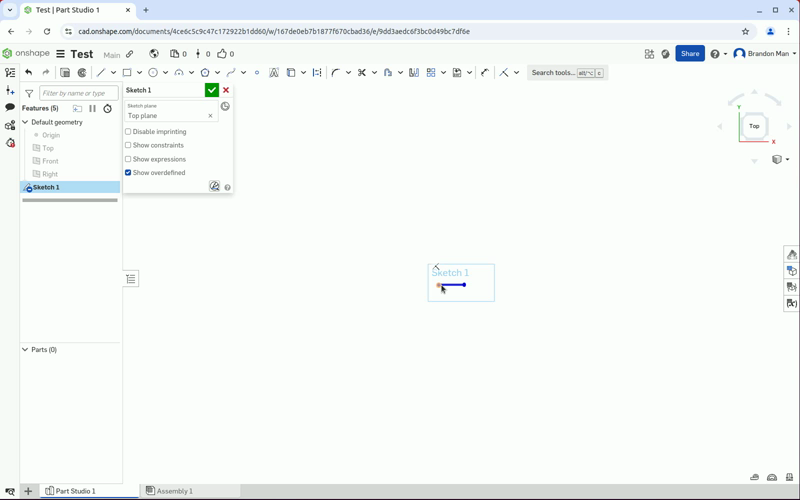
scroll(6)
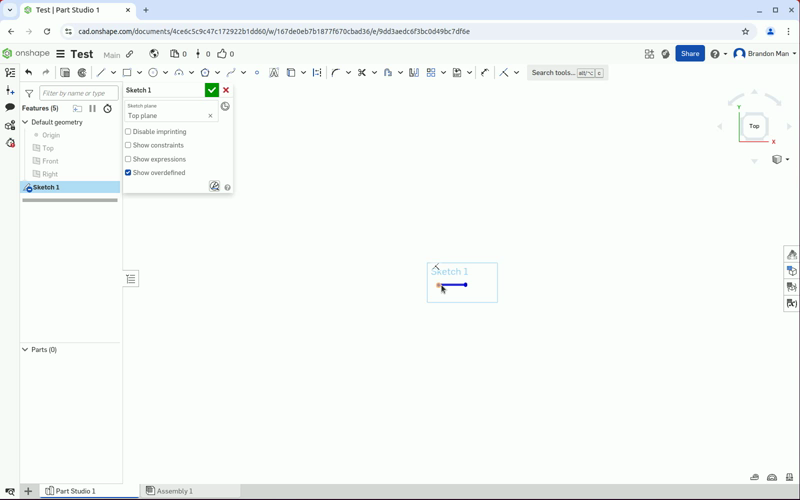
scroll(6)
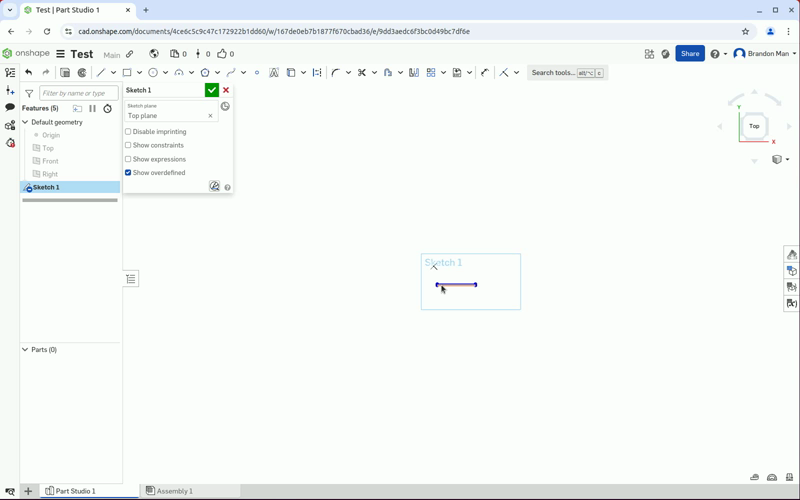
scroll(6)
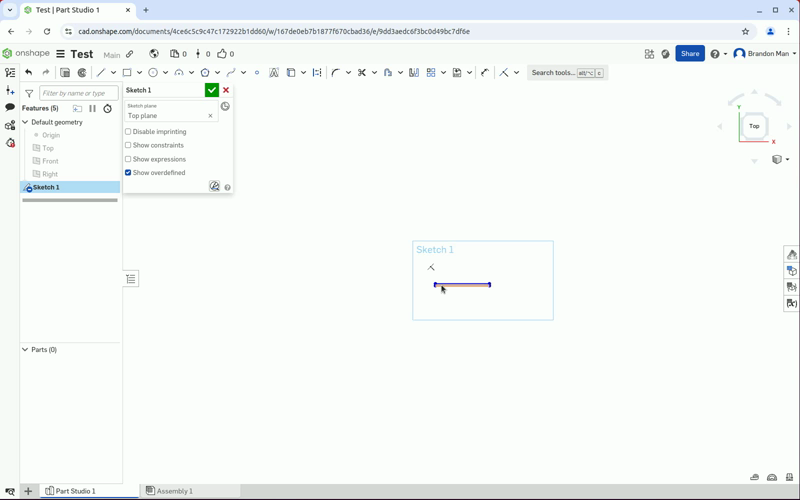
scroll(6)
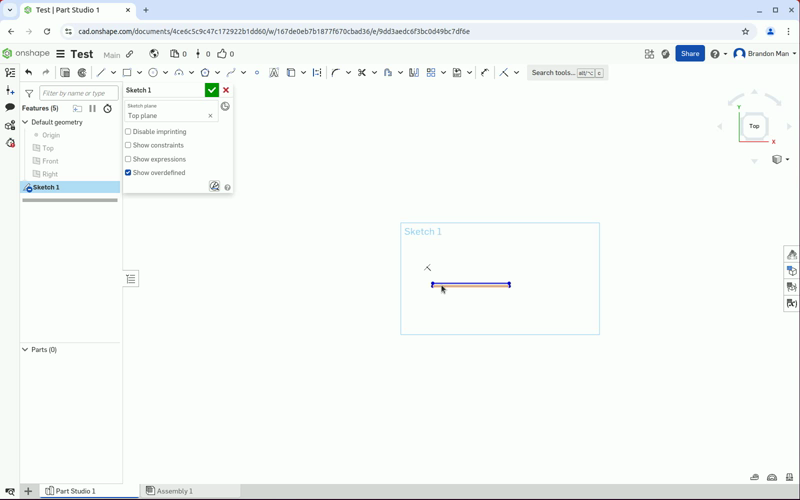
scroll(6)
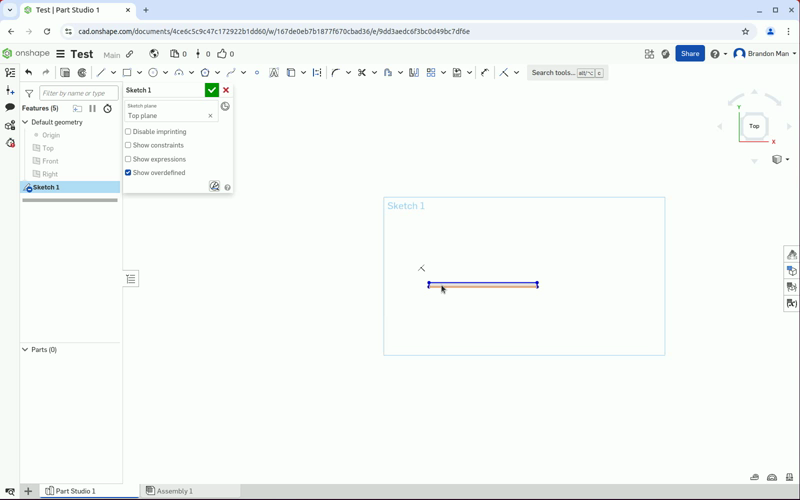
scroll(6)
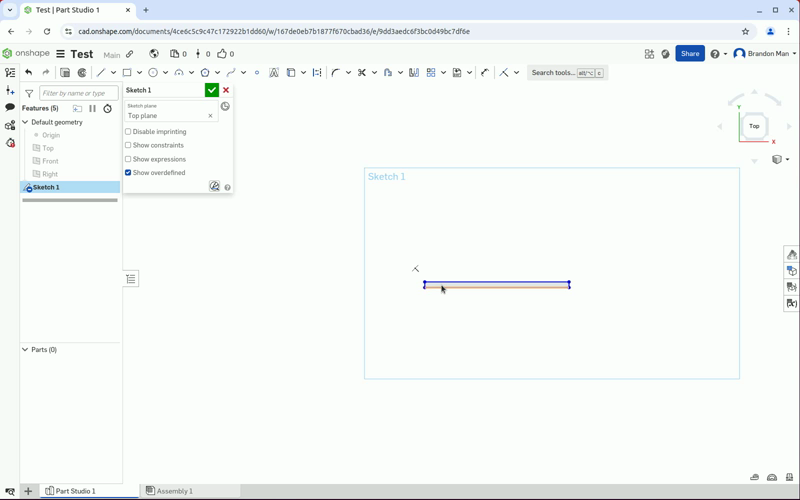
scroll(6)
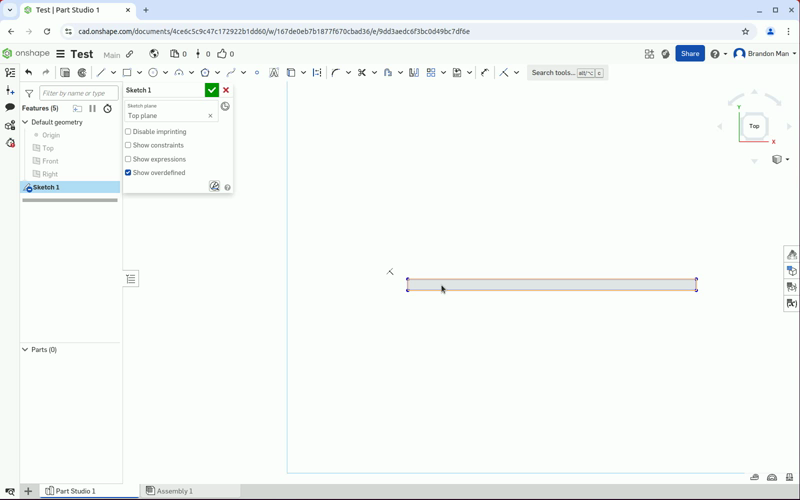
click(441, 284)
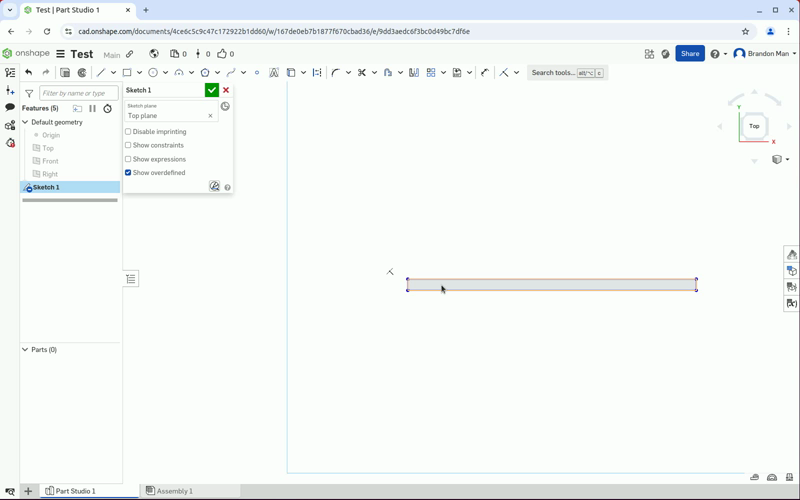
scroll(-6)
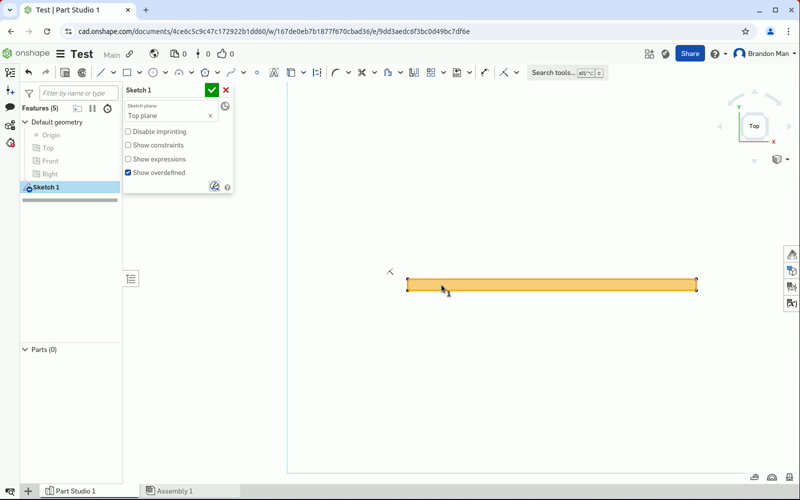
scroll(-6)
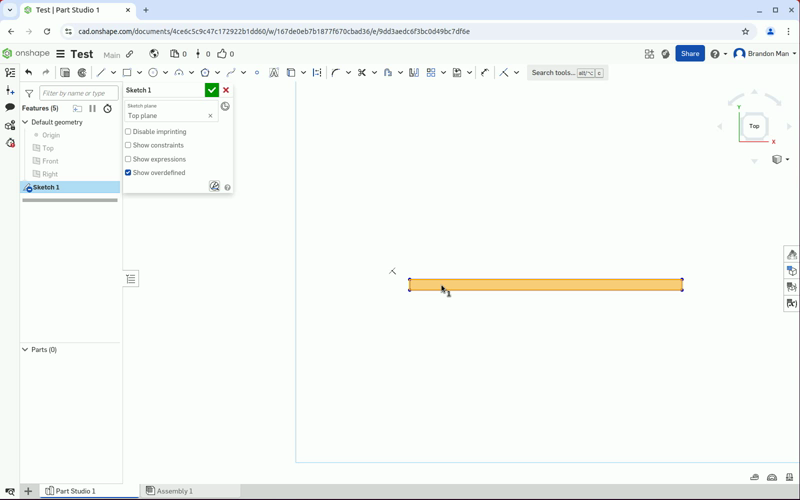
scroll(-6)
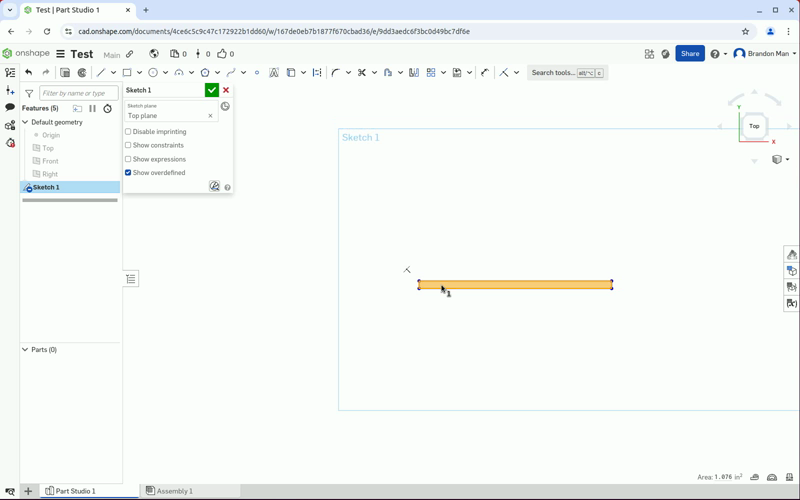
scroll(-6)
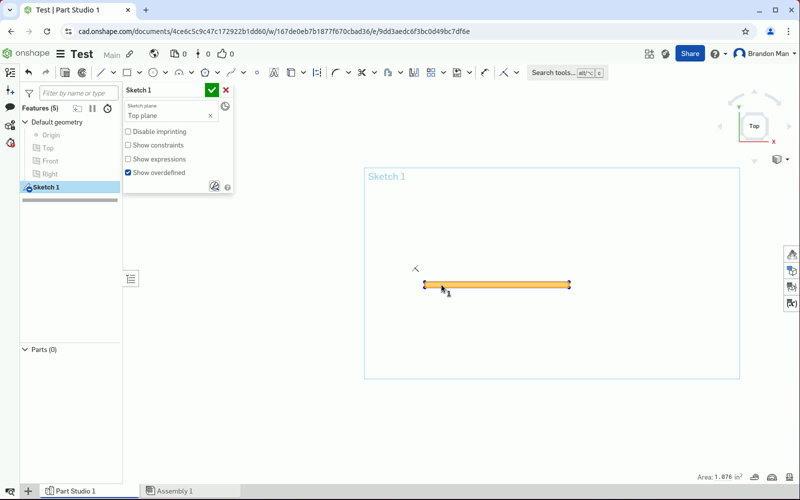
scroll(-6)
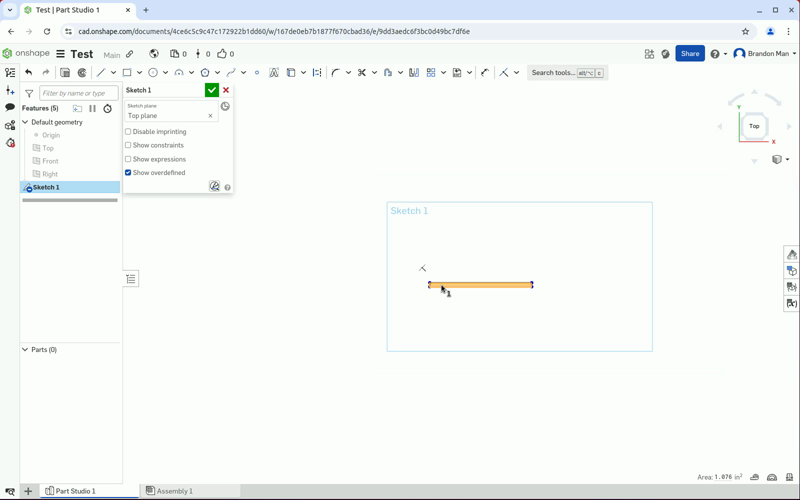
scroll(-6)
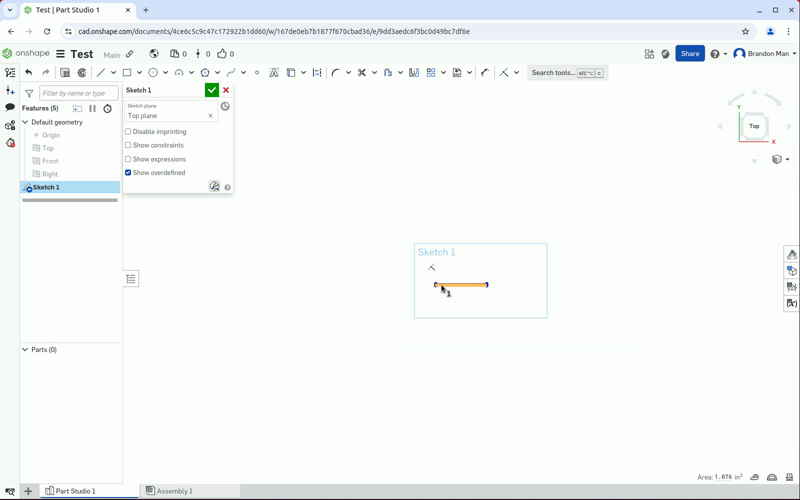
scroll(-6)
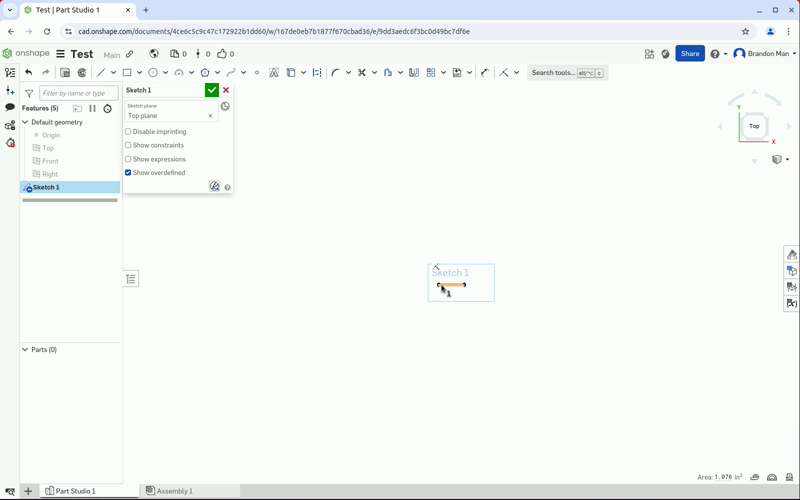
mouse_move(73, 352)
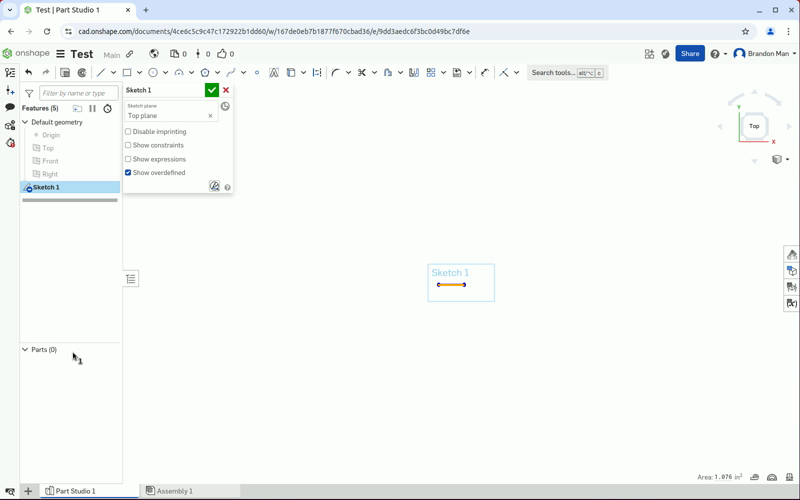
key(shift+y)
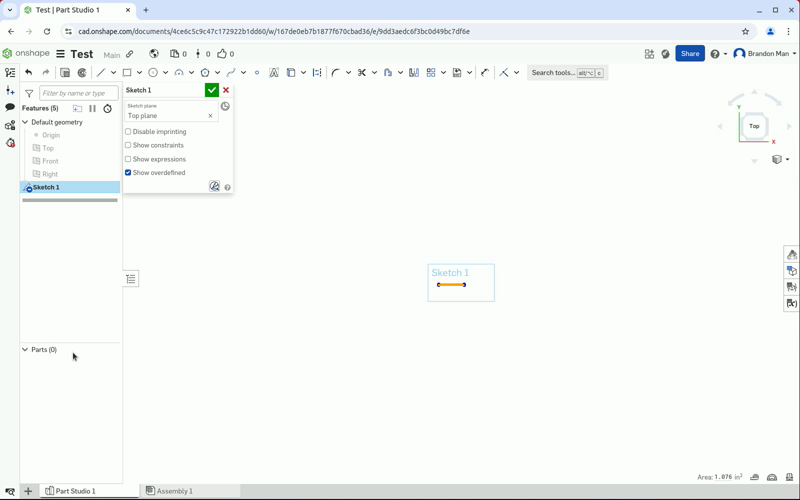
key(shift+e)
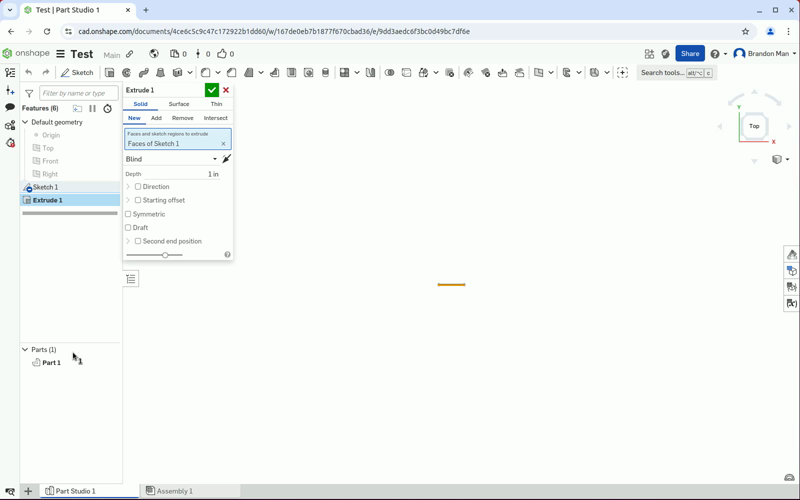
mouse_move(143, 106)
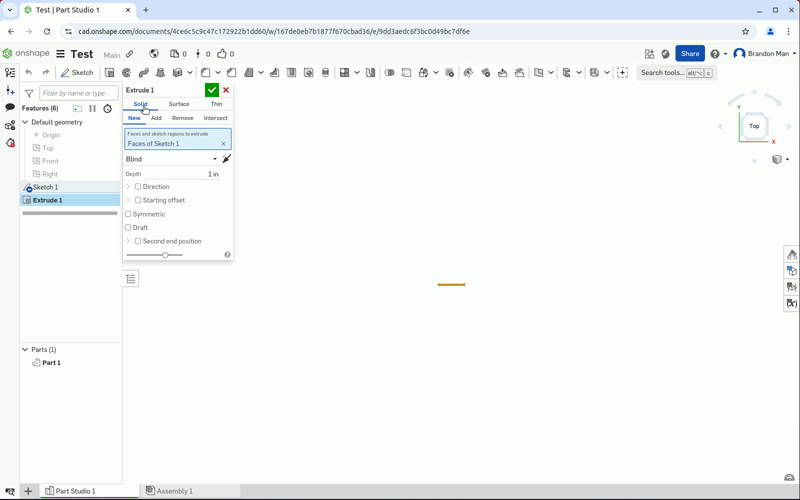
click(143, 106)
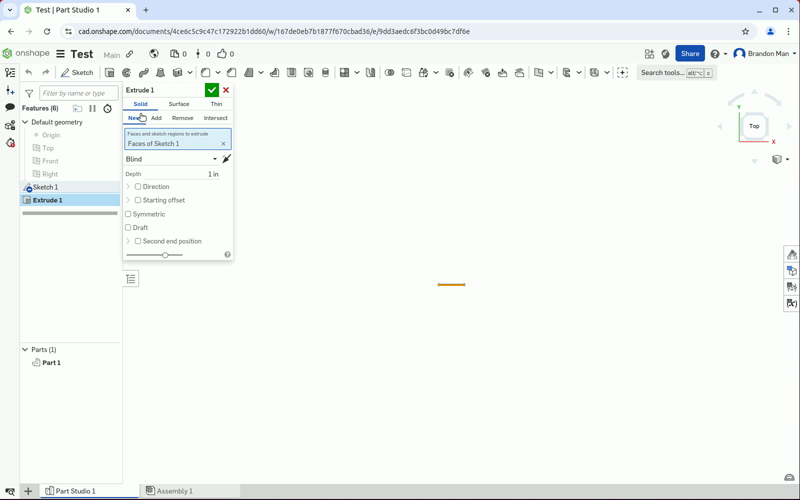
mouse_move(137, 120)
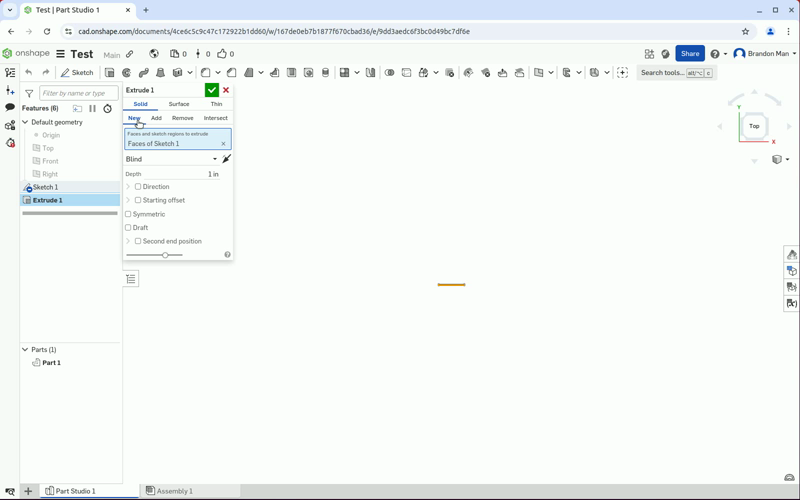
click(137, 120)
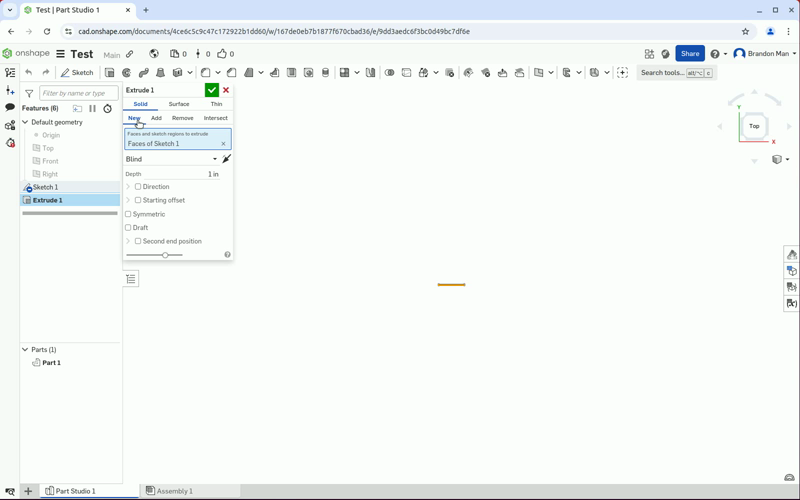
key(tab, 4)
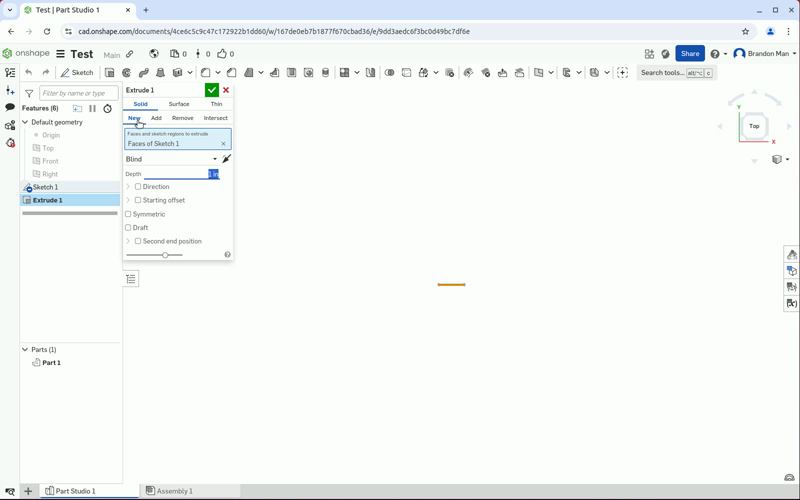
text(23.108)
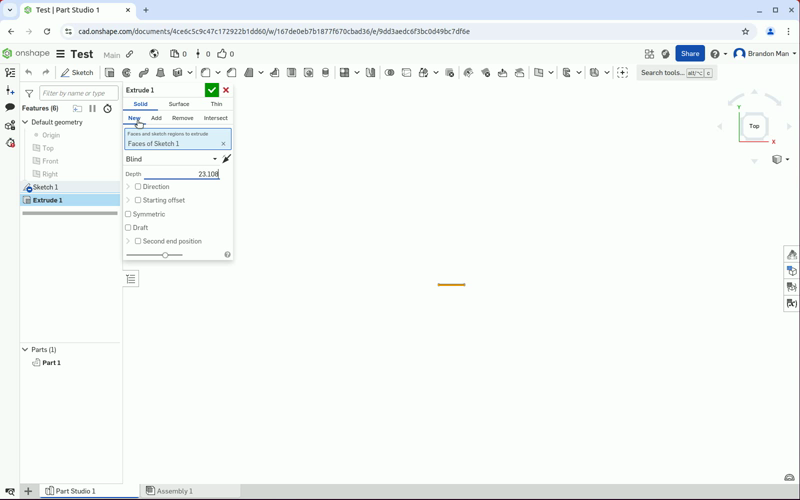
key(enter)
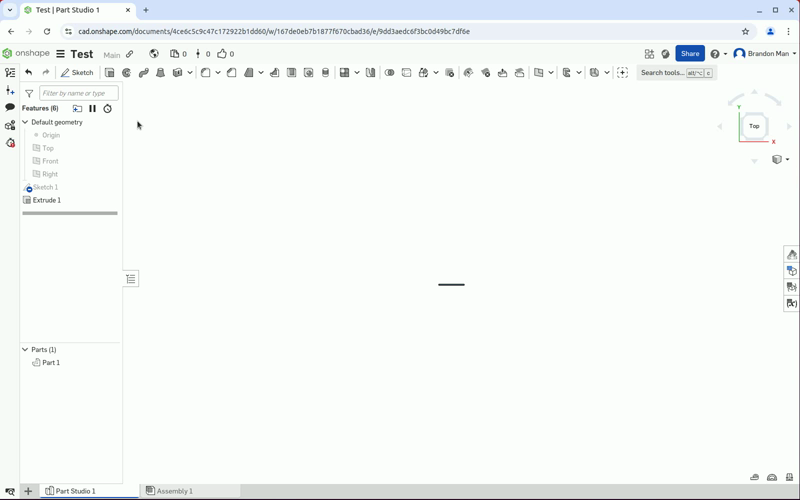
key(shift+h)
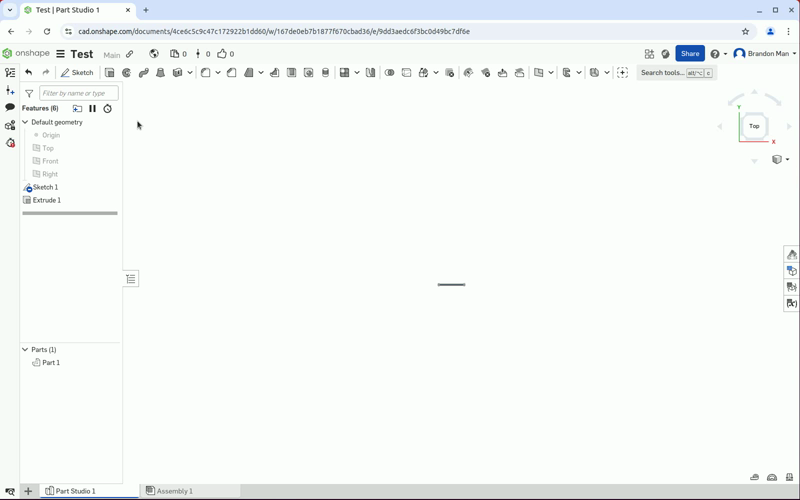
key(shift+h)
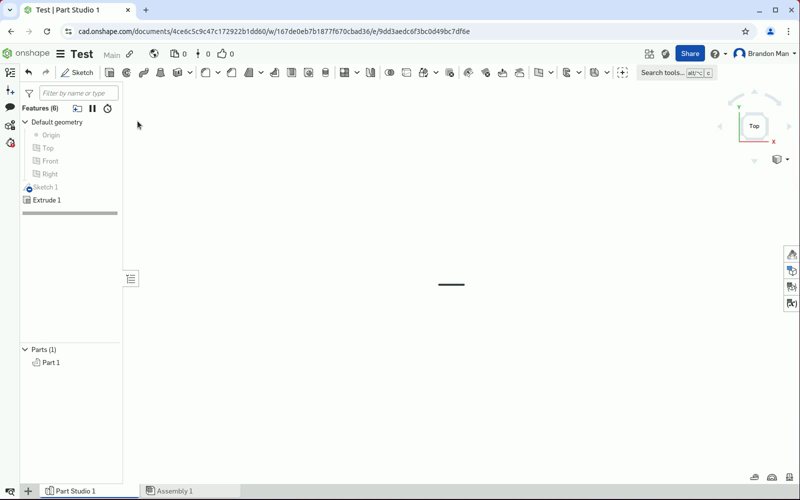
mouse_move(73, 189)
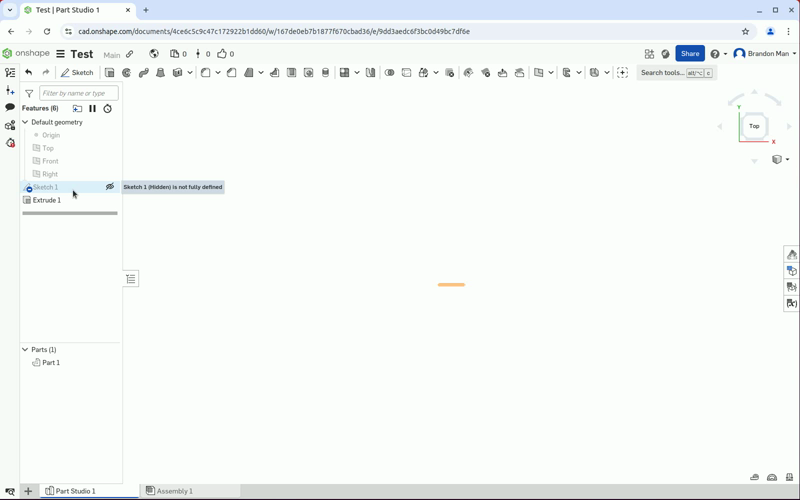
click(73, 189)
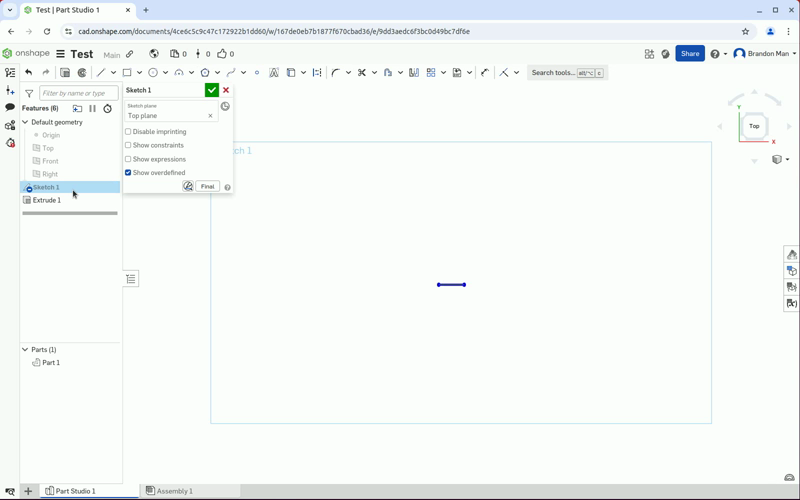
mouse_move(229, 92)
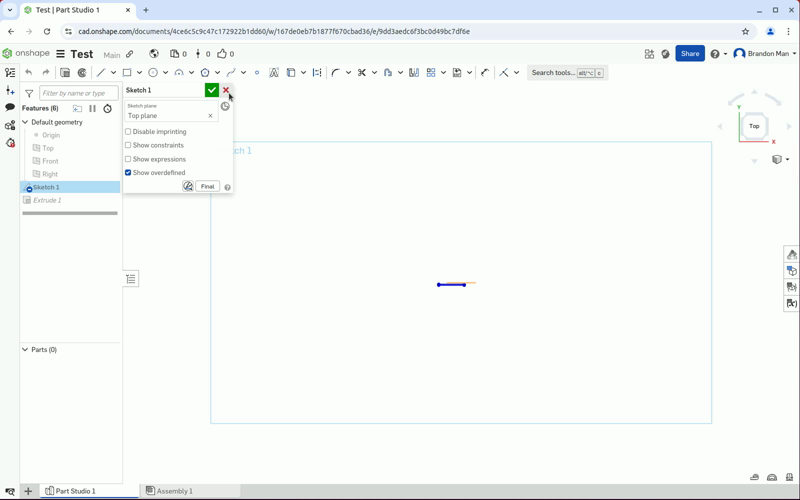
click(229, 92)
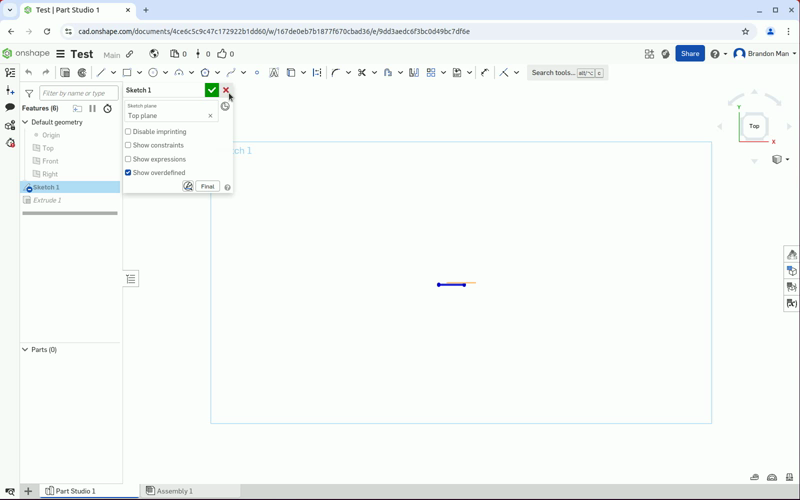
key(shift+s)
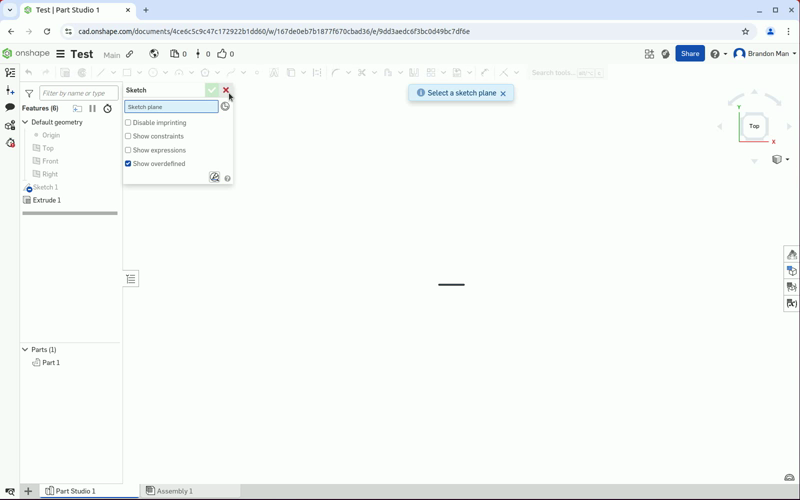
mouse_move(73, 150)
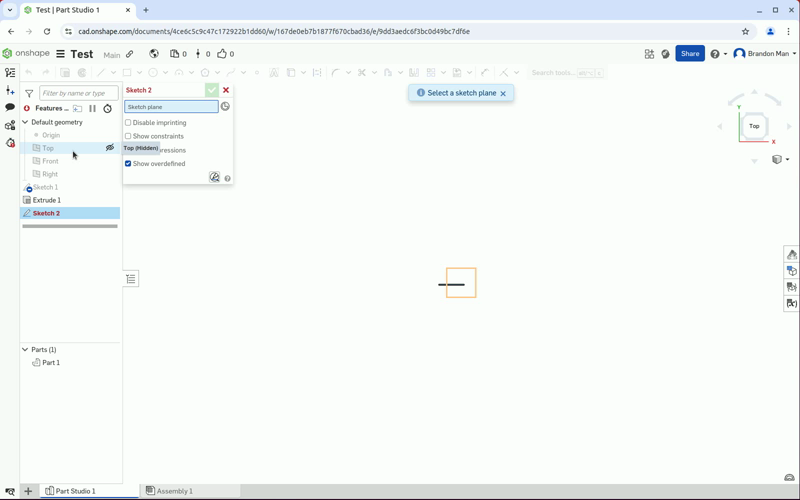
click(73, 150)
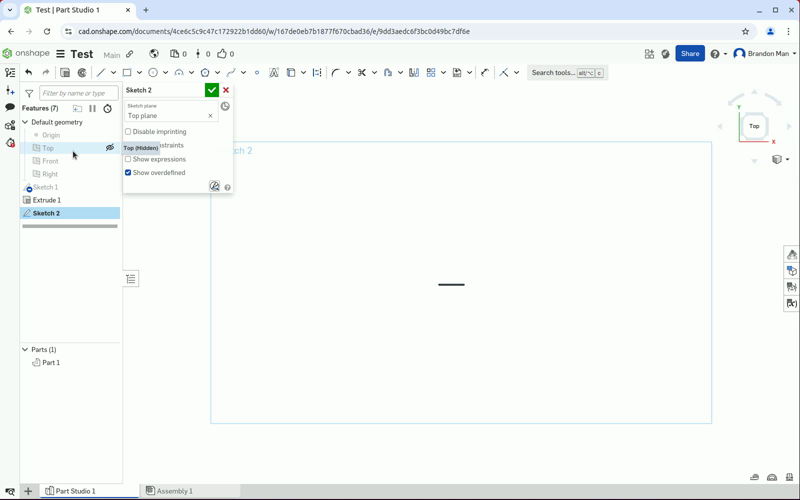
mouse_move(73, 352)
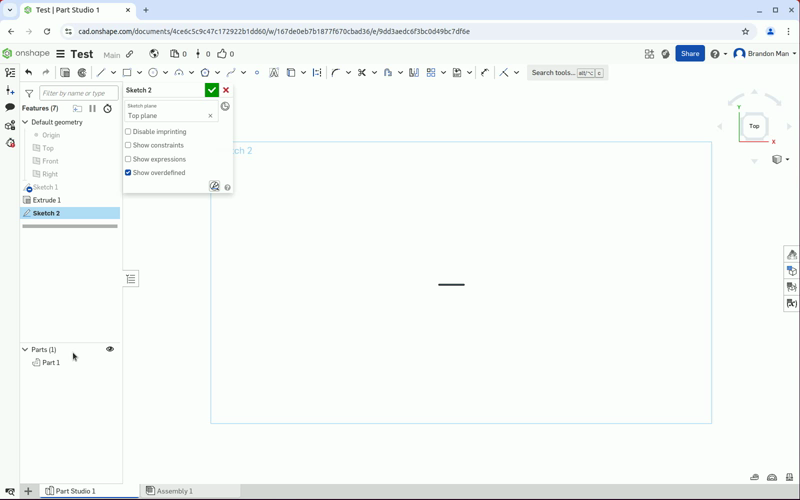
key(y)
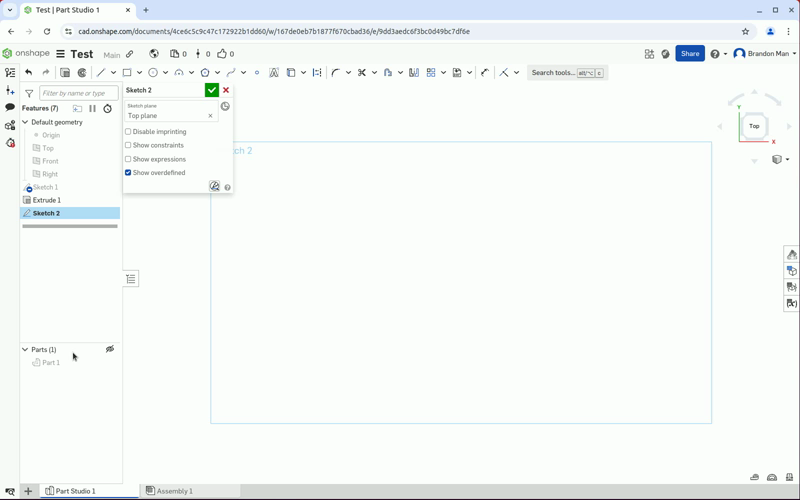
key(l)
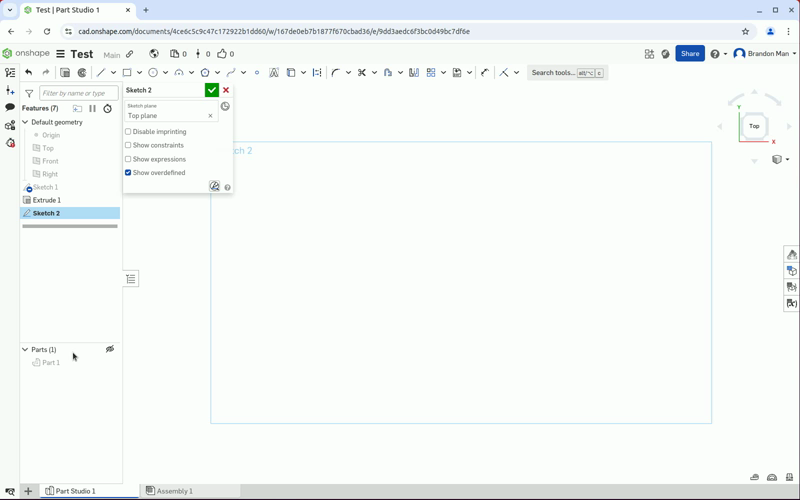
key_down(shift)
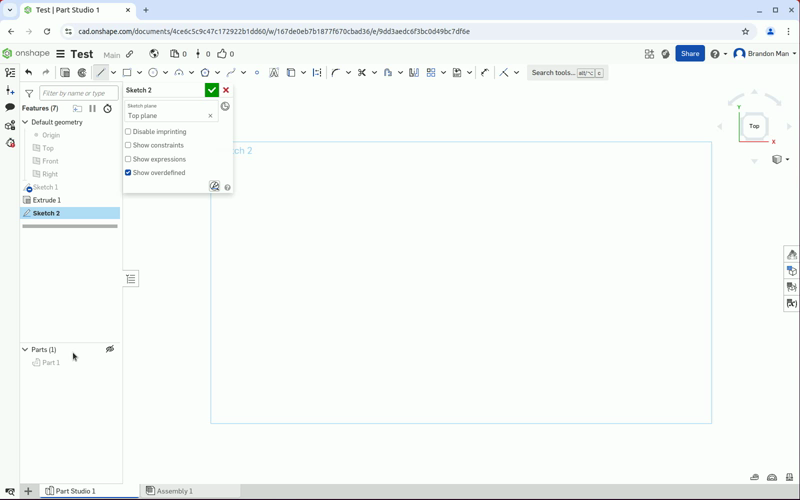
mouse_move(436, 286)
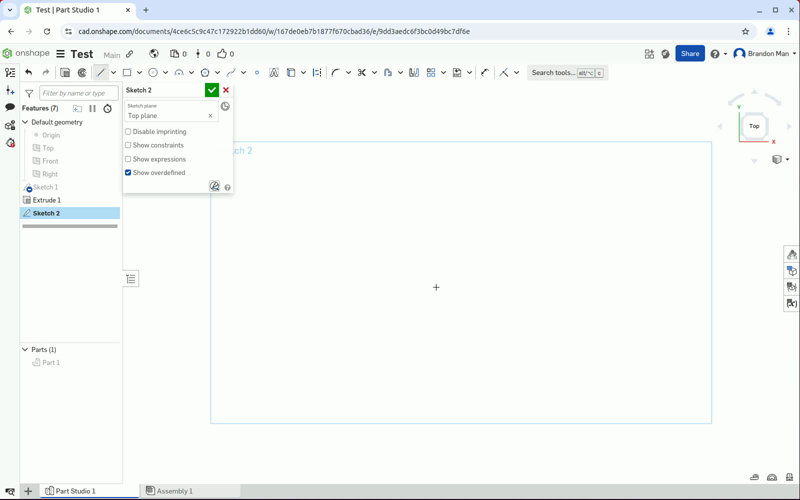
click(436, 286)
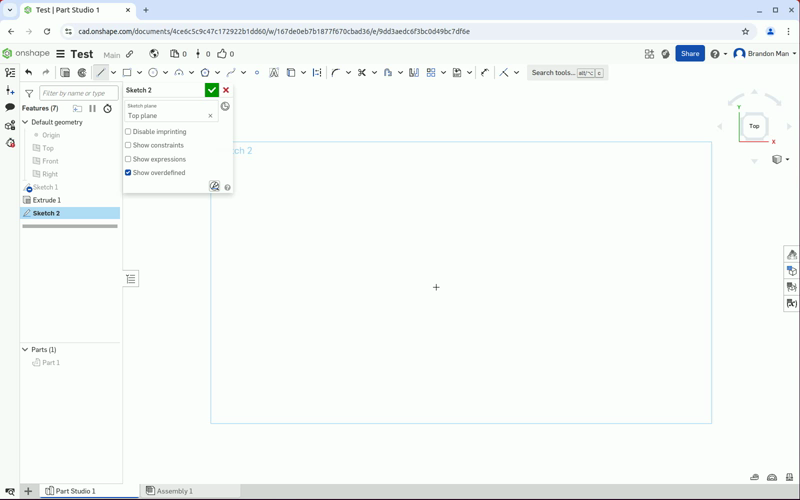
key_up(shift)
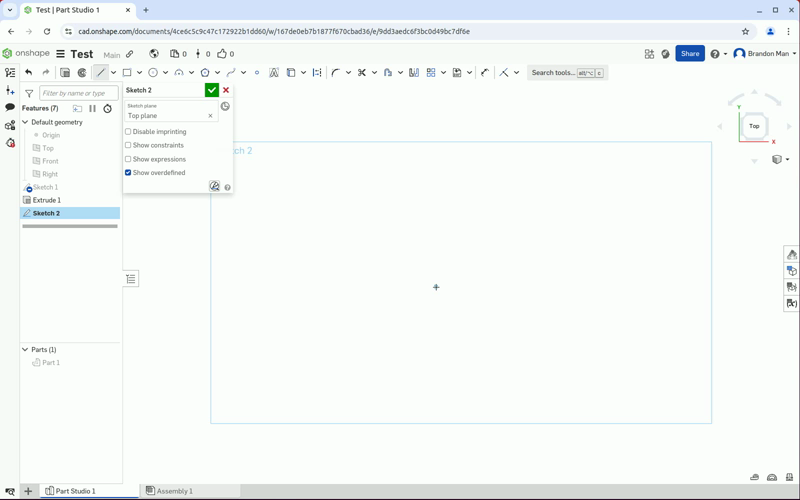
key_down(shift)
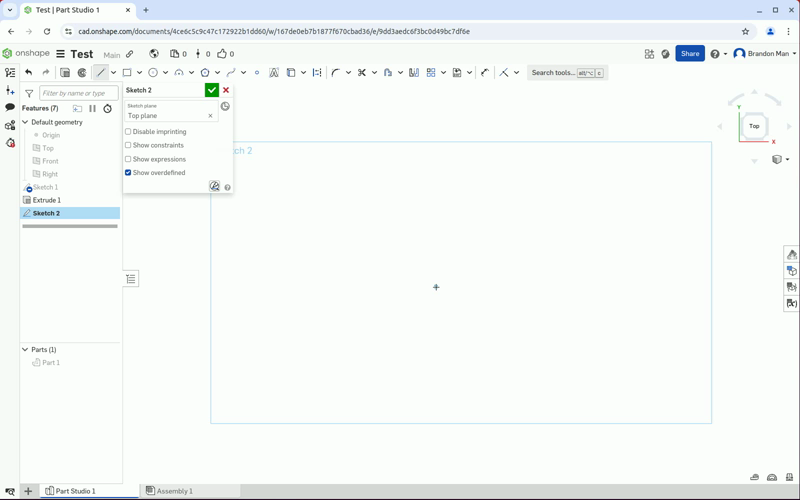
mouse_move(466, 286)
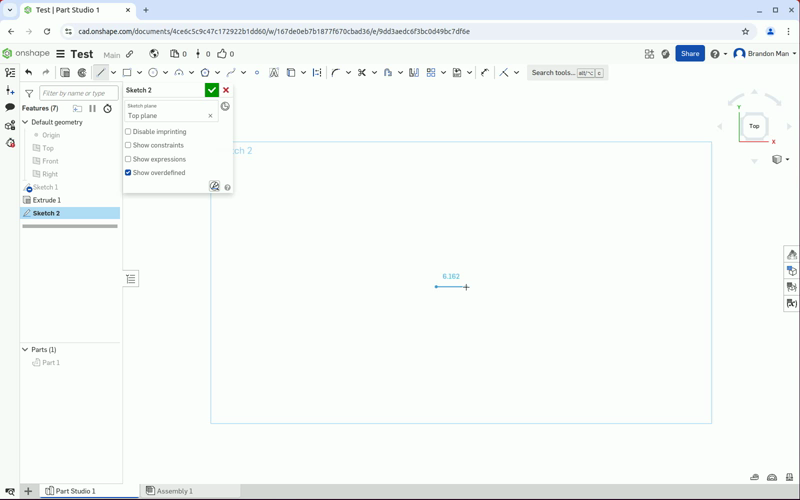
mouse_move(465, 286)
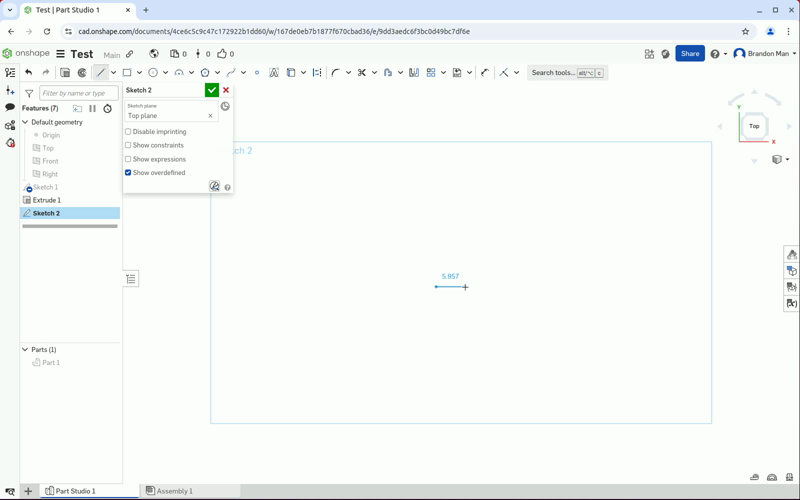
click(465, 286)
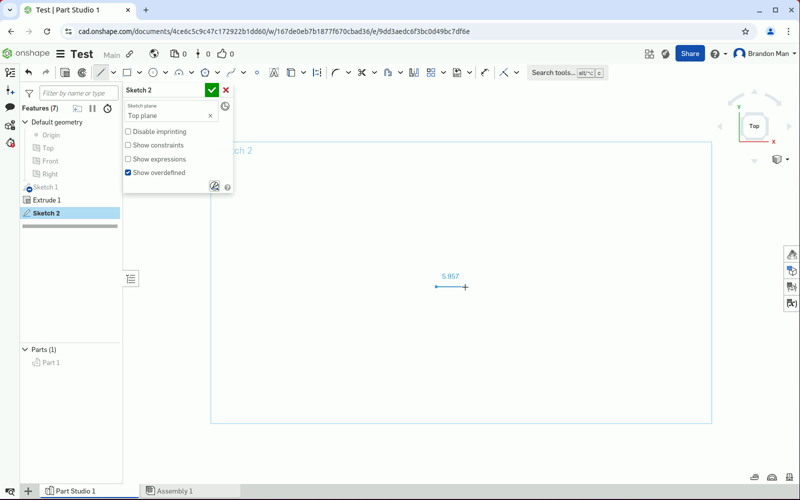
key_up(shift)
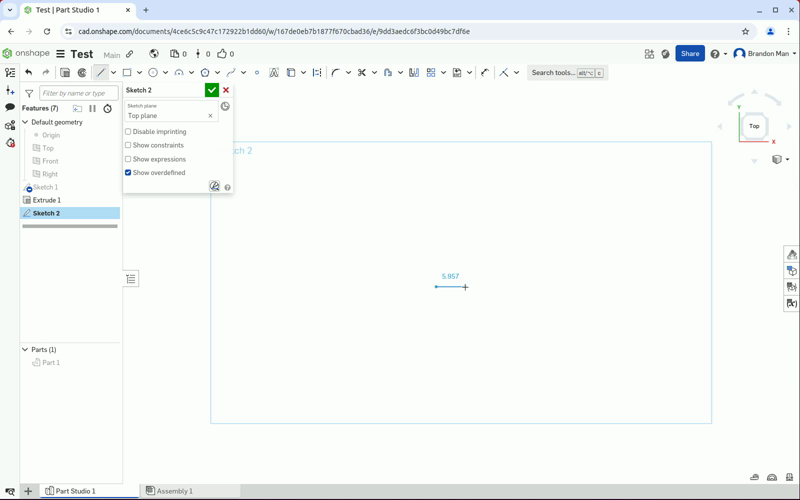
key_down(shift)
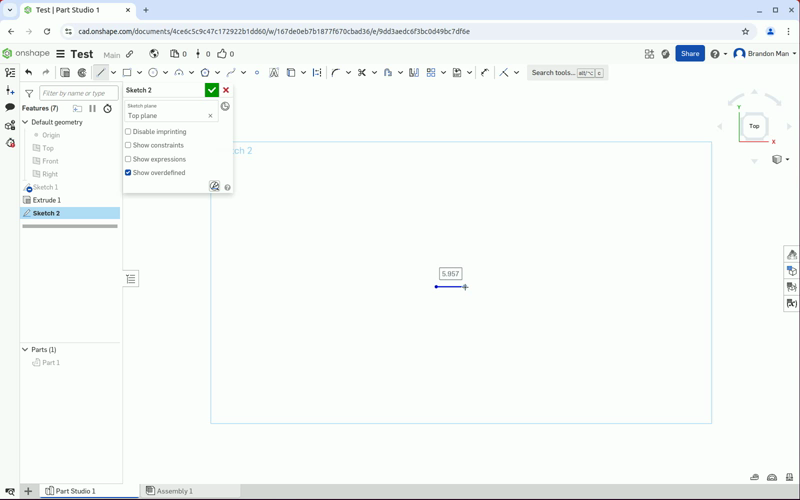
mouse_move(495, 286)
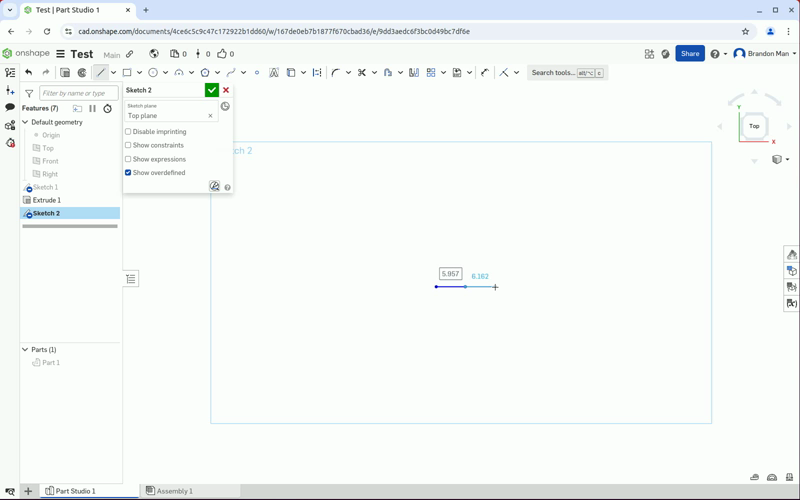
mouse_move(464, 285)
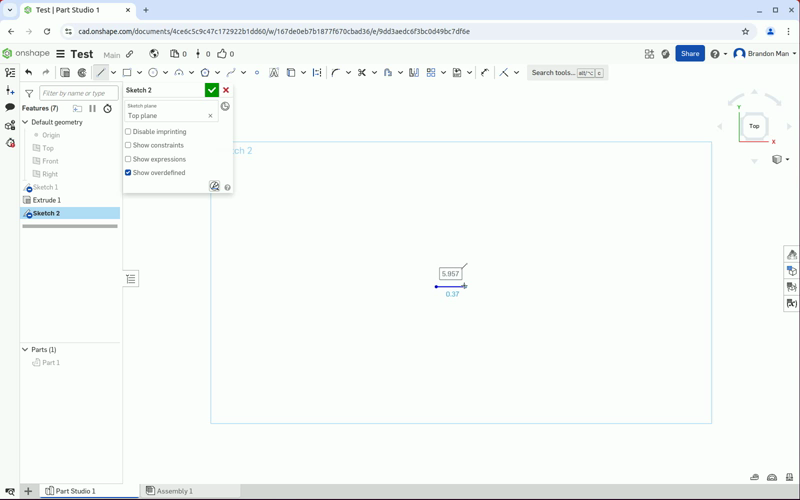
scroll(6)
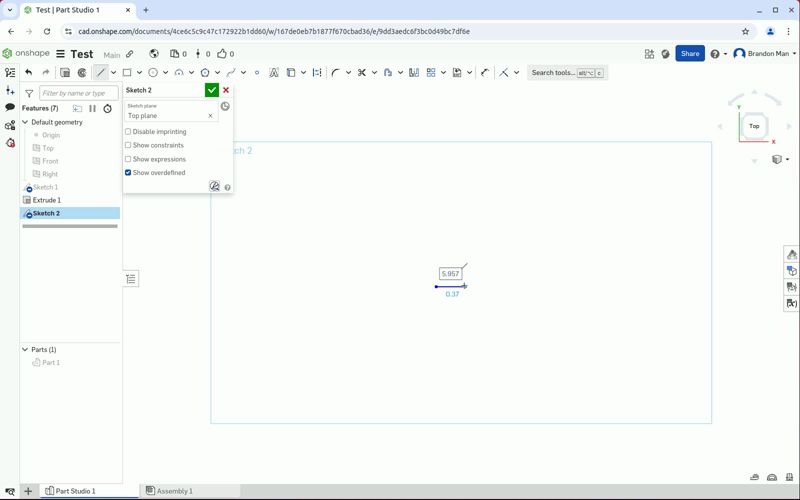
scroll(6)
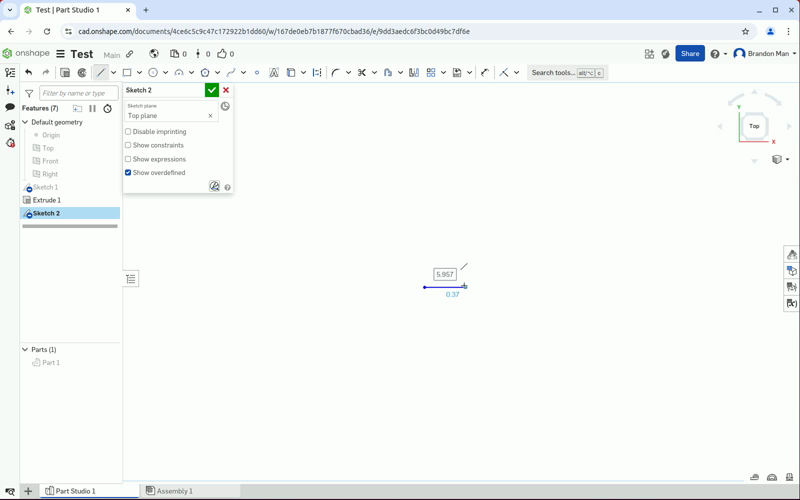
scroll(6)
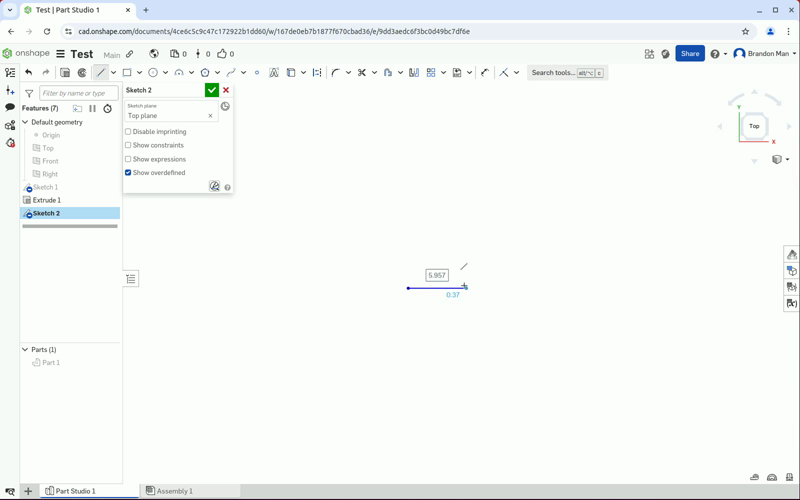
scroll(6)
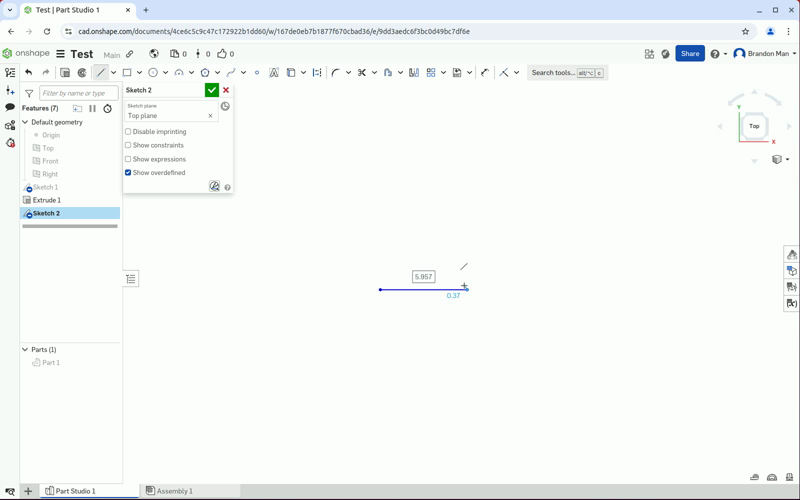
scroll(6)
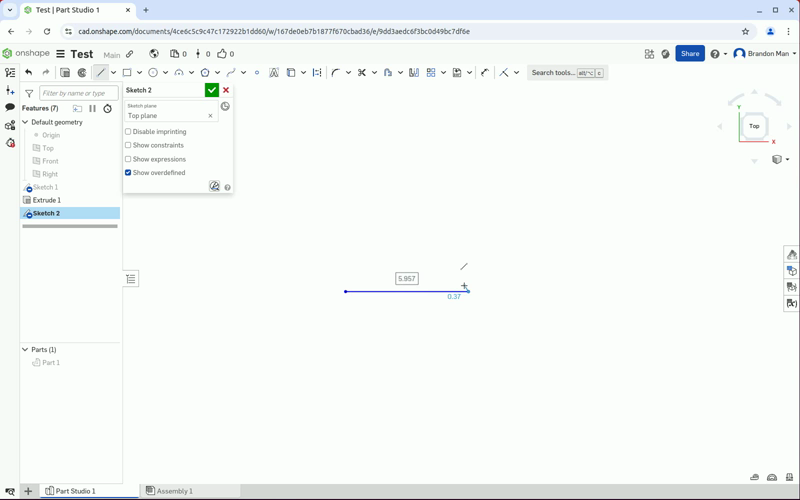
scroll(6)
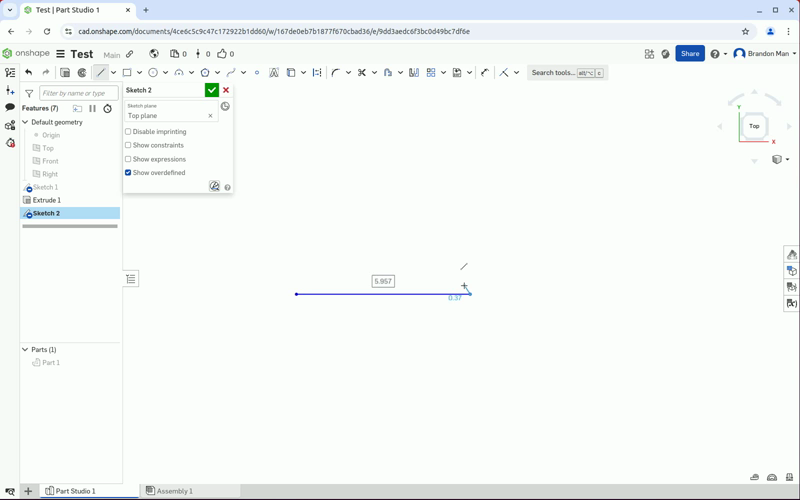
scroll(6)
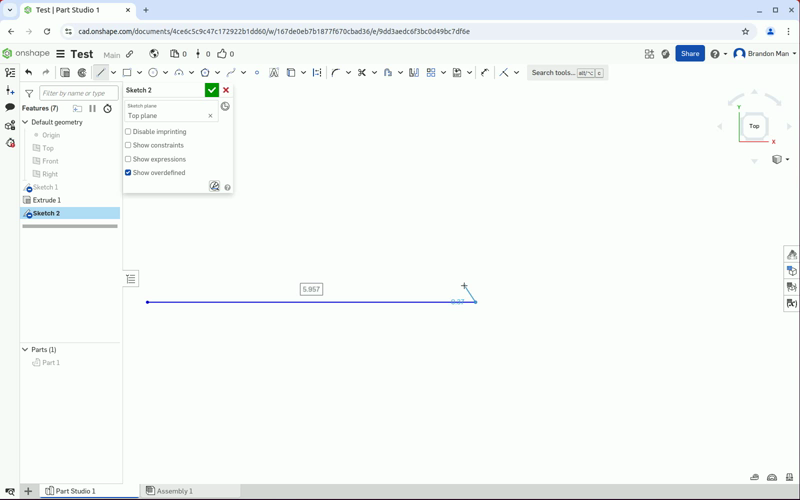
click(464, 285)
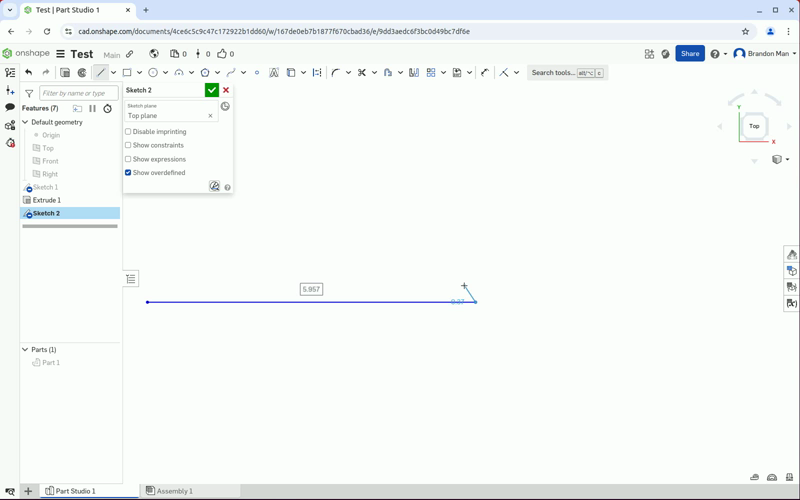
scroll(-6)
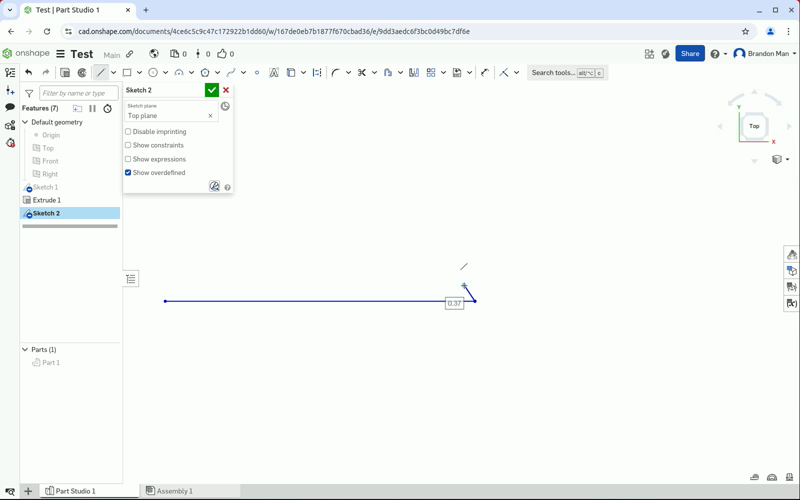
scroll(-6)
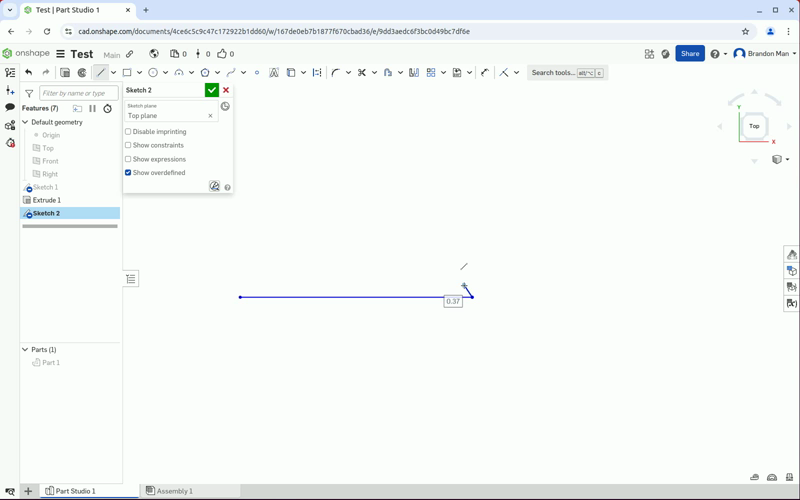
scroll(-6)
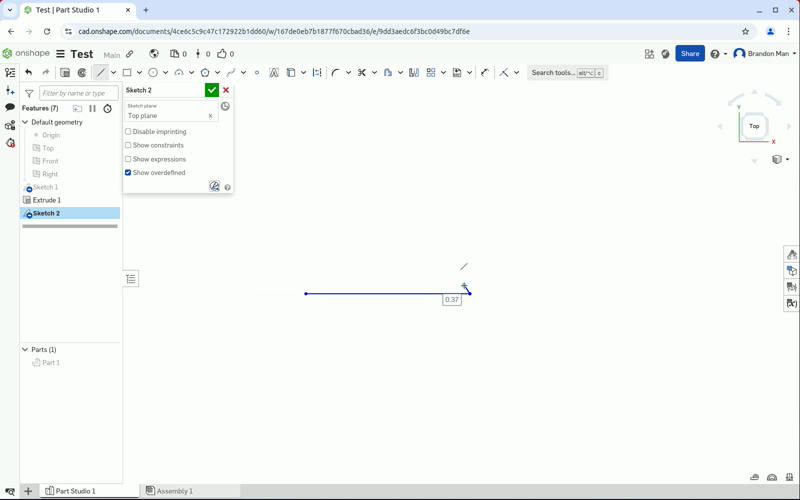
scroll(-6)
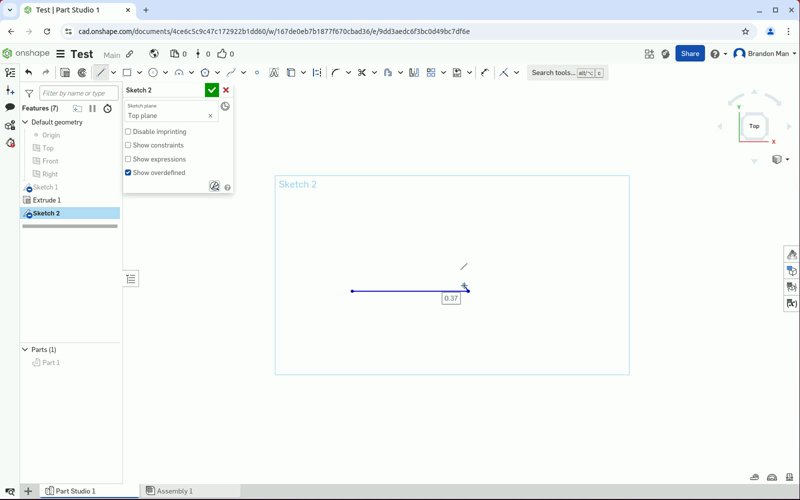
scroll(-6)
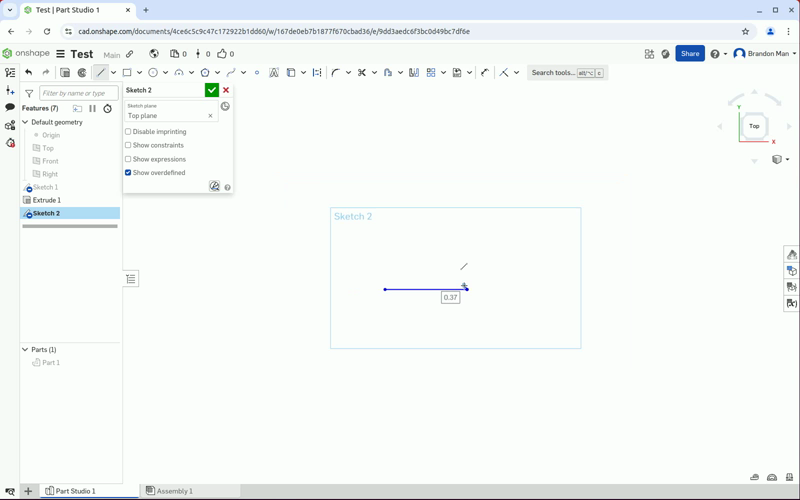
scroll(-6)
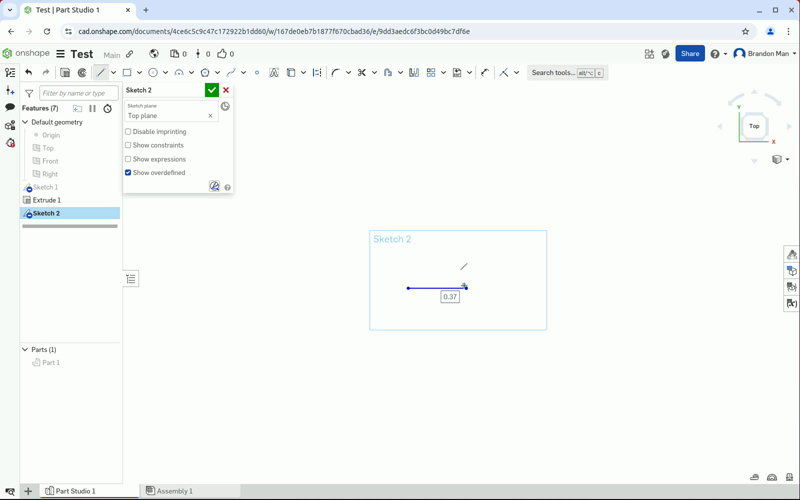
scroll(-6)
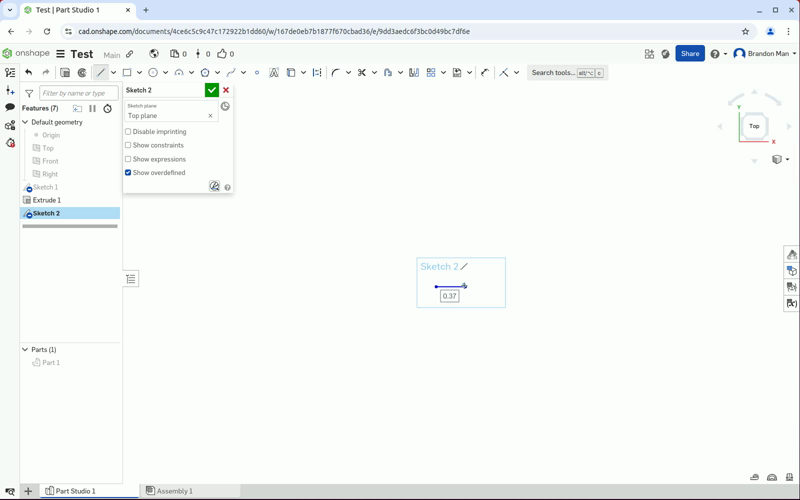
key_up(shift)
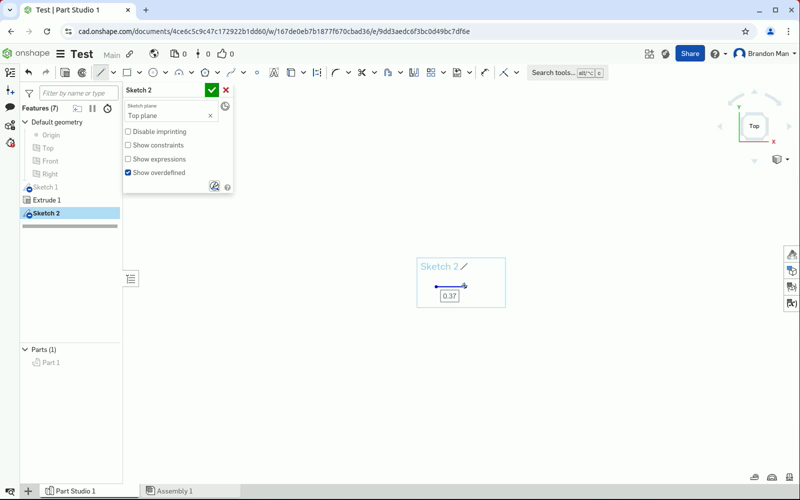
key_down(shift)
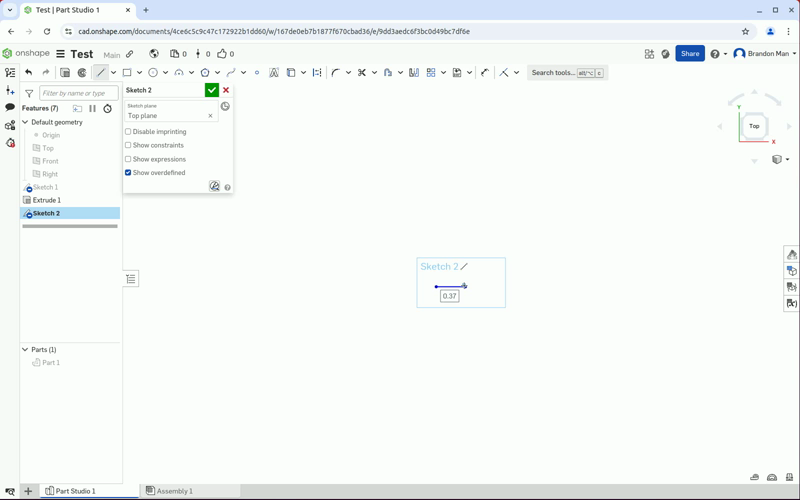
mouse_move(494, 285)
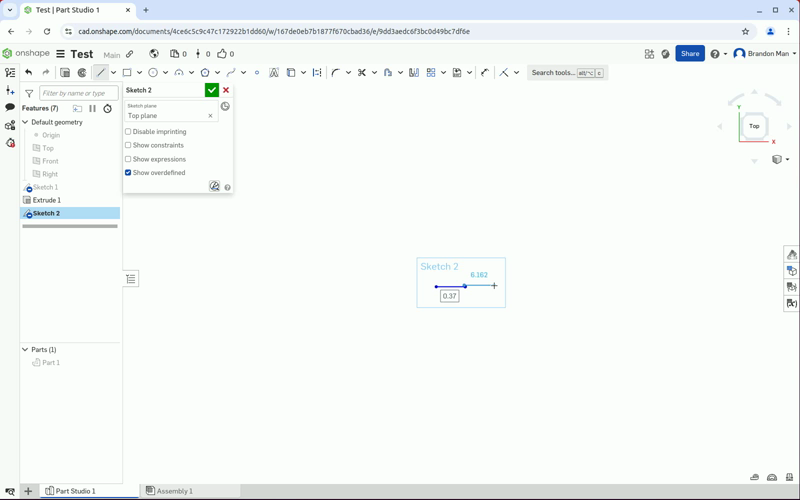
mouse_move(463, 285)
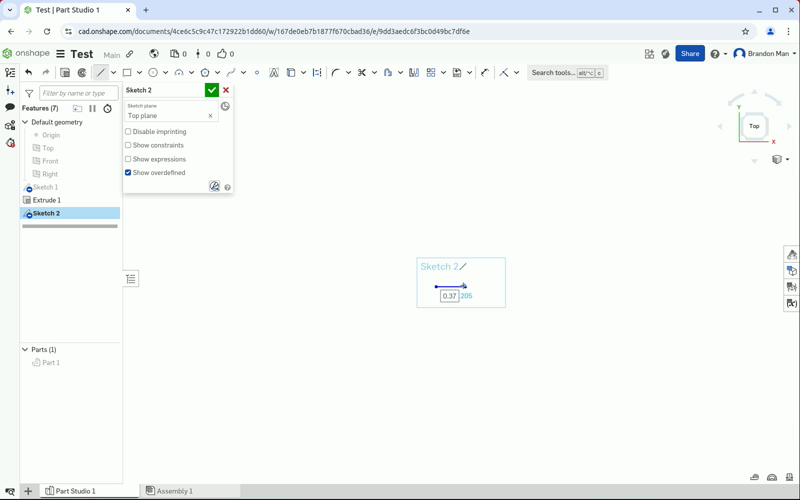
scroll(6)
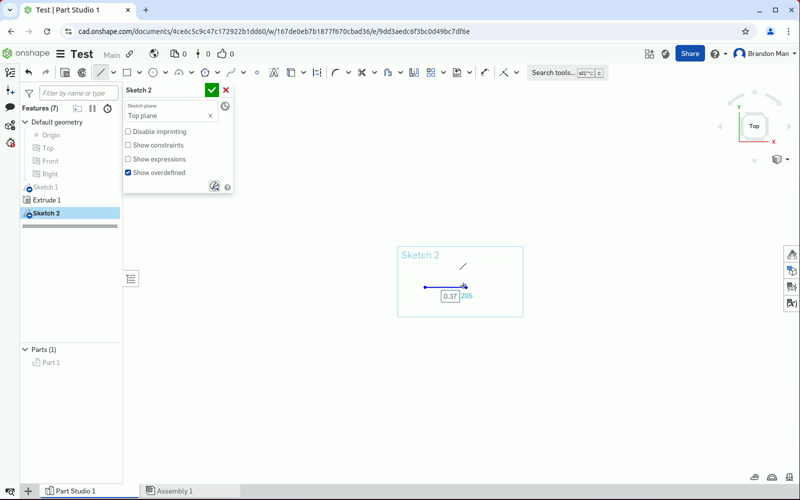
scroll(6)
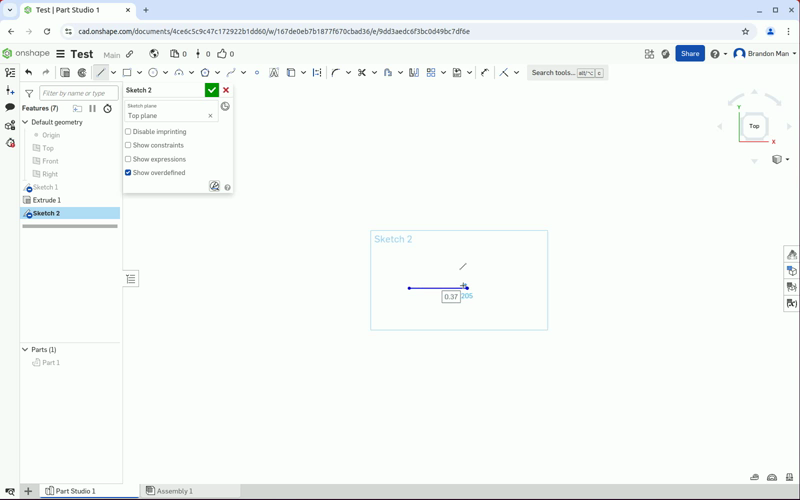
scroll(6)
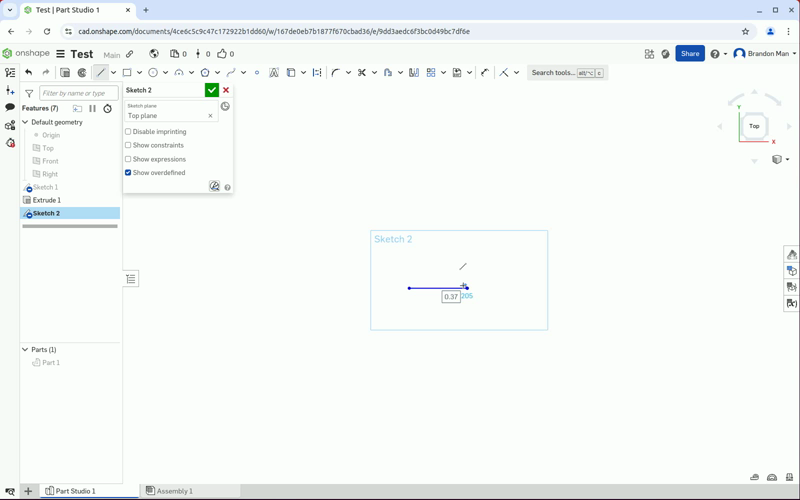
scroll(6)
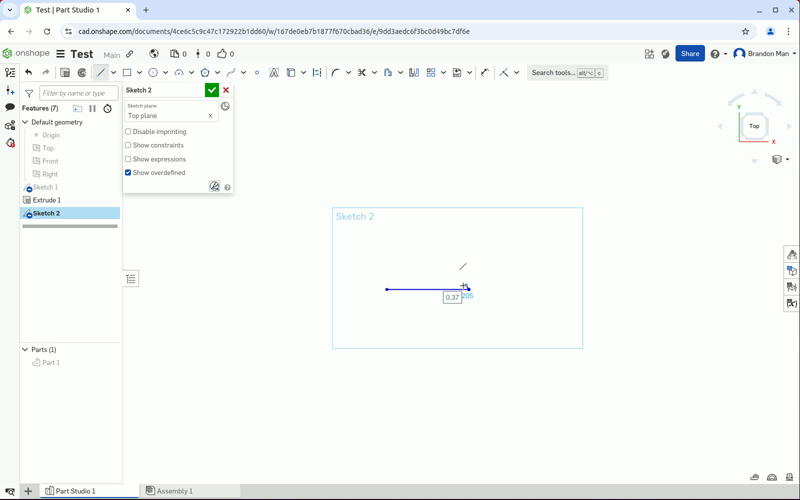
scroll(6)
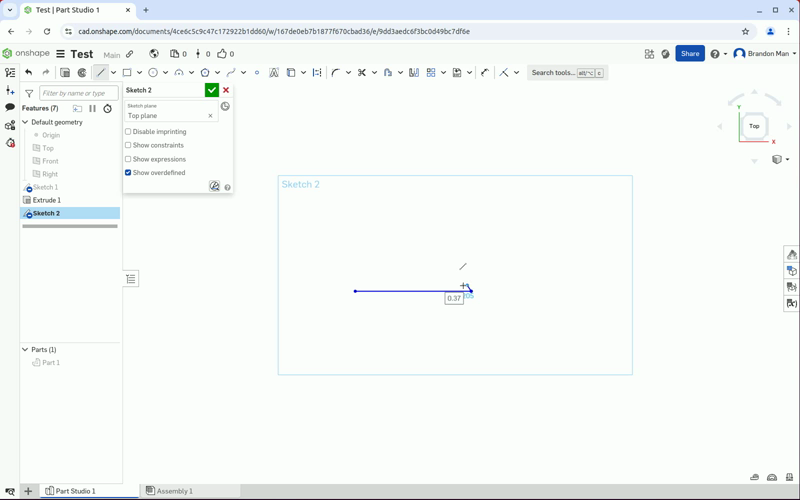
scroll(6)
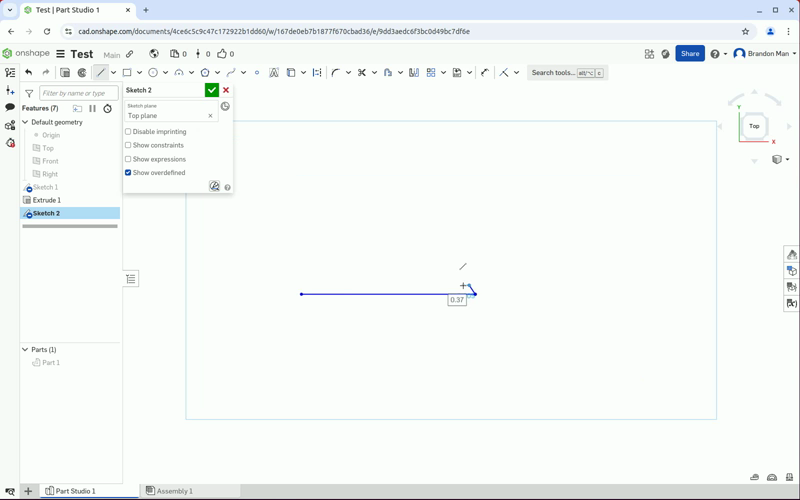
scroll(6)
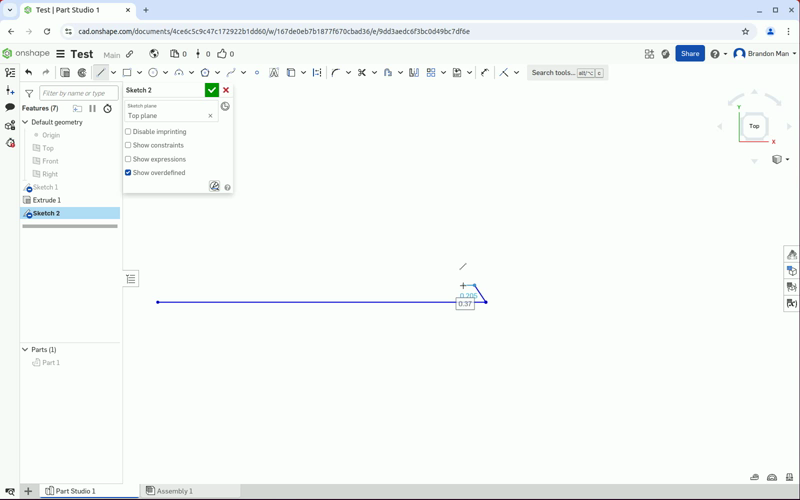
click(463, 285)
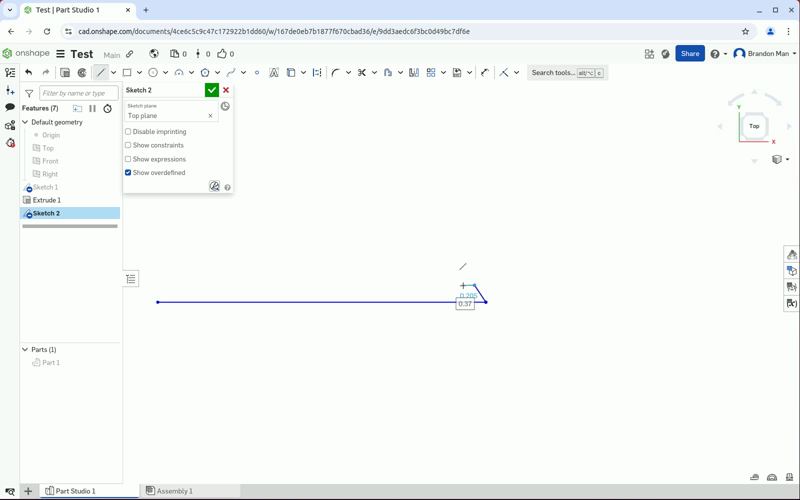
scroll(-6)
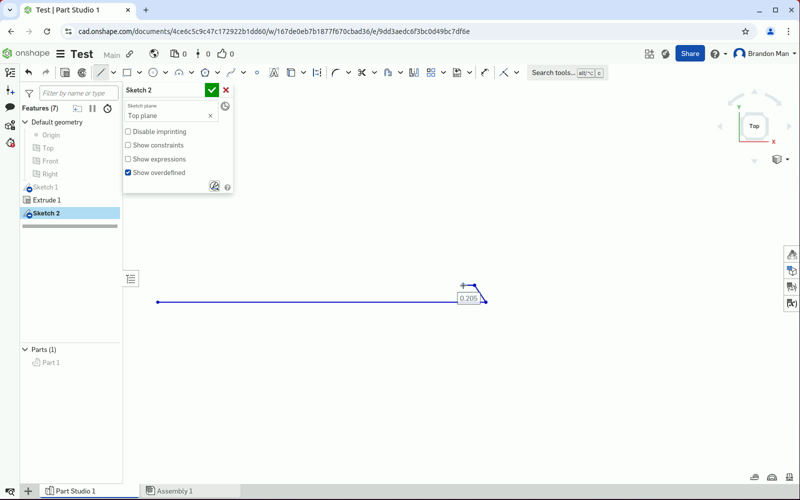
scroll(-6)
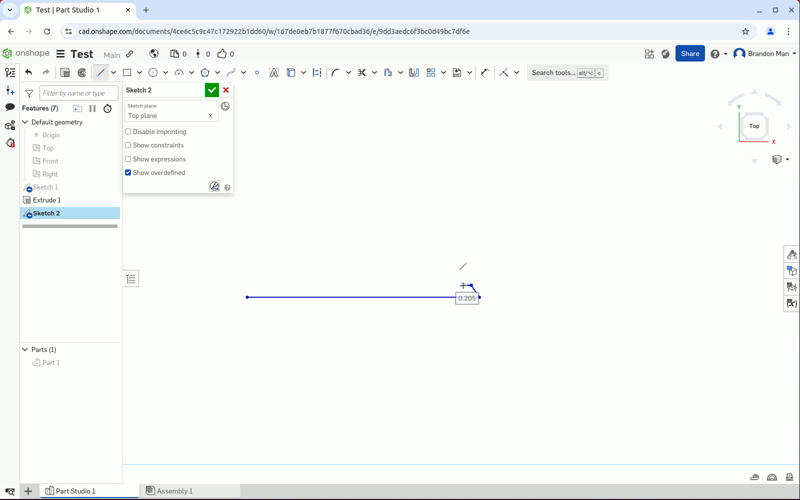
scroll(-6)
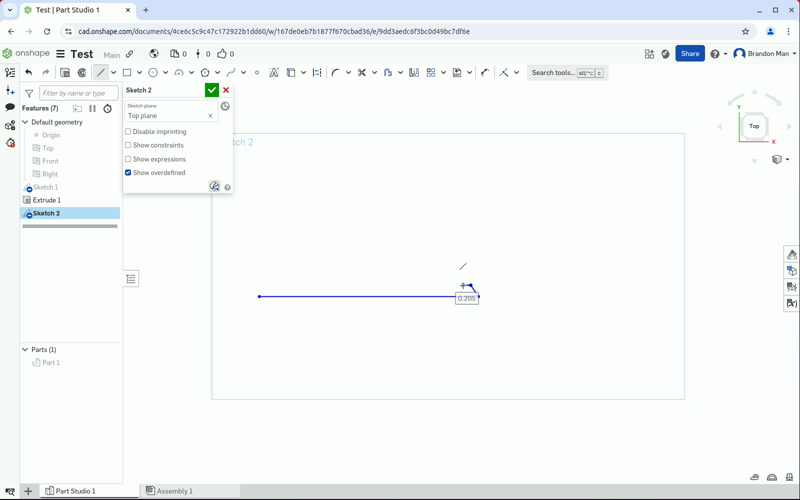
scroll(-6)
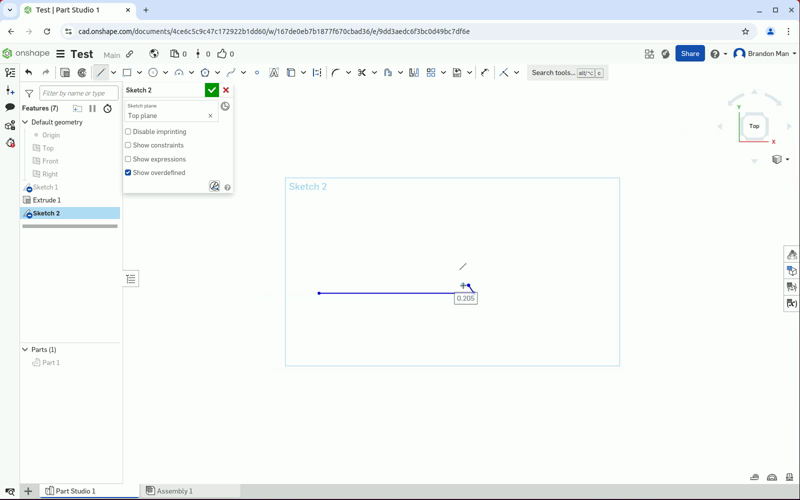
scroll(-6)
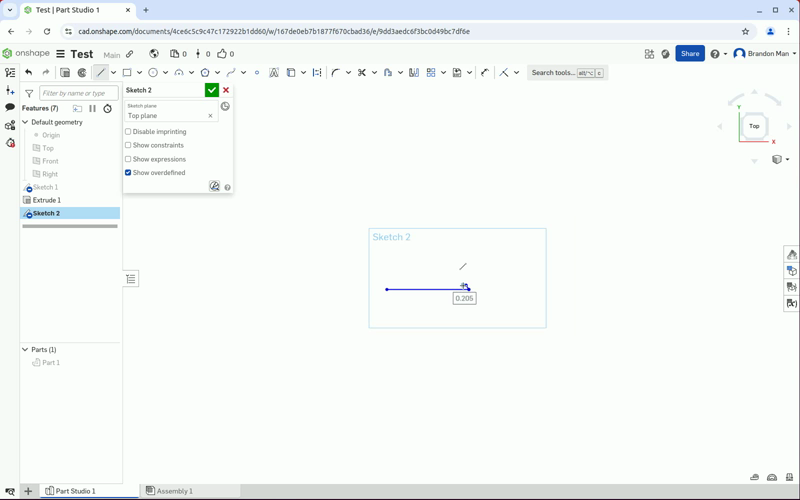
scroll(-6)
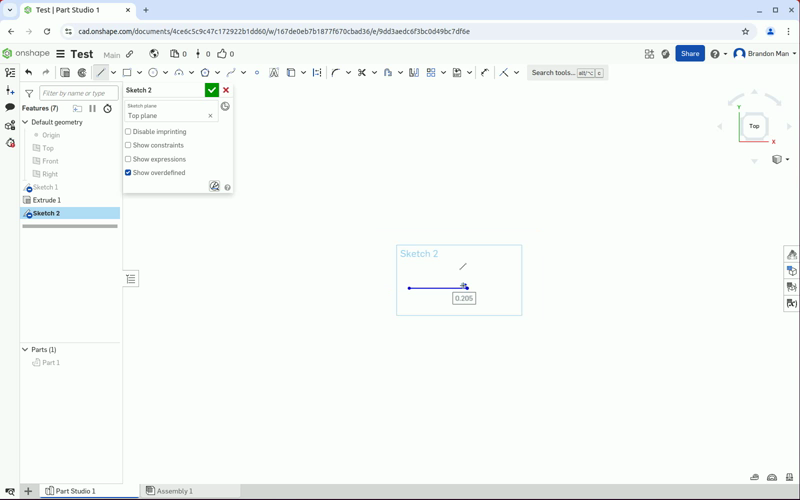
scroll(-6)
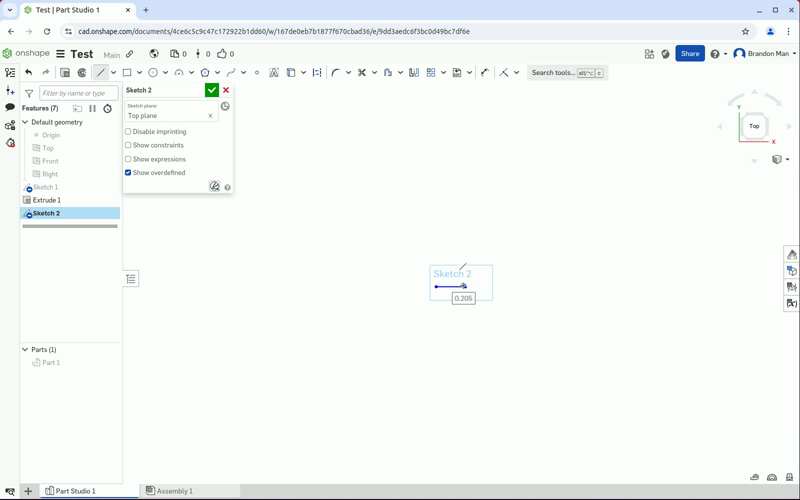
key_up(shift)
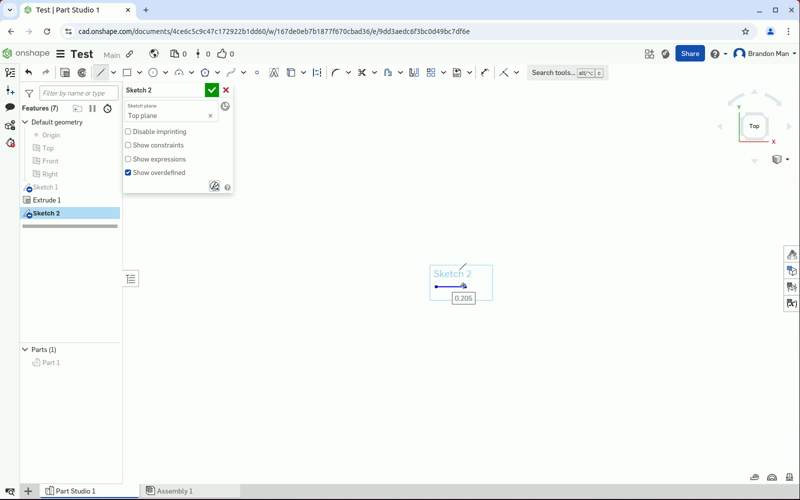
key_down(shift)
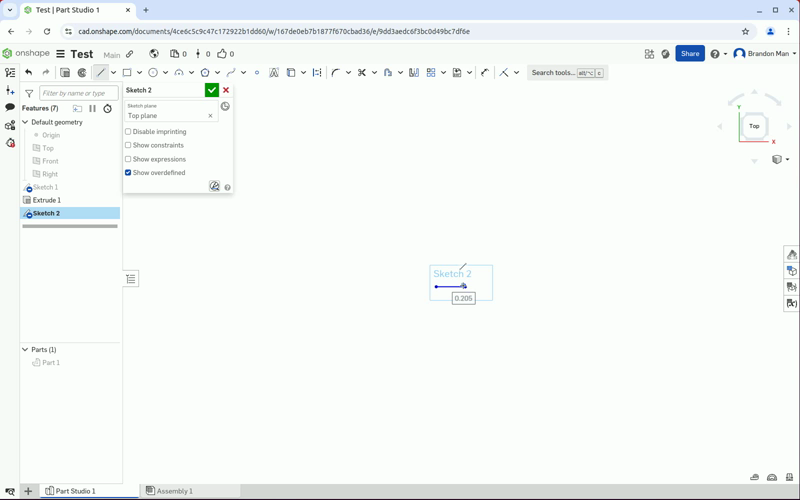
mouse_move(493, 285)
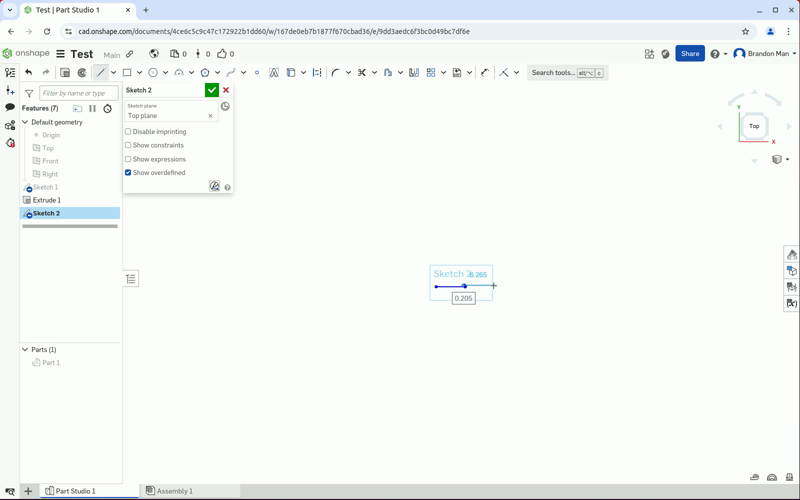
mouse_move(437, 285)
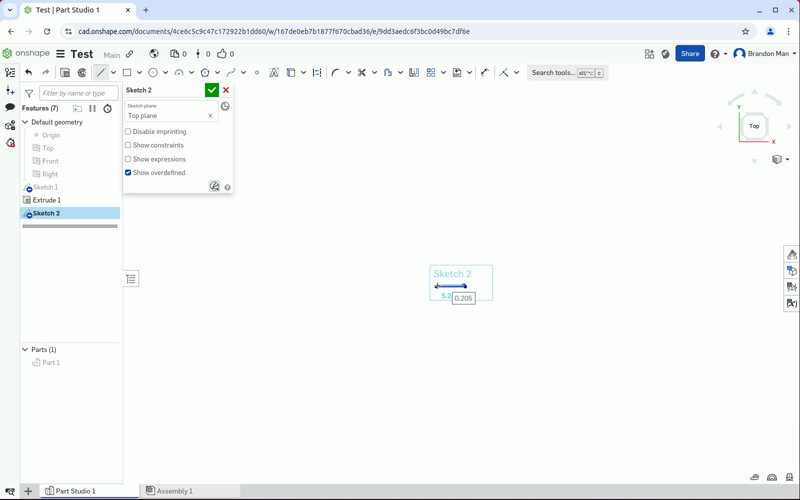
scroll(6)
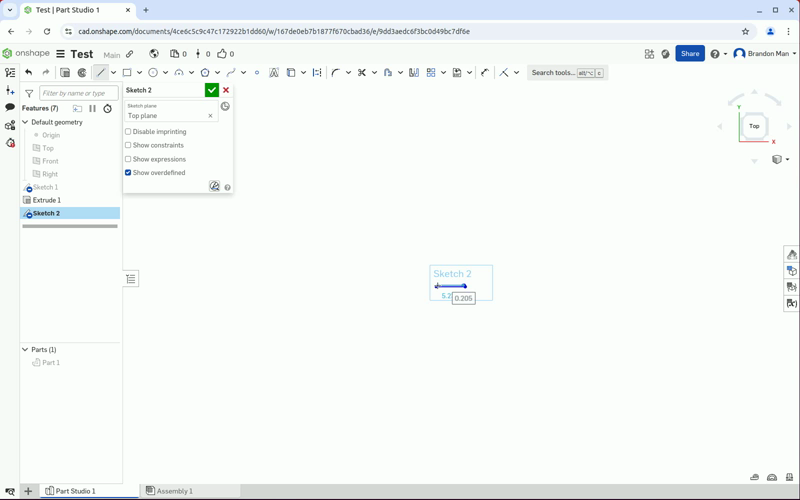
scroll(6)
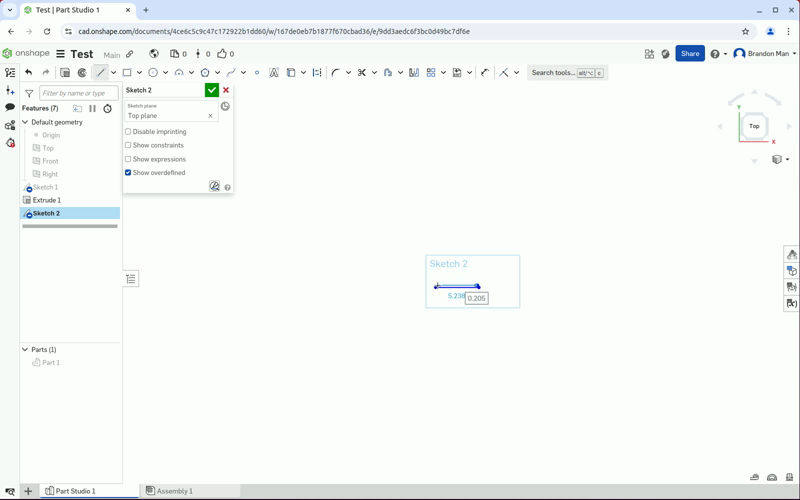
scroll(6)
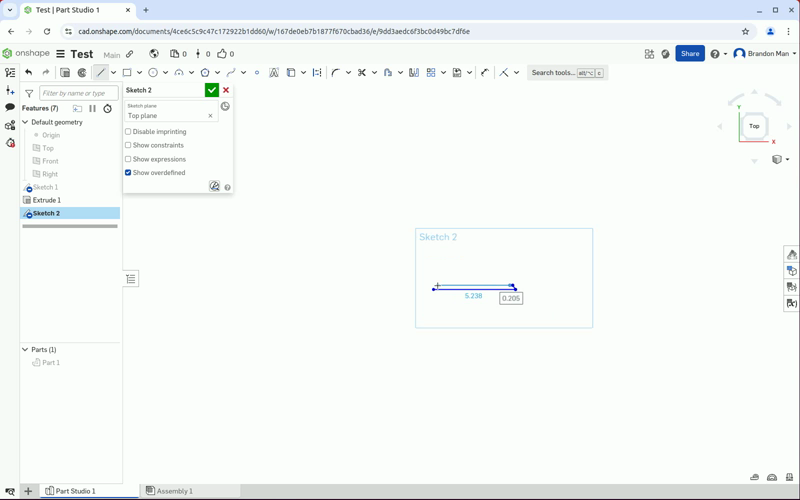
scroll(6)
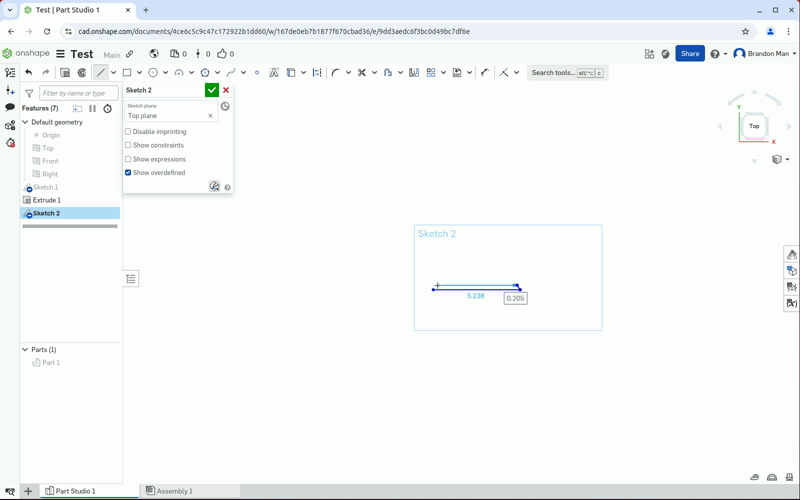
scroll(6)
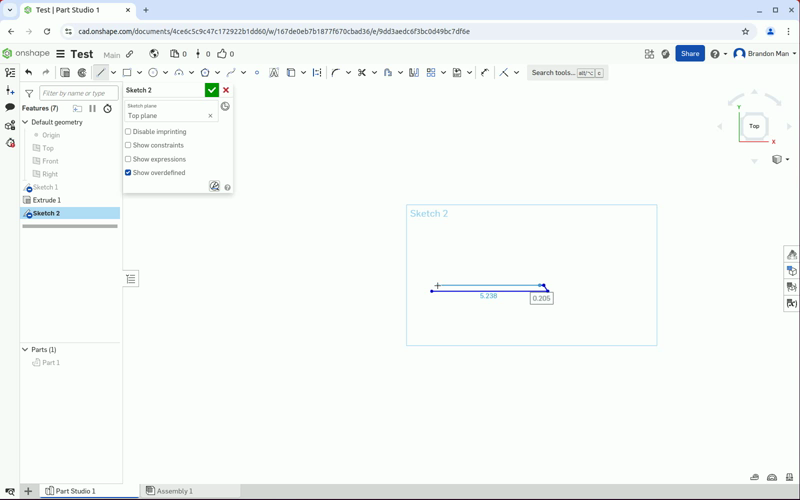
scroll(6)
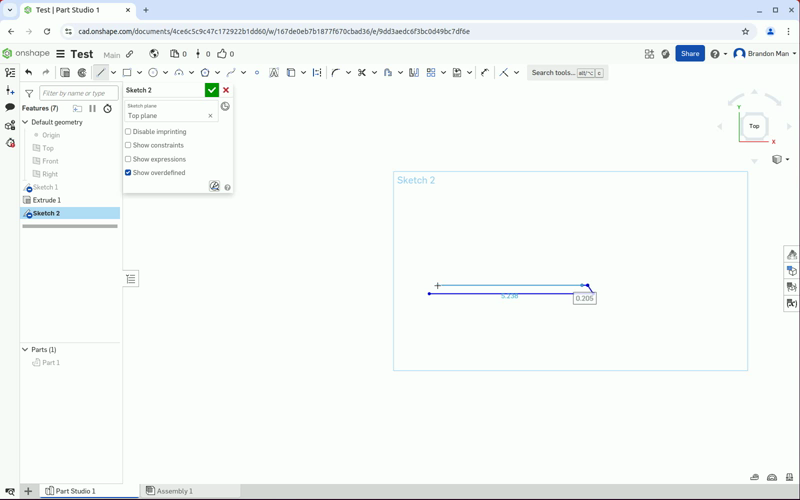
scroll(6)
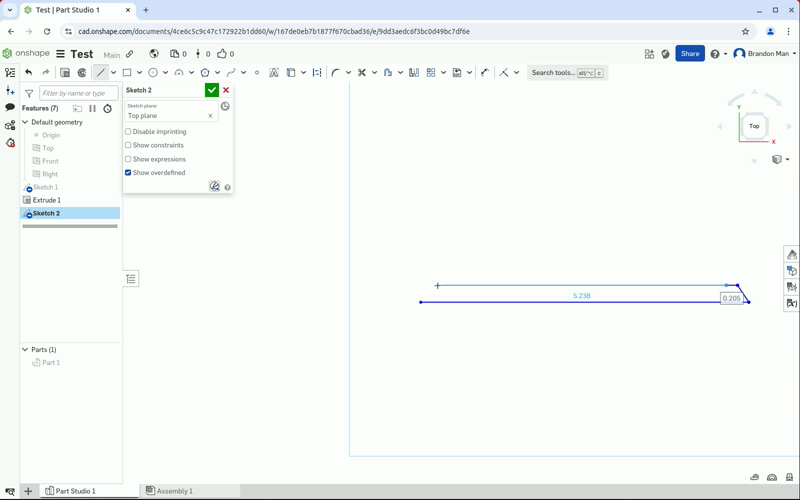
click(437, 285)
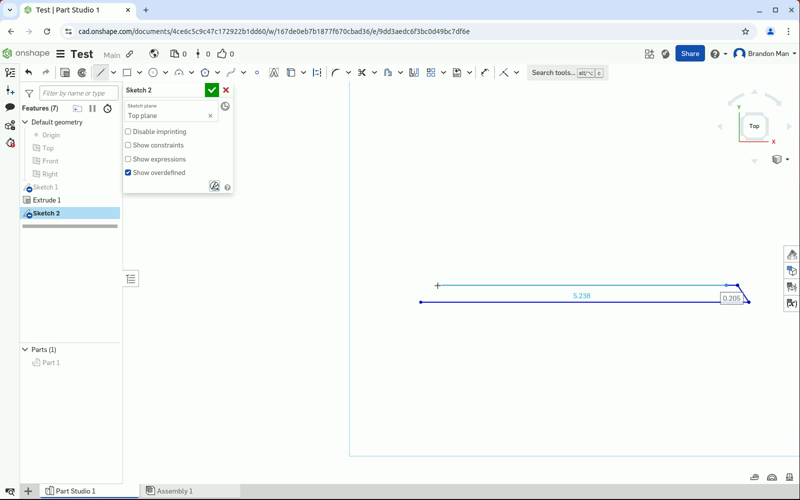
scroll(-6)
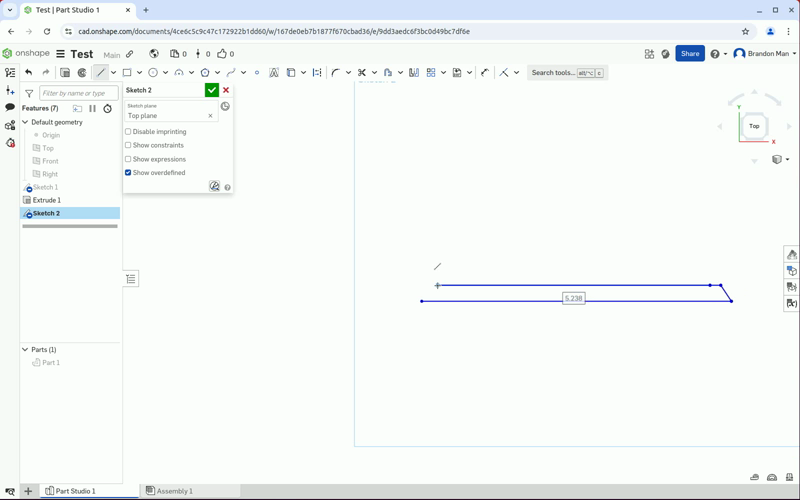
scroll(-6)
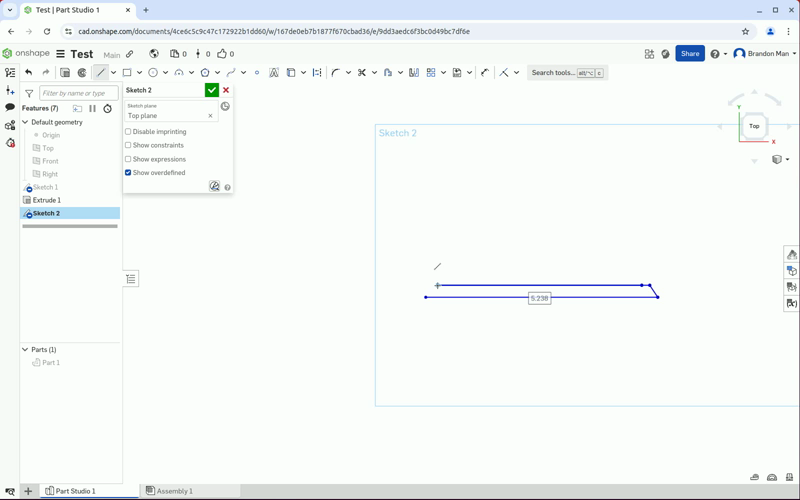
scroll(-6)
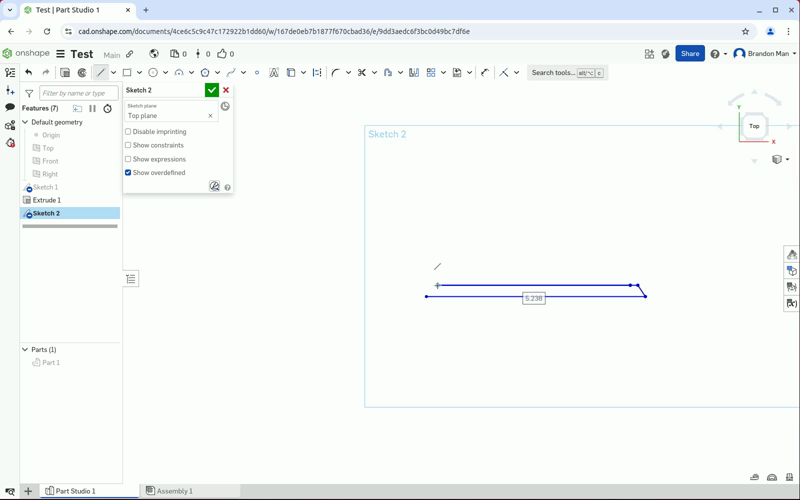
scroll(-6)
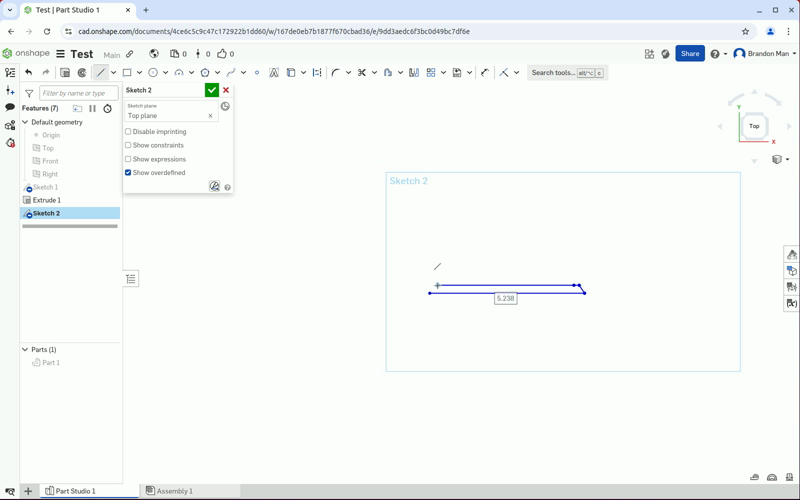
scroll(-6)
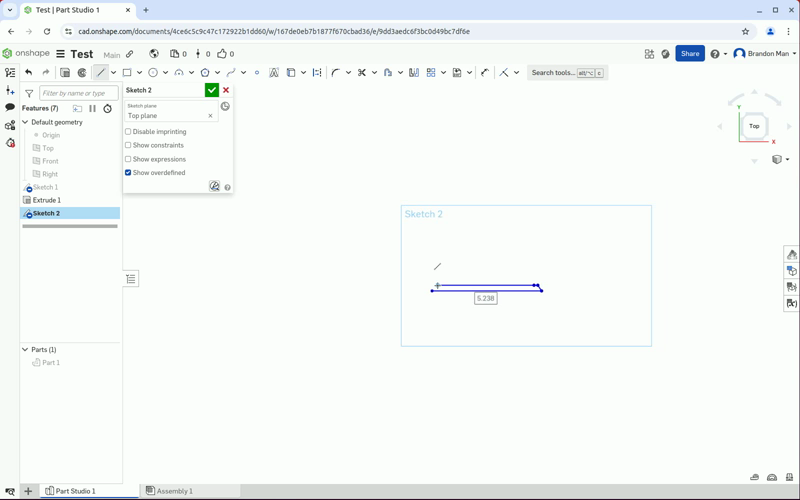
scroll(-6)
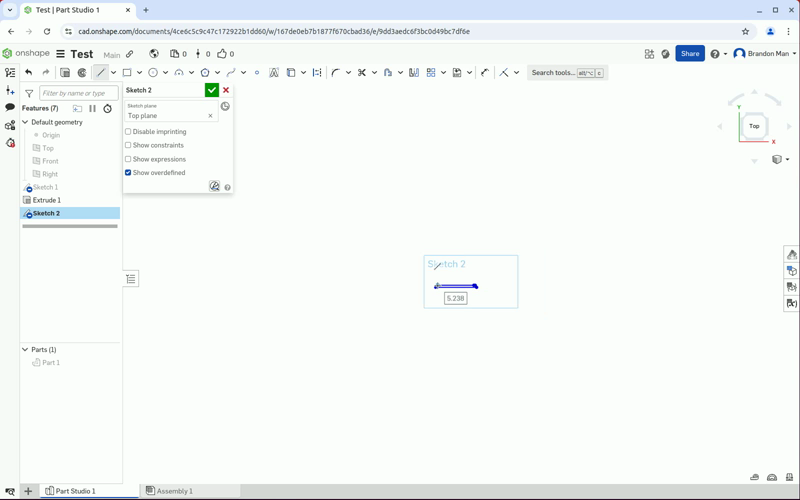
scroll(-6)
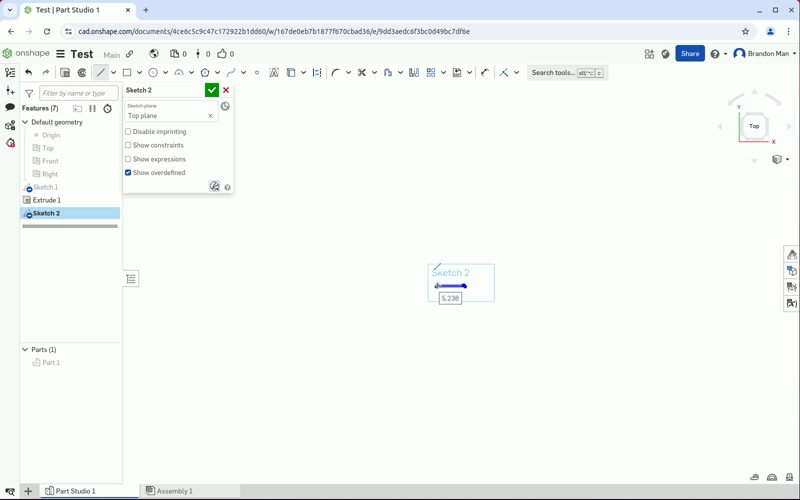
key_up(shift)
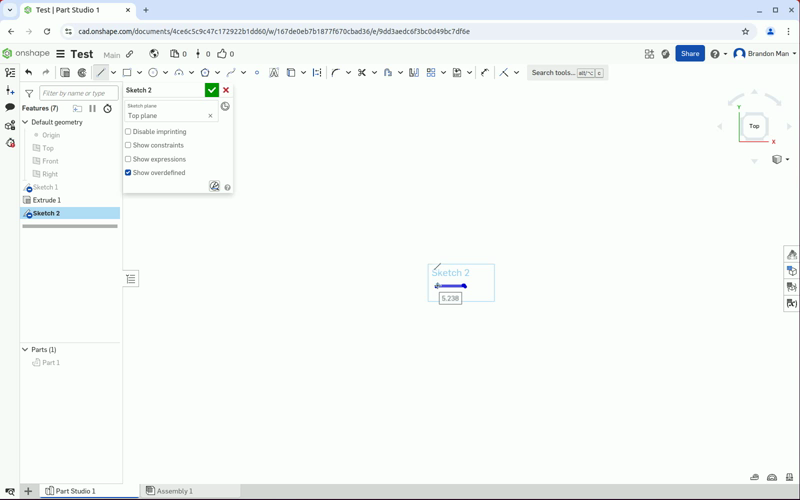
key_down(shift)
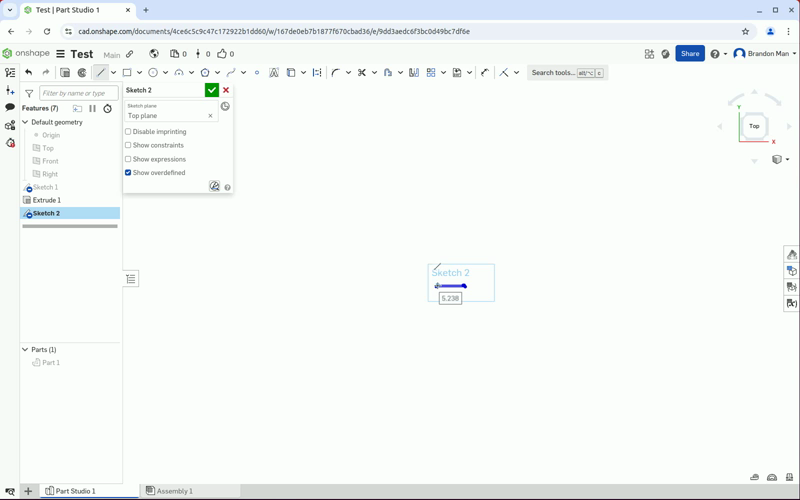
mouse_move(467, 285)
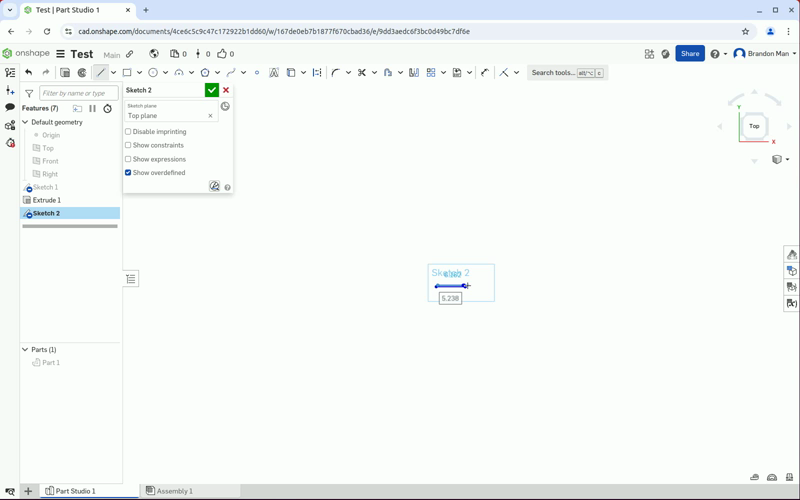
mouse_move(437, 285)
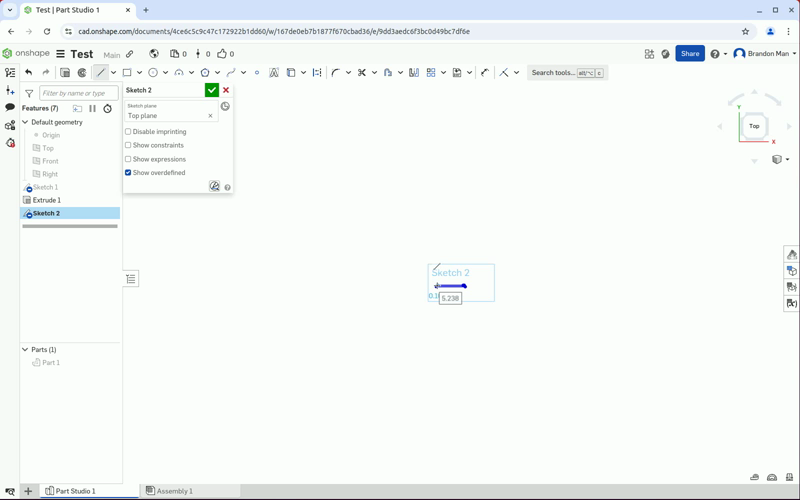
scroll(6)
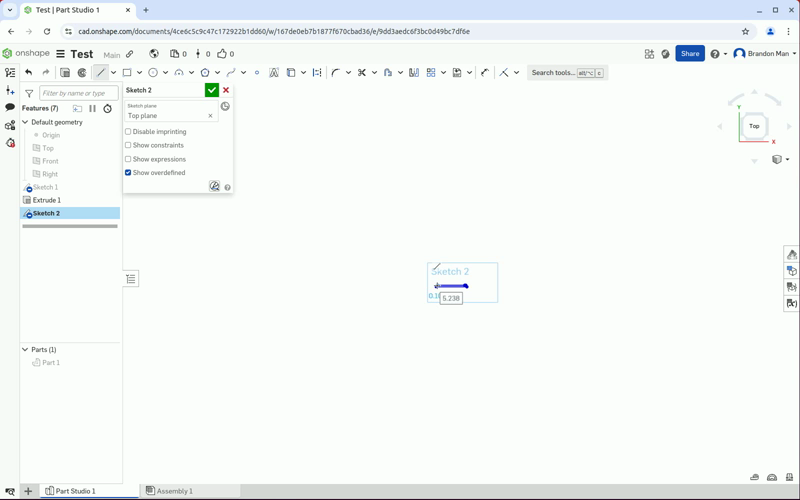
scroll(6)
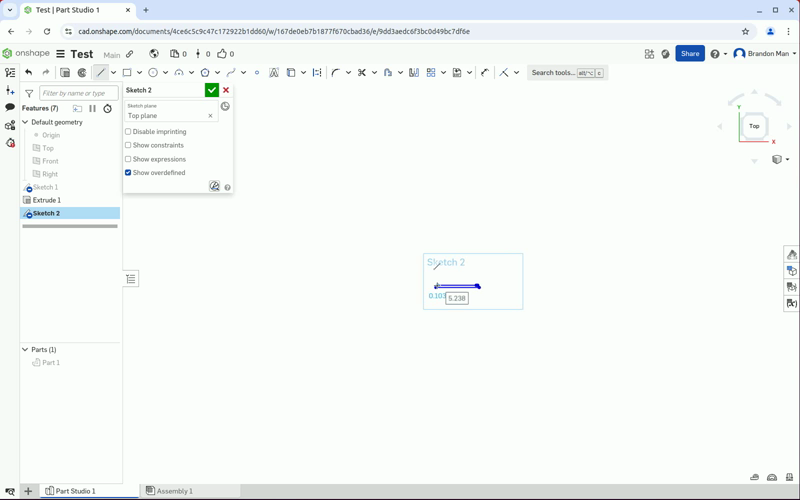
scroll(6)
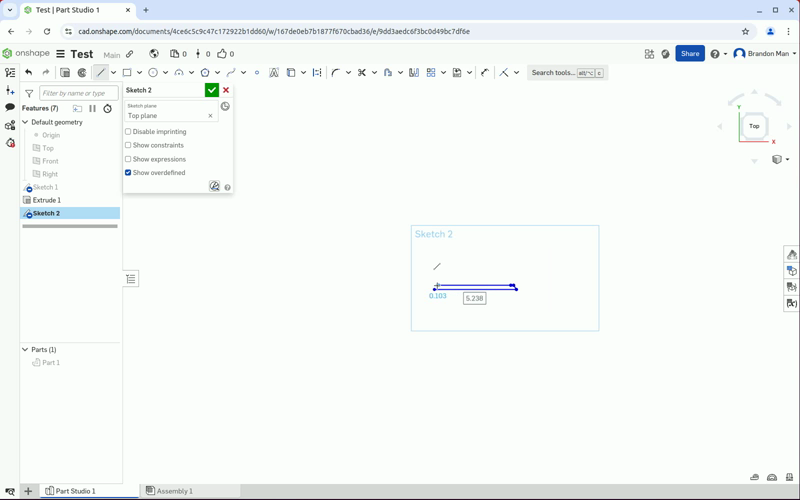
scroll(6)
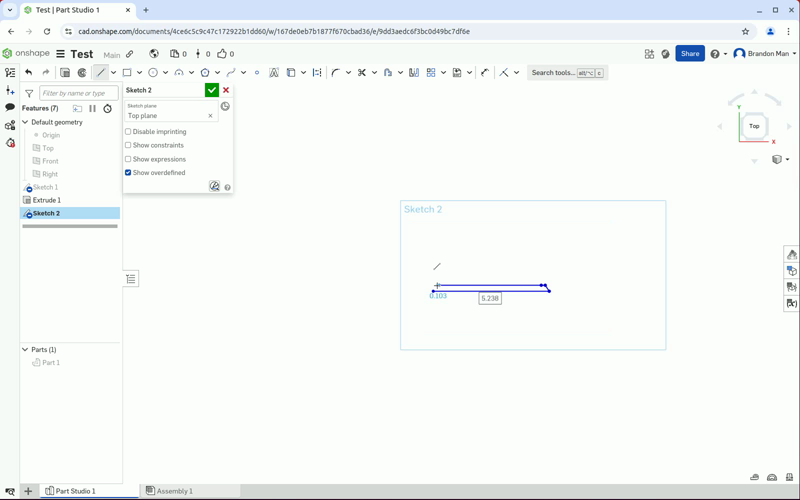
scroll(6)
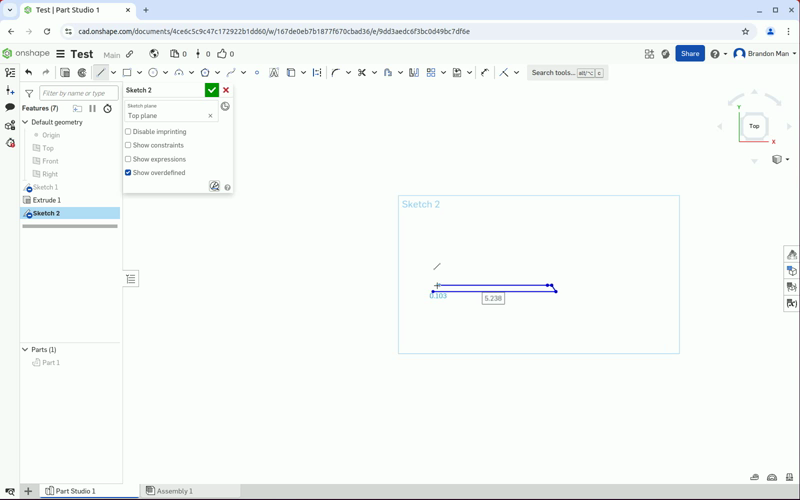
scroll(6)
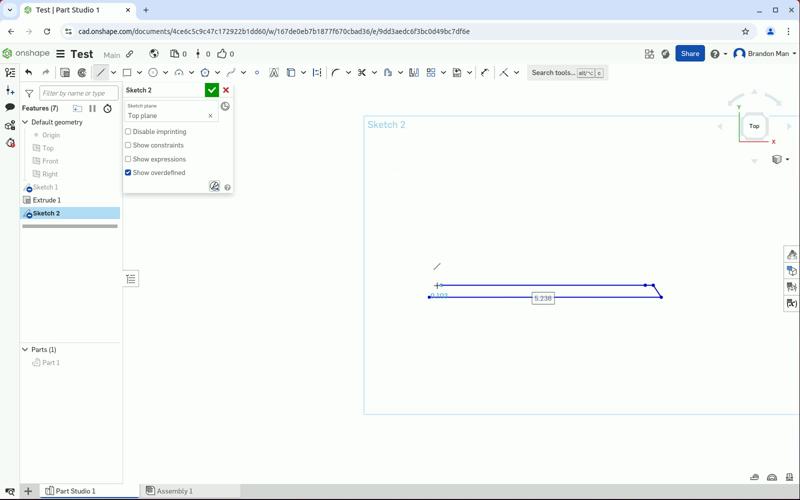
scroll(6)
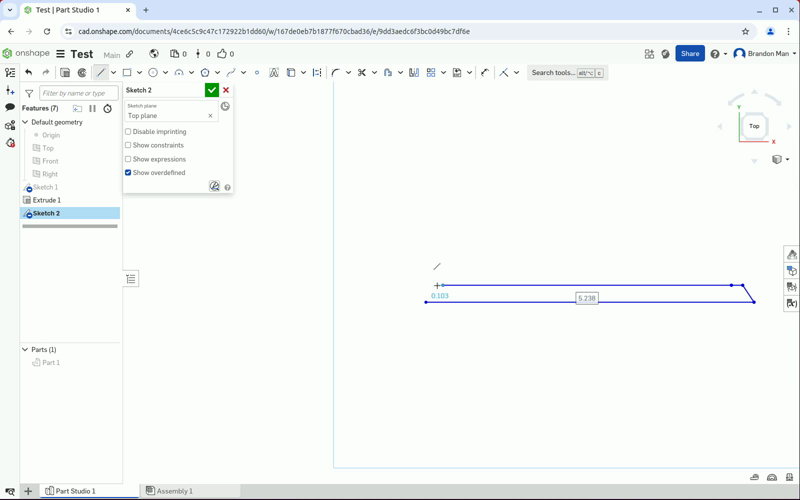
click(437, 285)
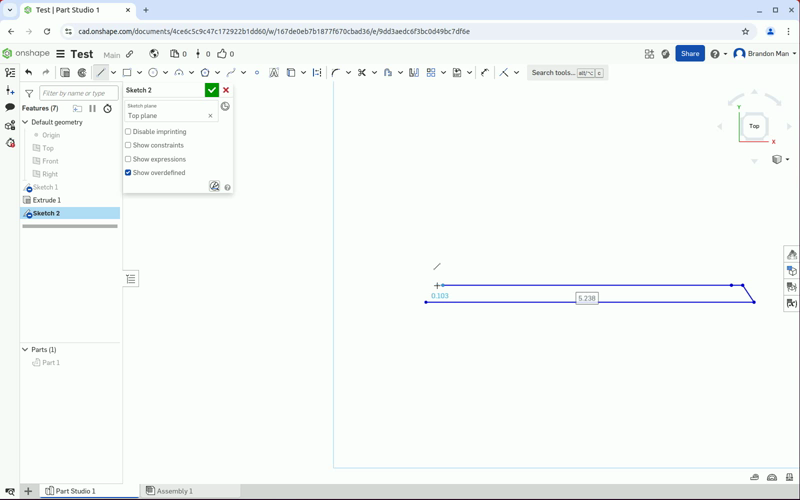
scroll(-6)
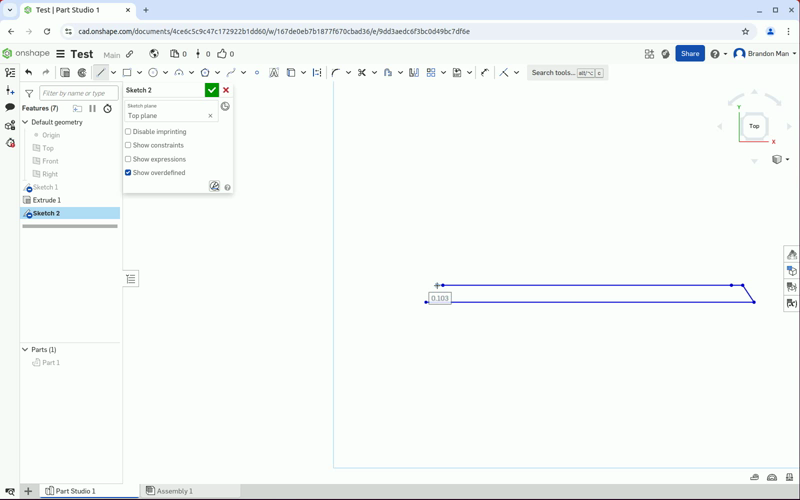
scroll(-6)
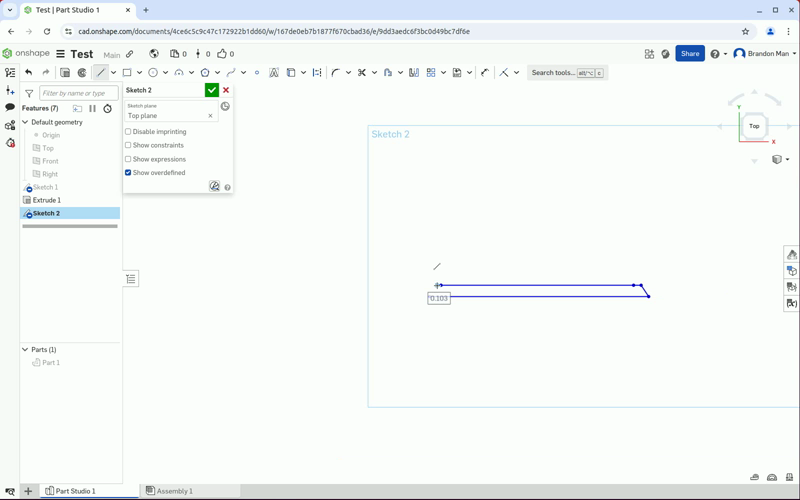
scroll(-6)
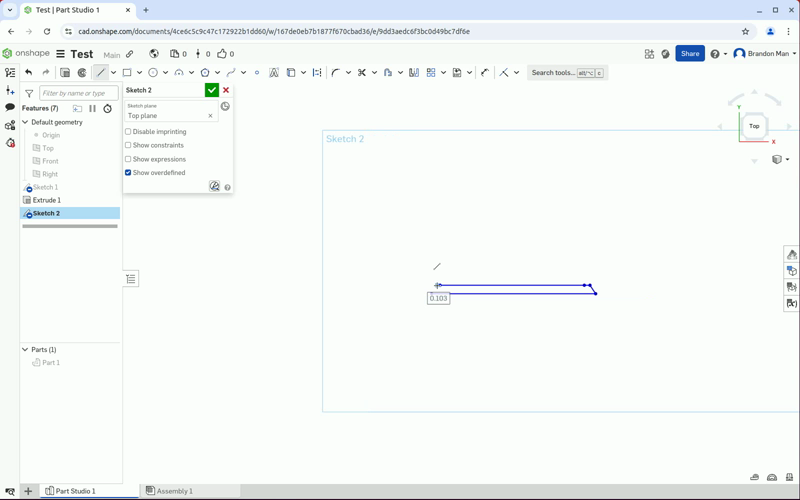
scroll(-6)
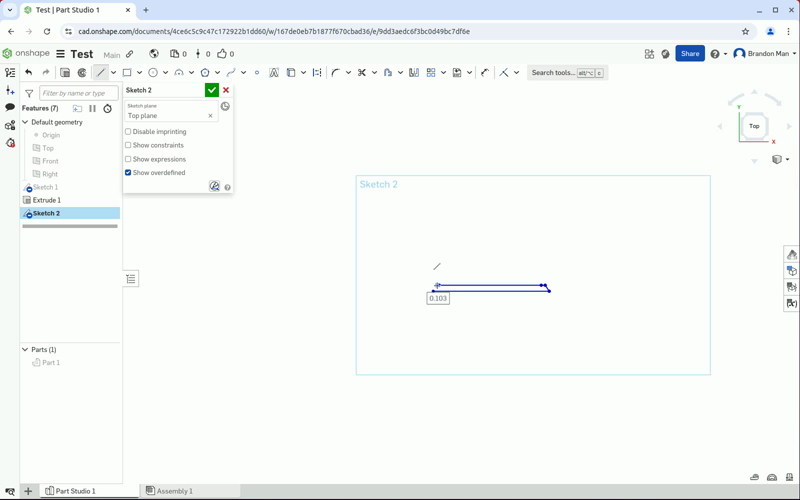
scroll(-6)
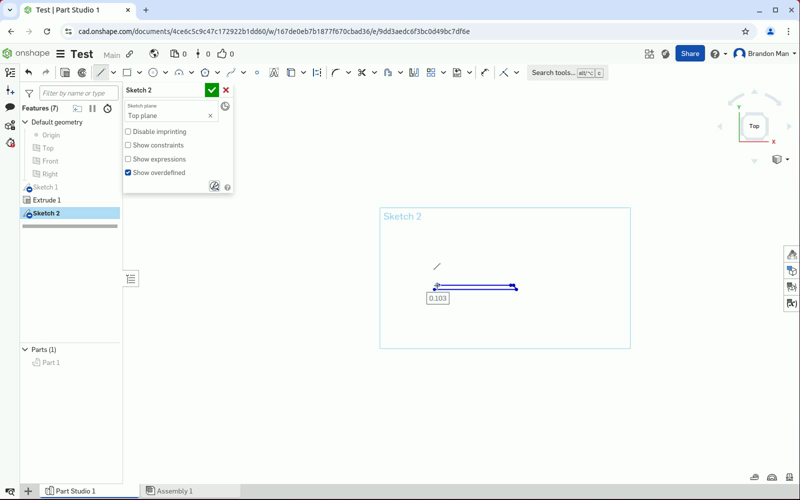
scroll(-6)
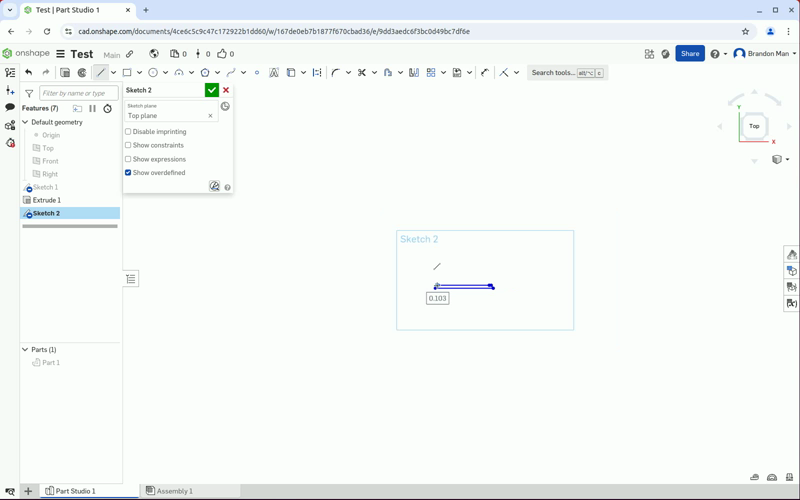
scroll(-6)
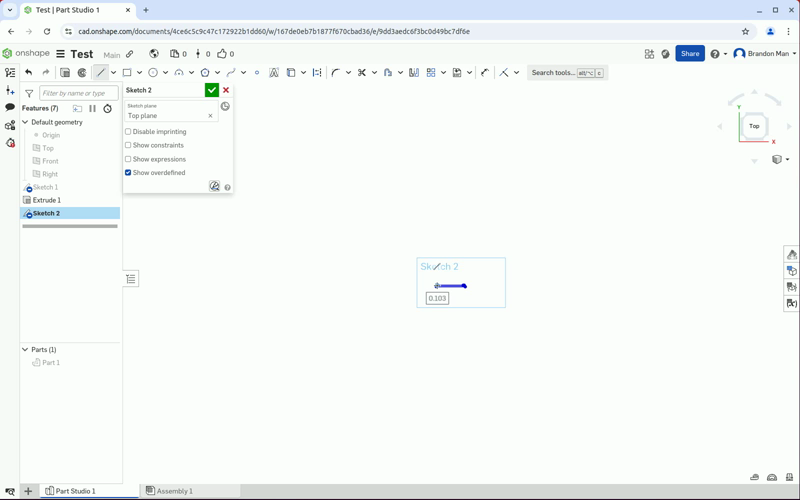
key_up(shift)
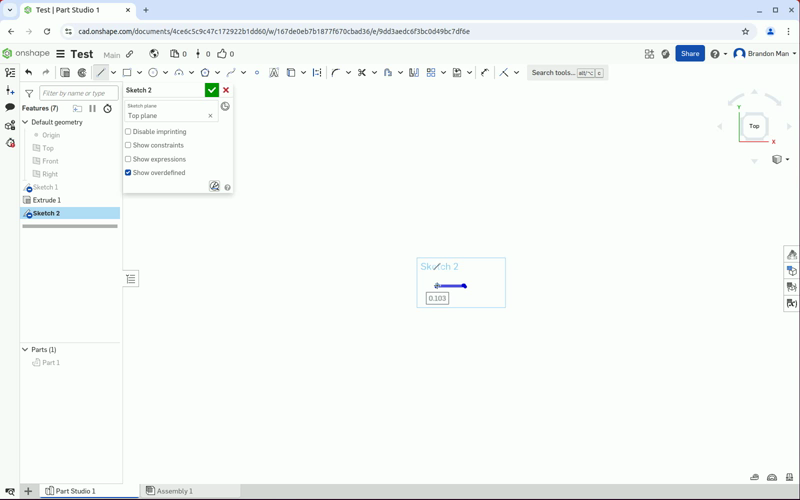
mouse_move(467, 285)
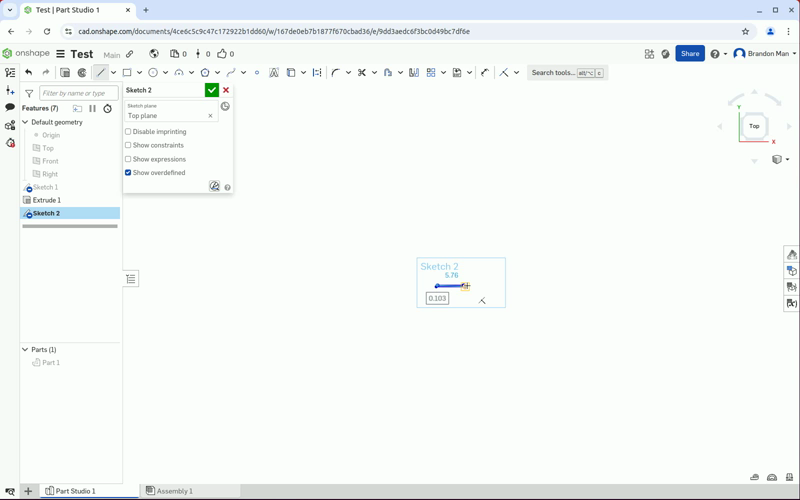
key_down(shift)
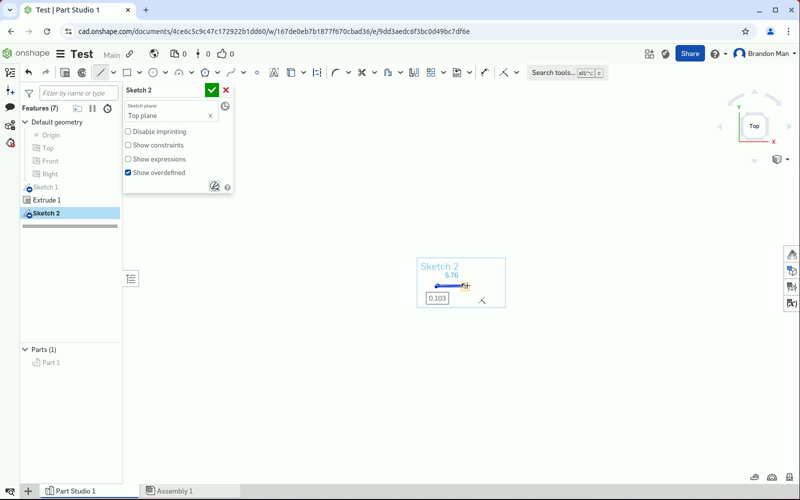
mouse_move(436, 286)
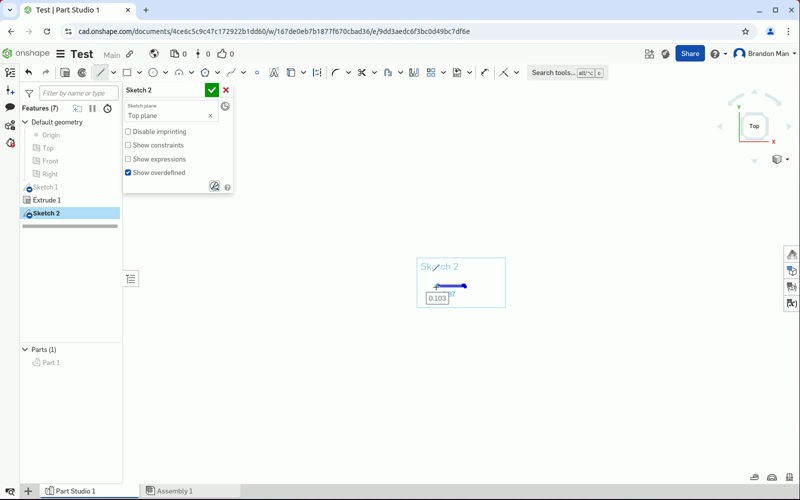
scroll(6)
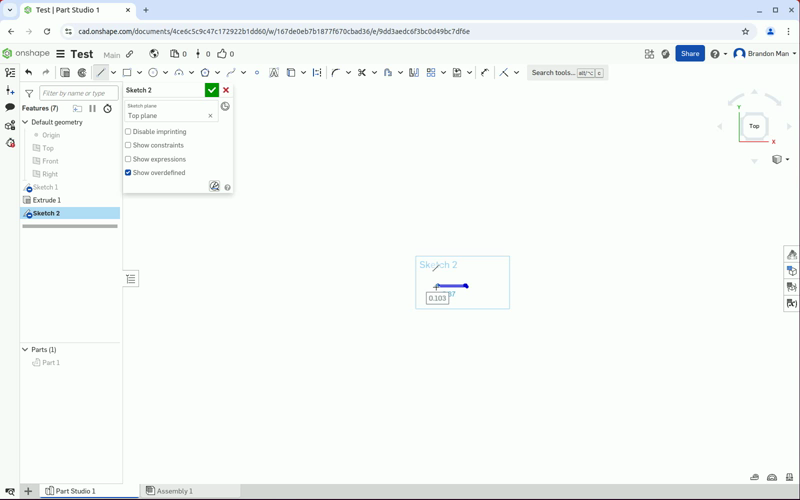
scroll(6)
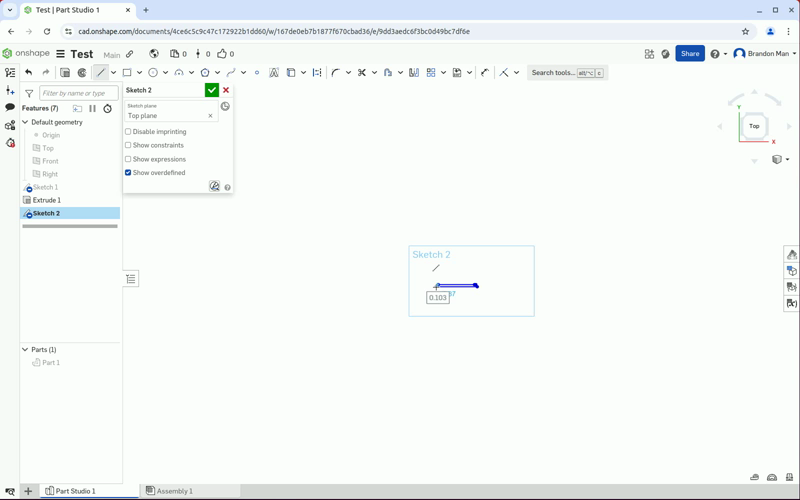
scroll(6)
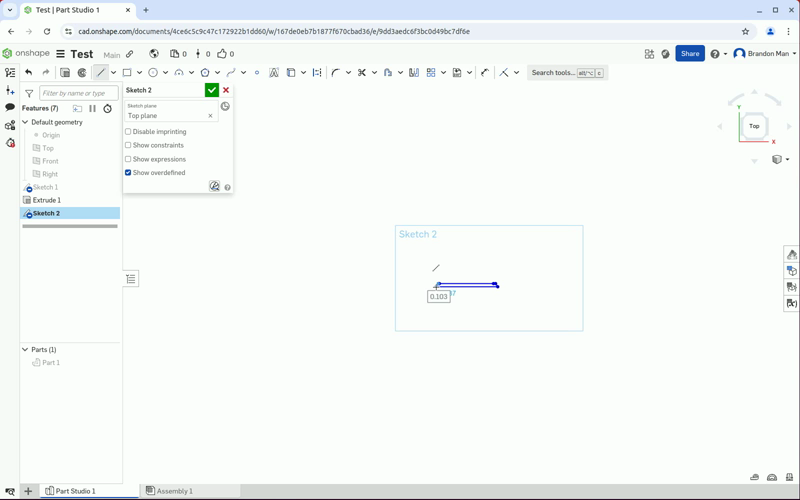
scroll(6)
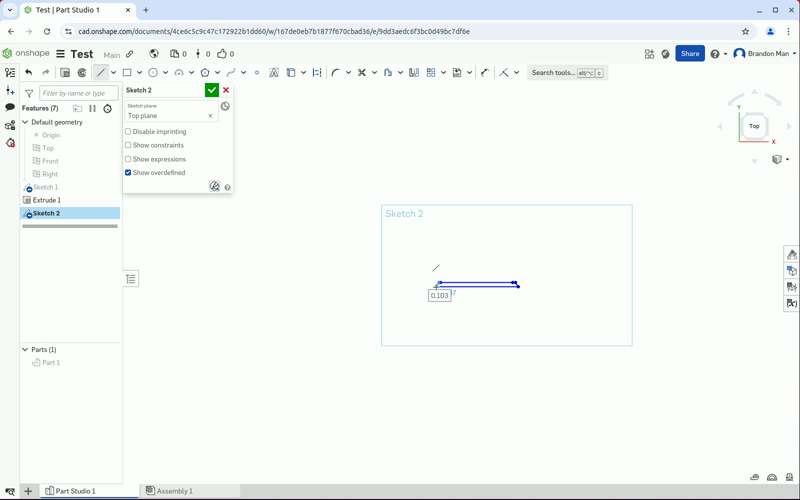
scroll(6)
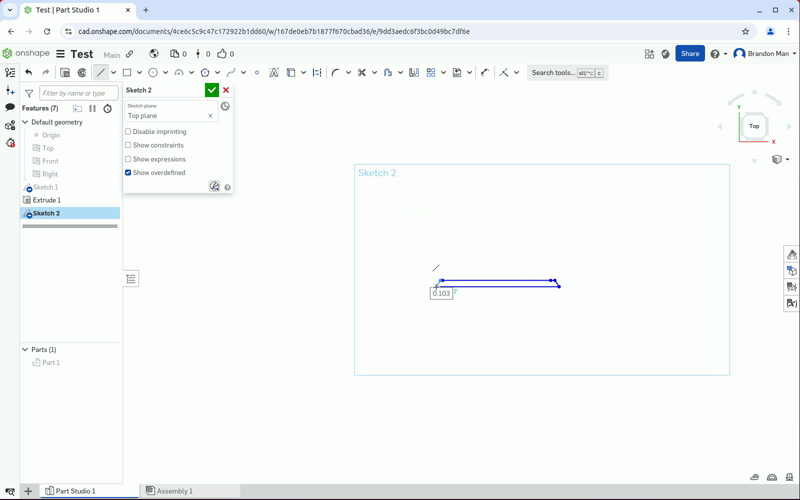
scroll(6)
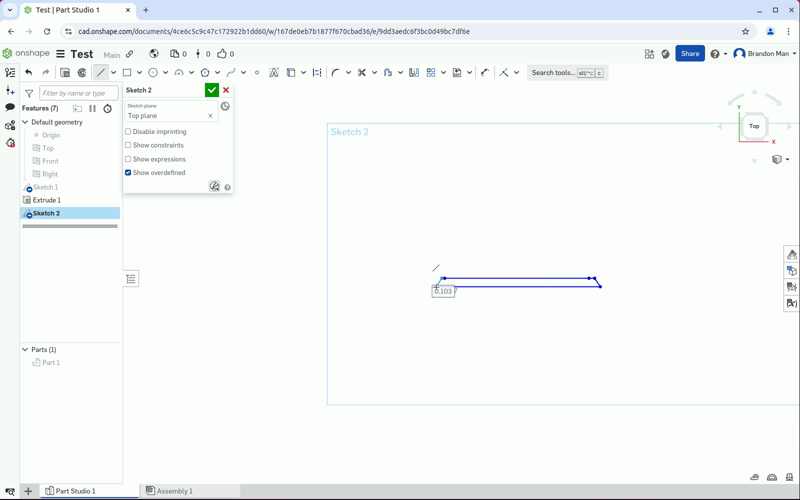
scroll(6)
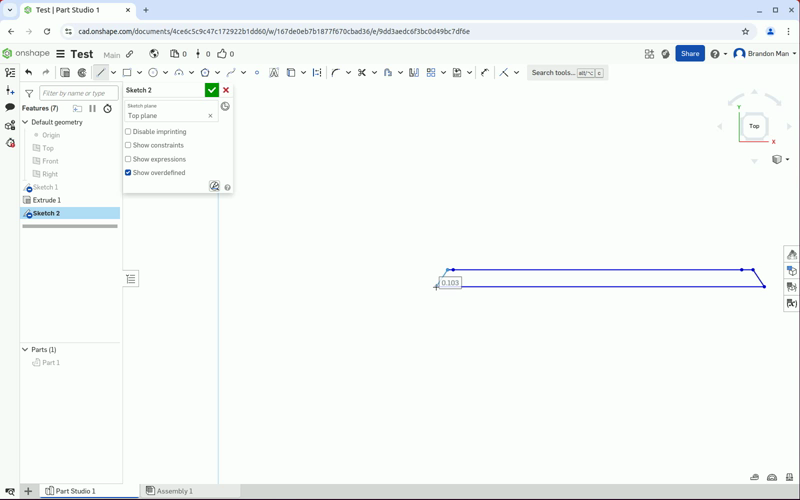
key_up(shift)
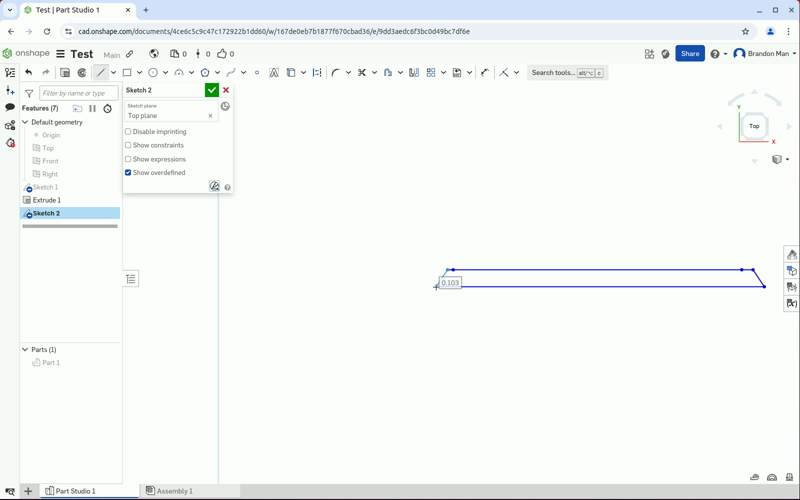
click(436, 286)
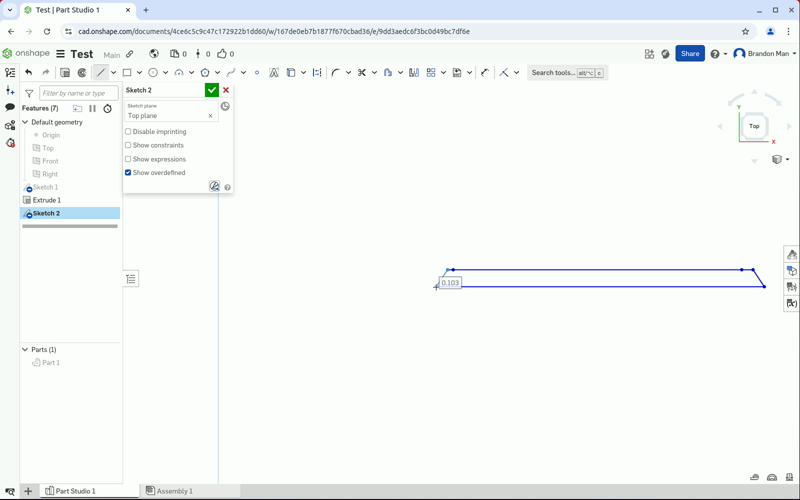
scroll(-6)
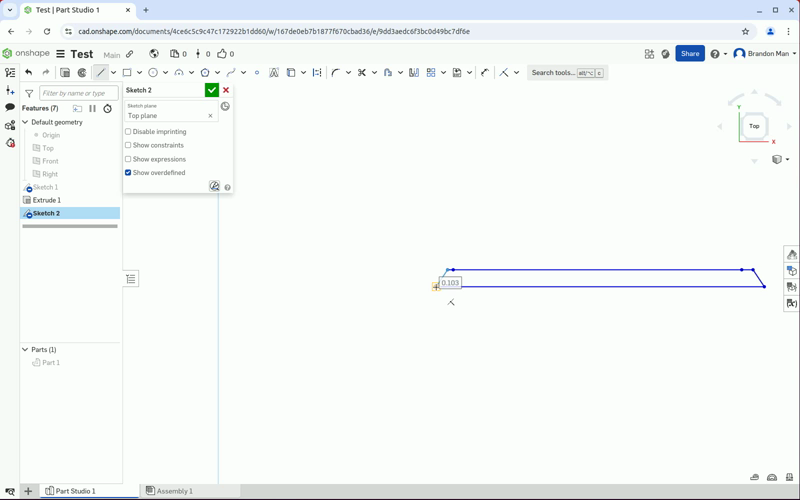
scroll(-6)
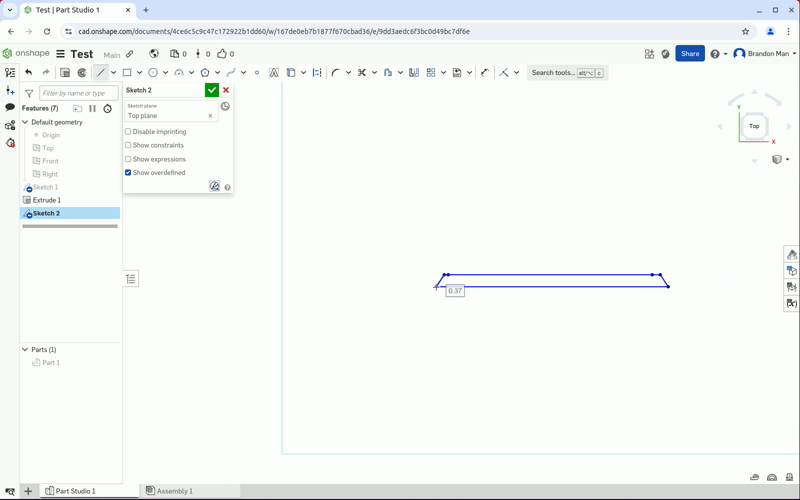
scroll(-6)
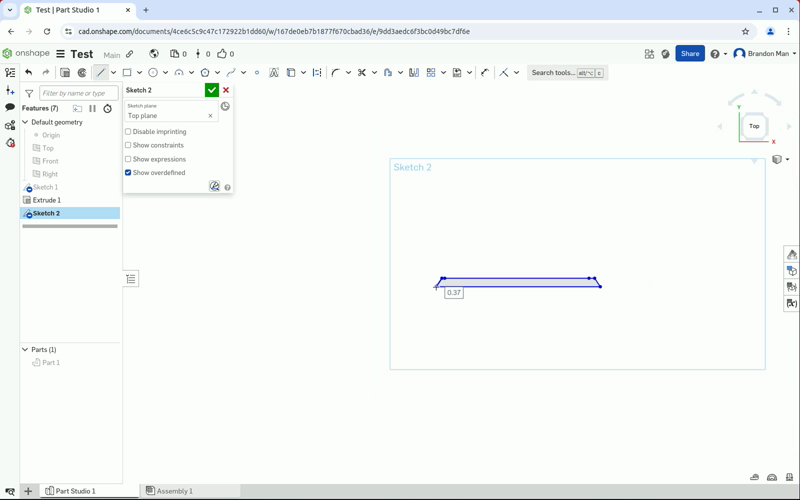
scroll(-6)
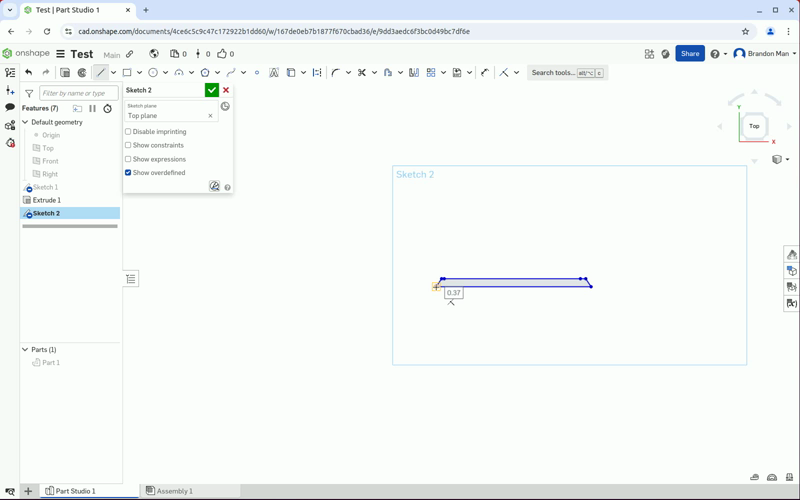
scroll(-6)
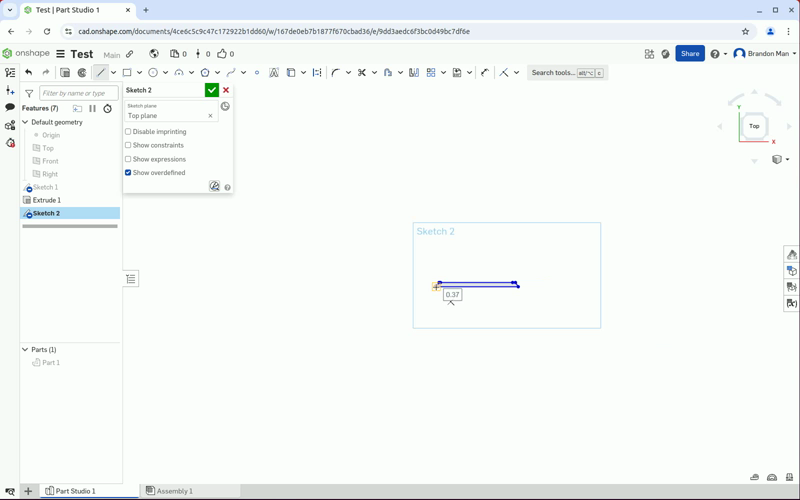
scroll(-6)
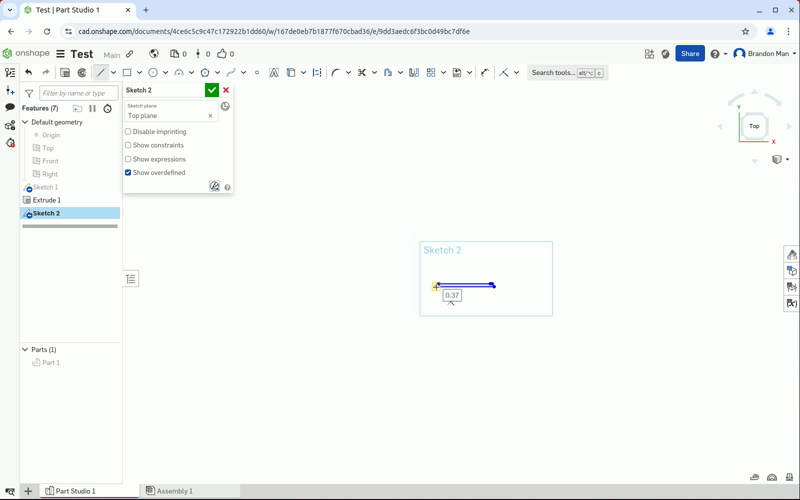
scroll(-6)
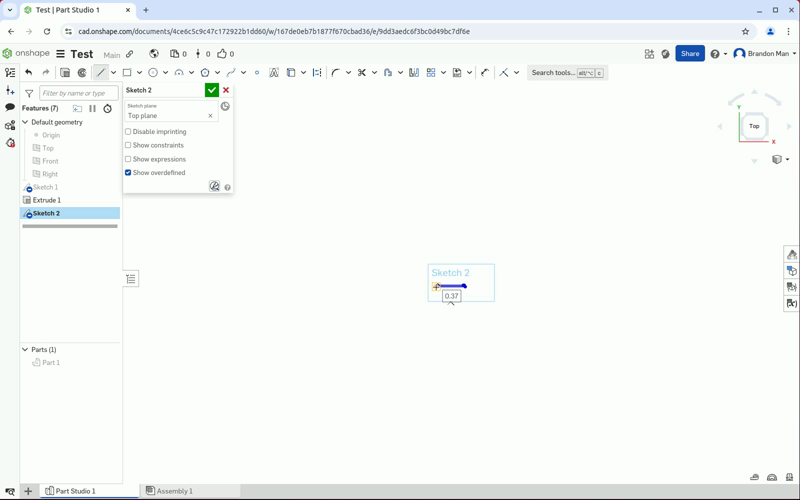
key(esc)
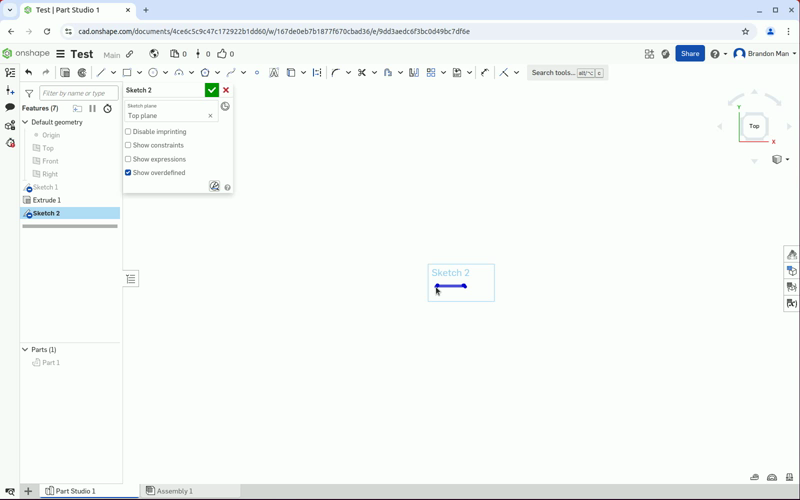
mouse_move(455, 285)
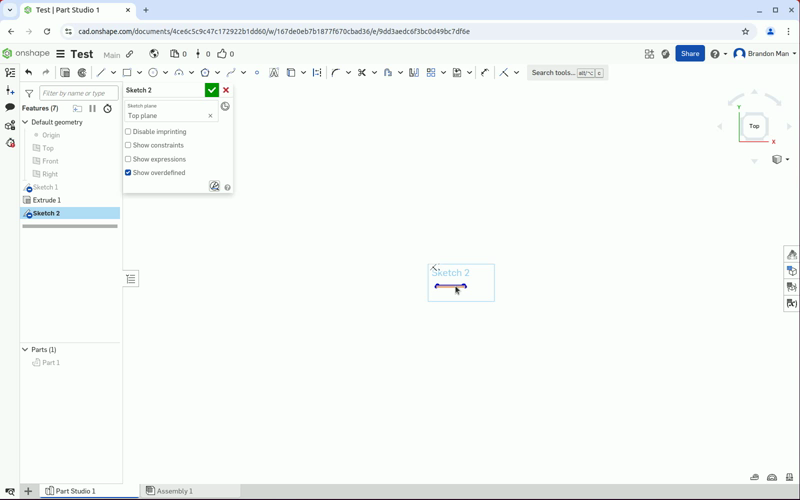
scroll(6)
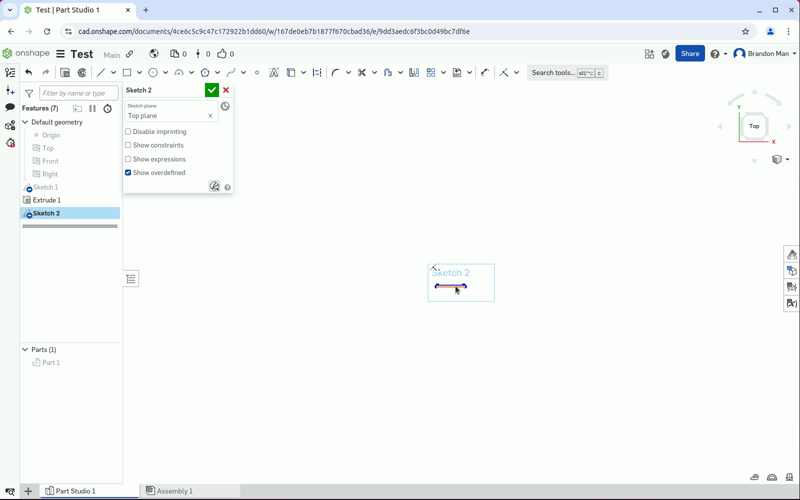
scroll(6)
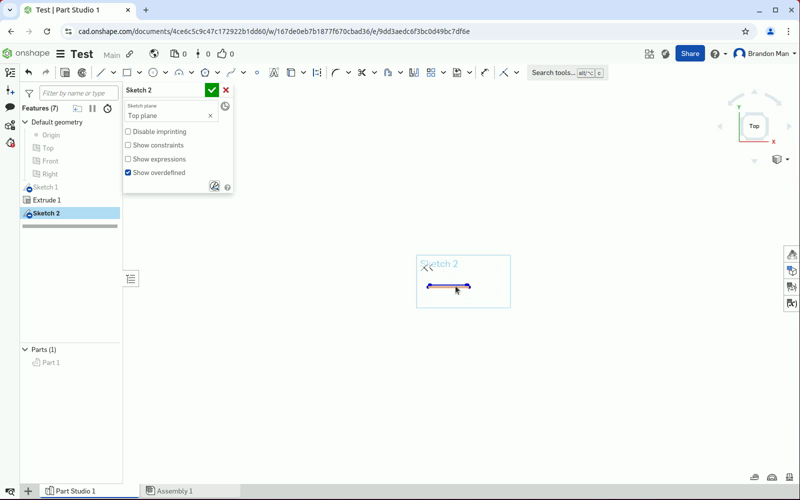
scroll(6)
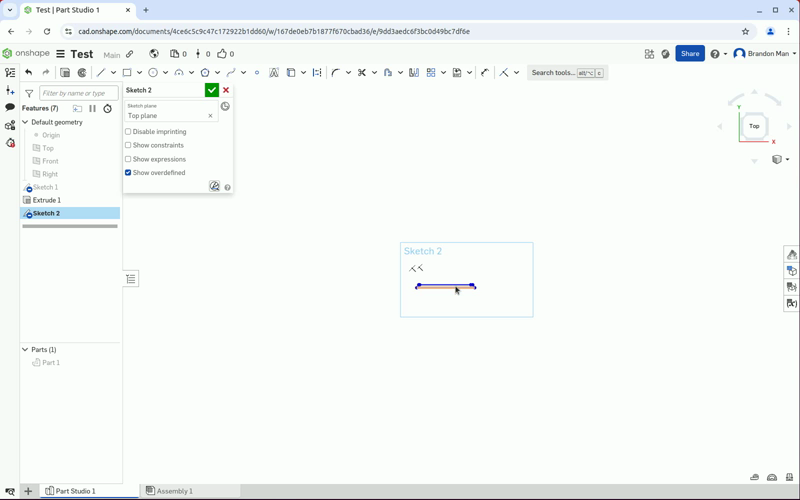
scroll(6)
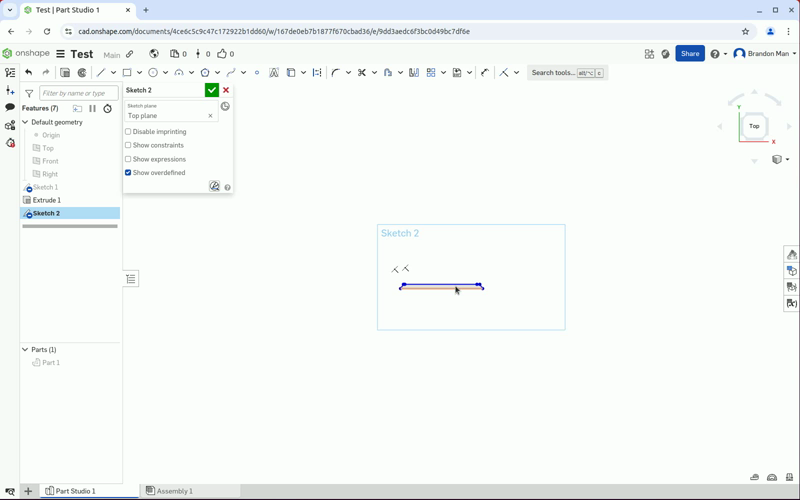
scroll(6)
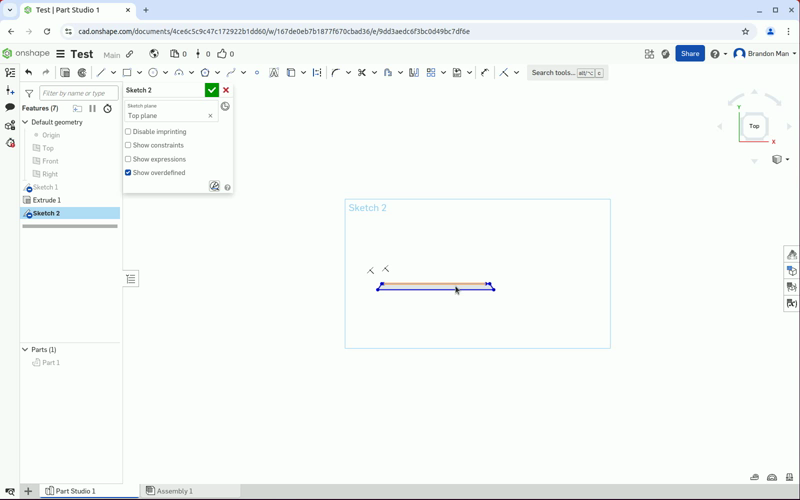
scroll(6)
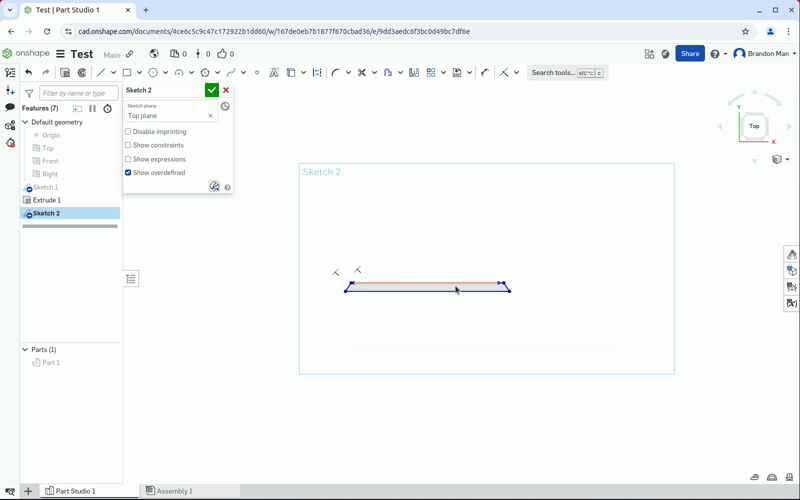
scroll(6)
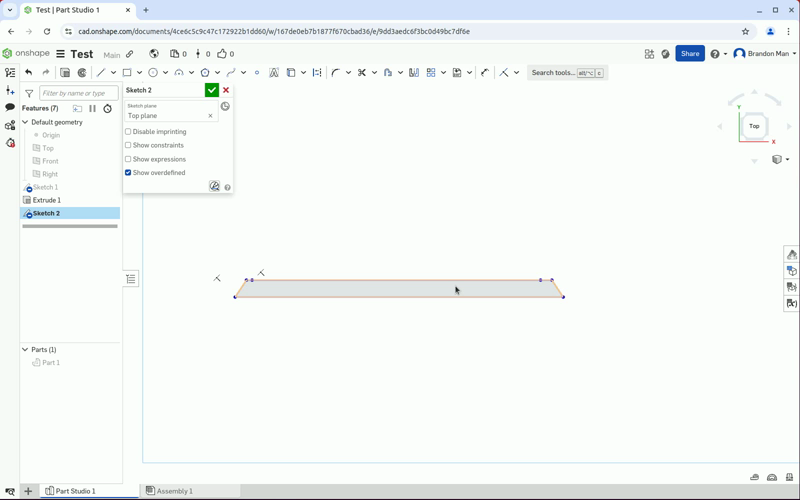
click(455, 285)
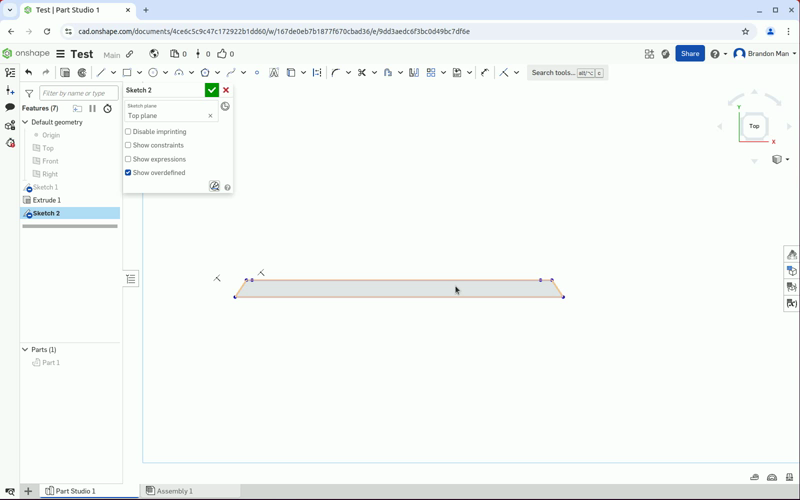
scroll(-6)
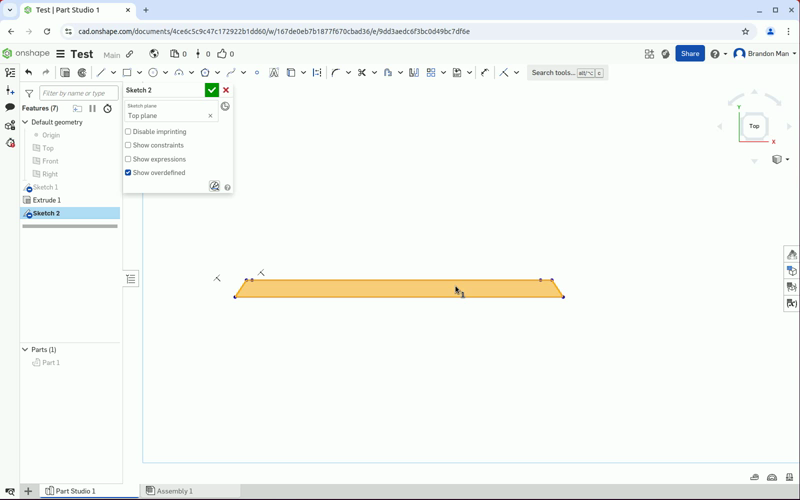
scroll(-6)
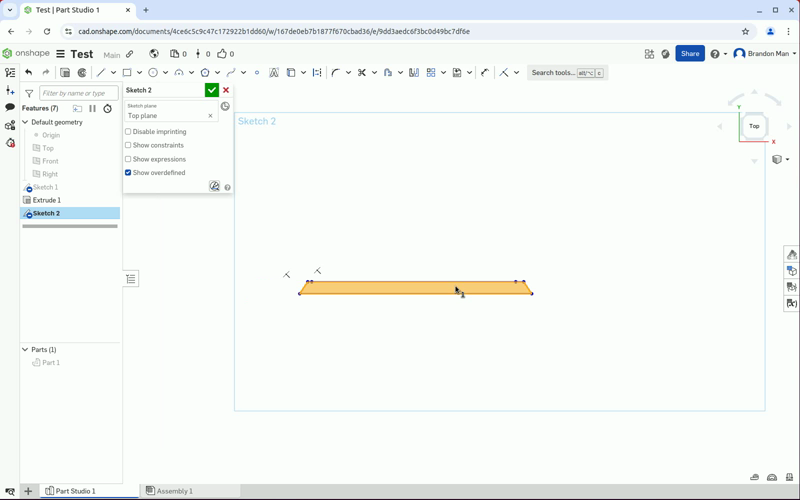
scroll(-6)
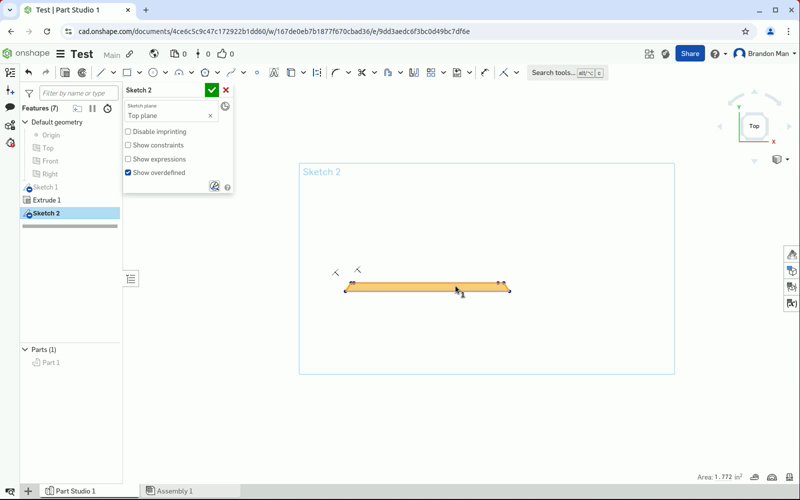
scroll(-6)
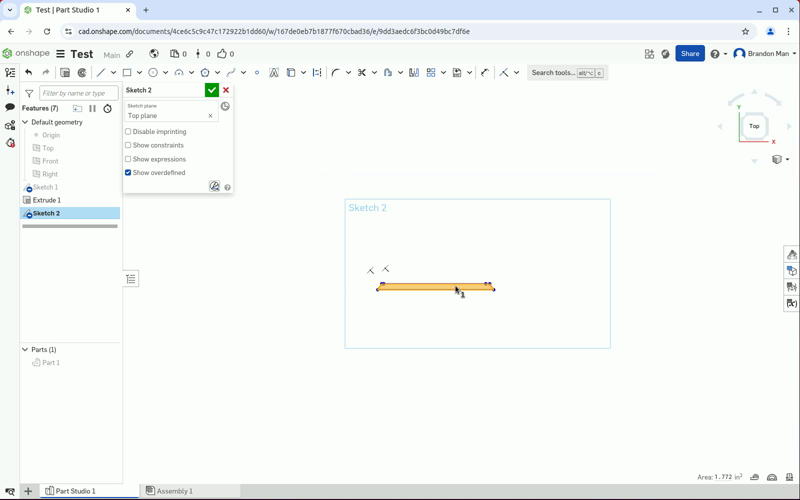
scroll(-6)
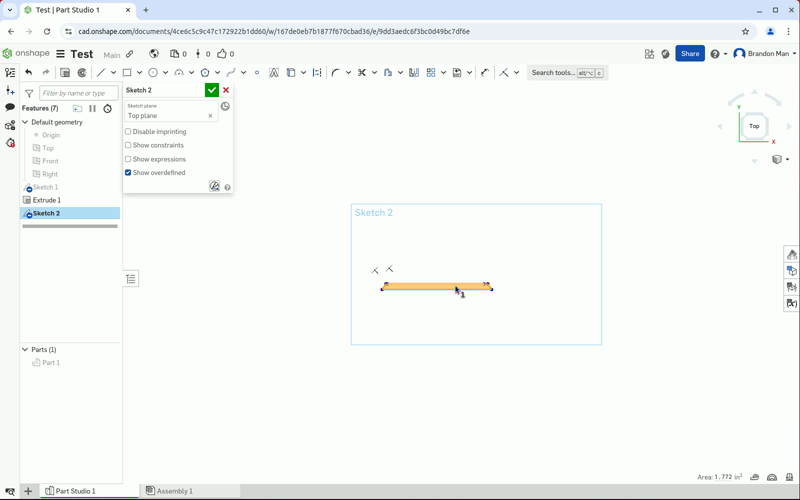
scroll(-6)
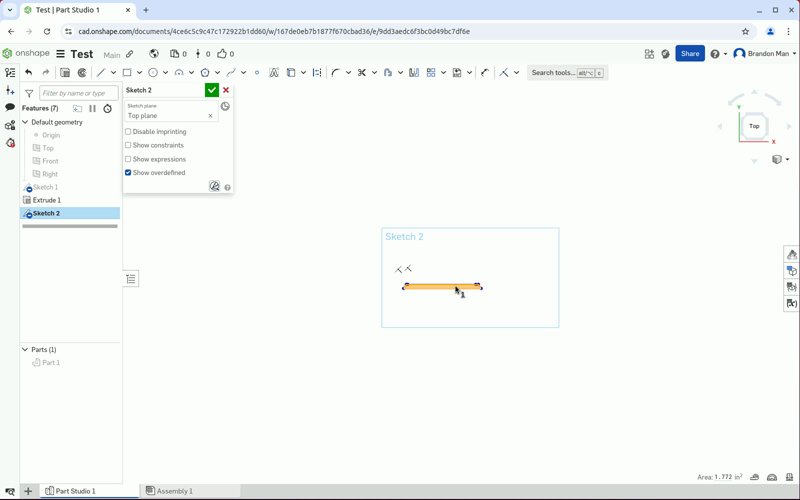
scroll(-6)
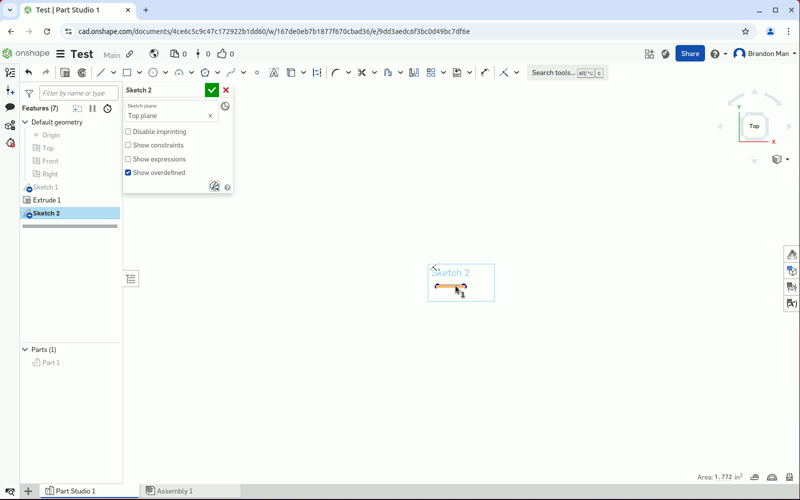
mouse_move(73, 352)
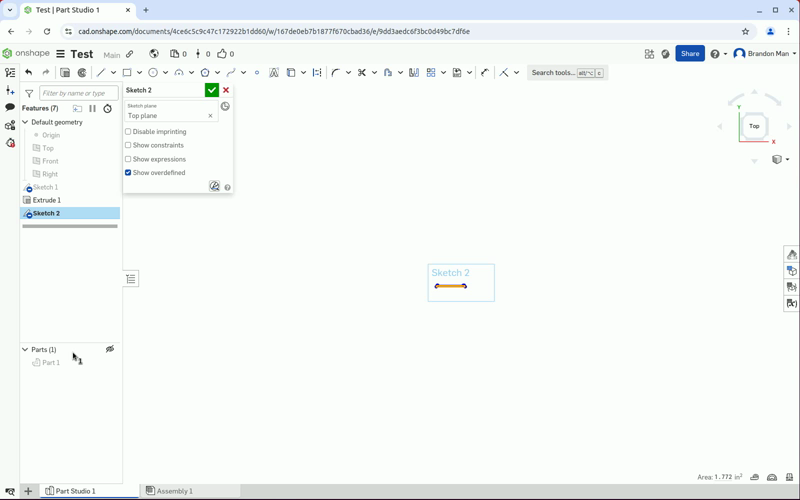
key(shift+y)
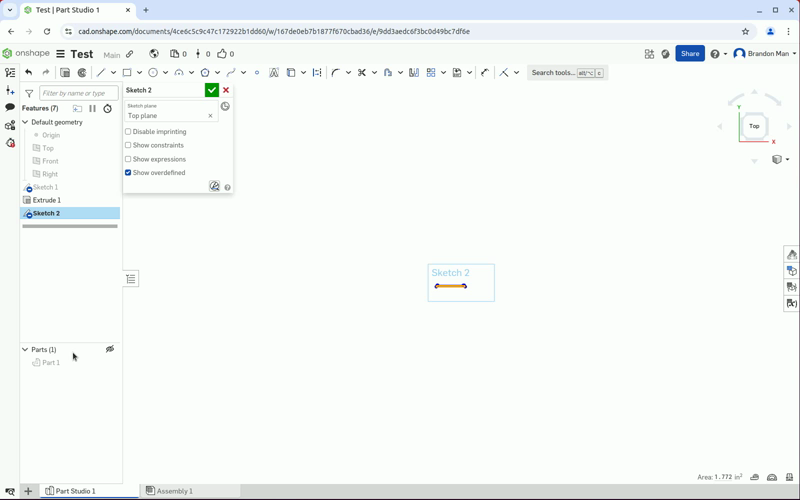
key(shift+e)
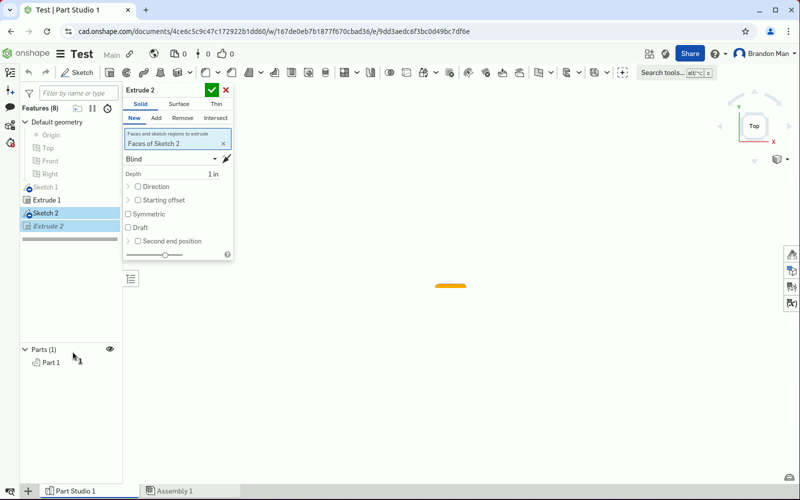
mouse_move(143, 106)
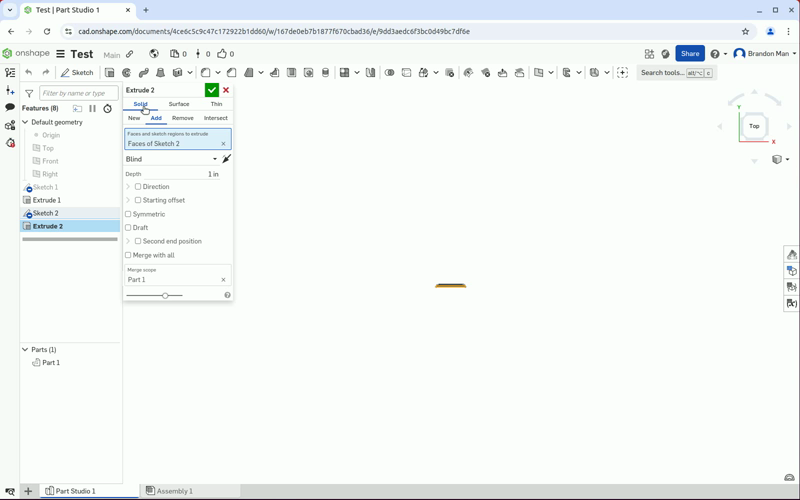
click(143, 106)
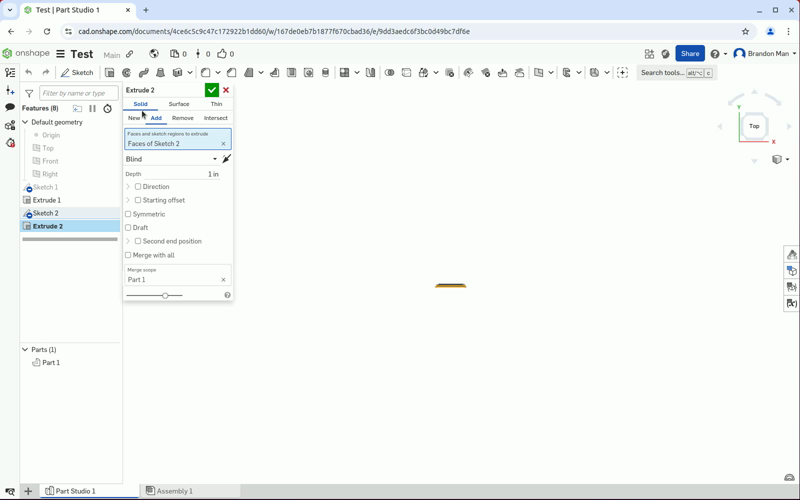
mouse_move(137, 120)
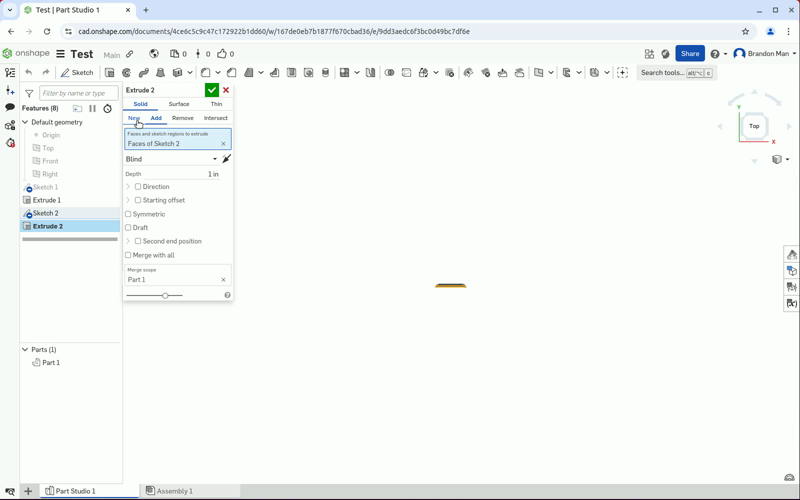
click(137, 120)
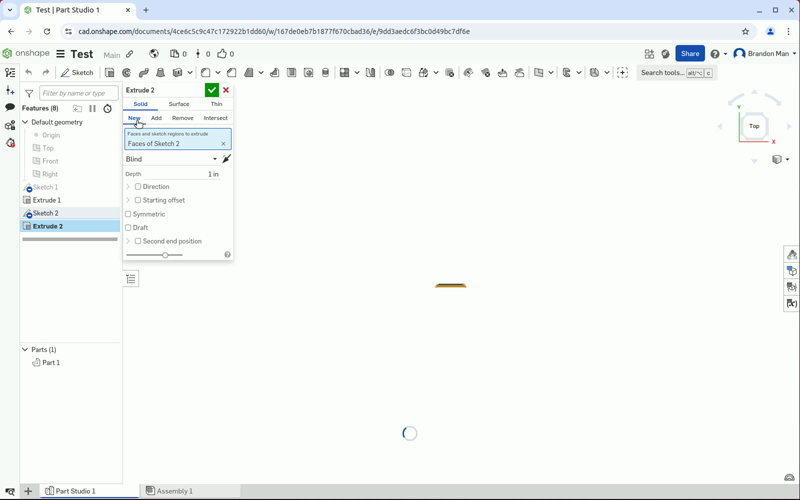
key(tab, 4)
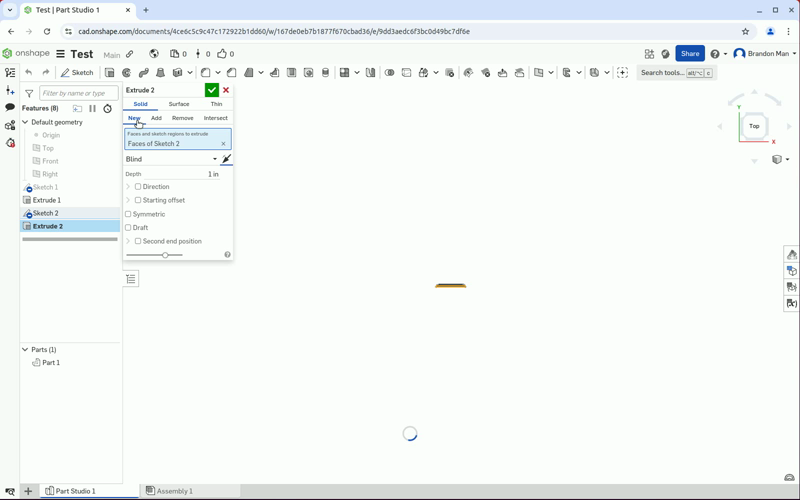
text(23.108)
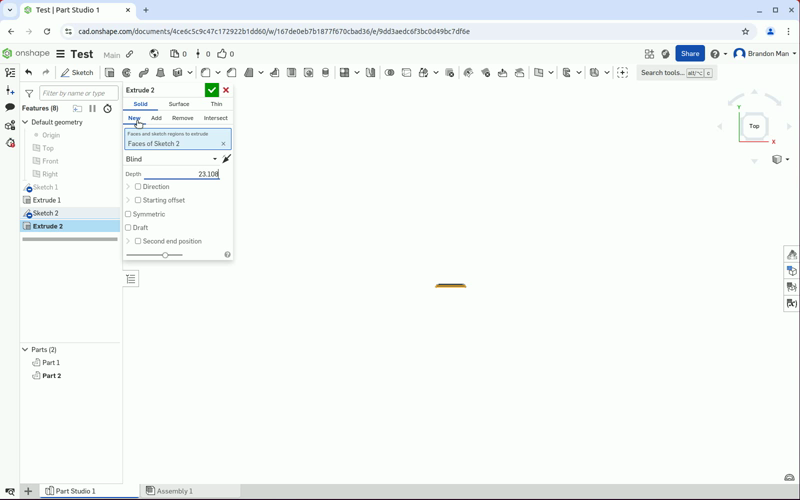
key(enter)
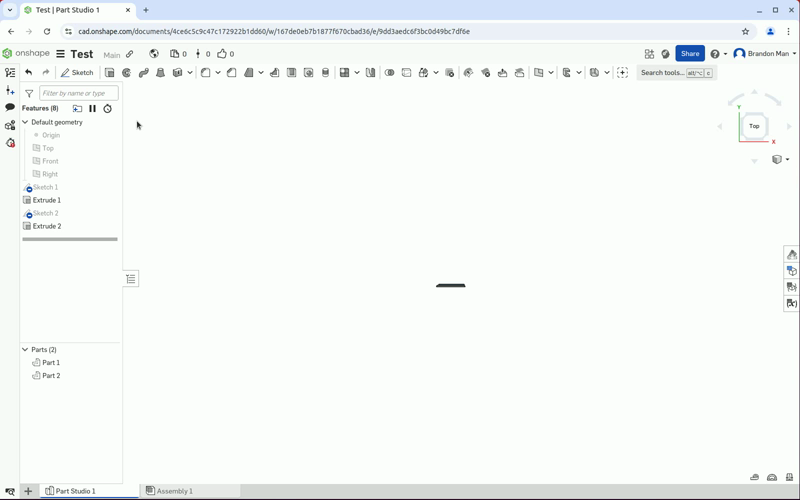
key(shift+h)
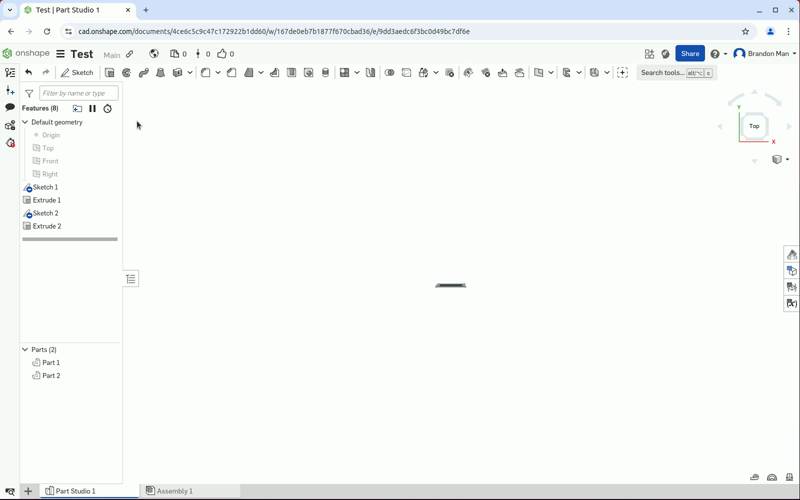
key(shift+h)
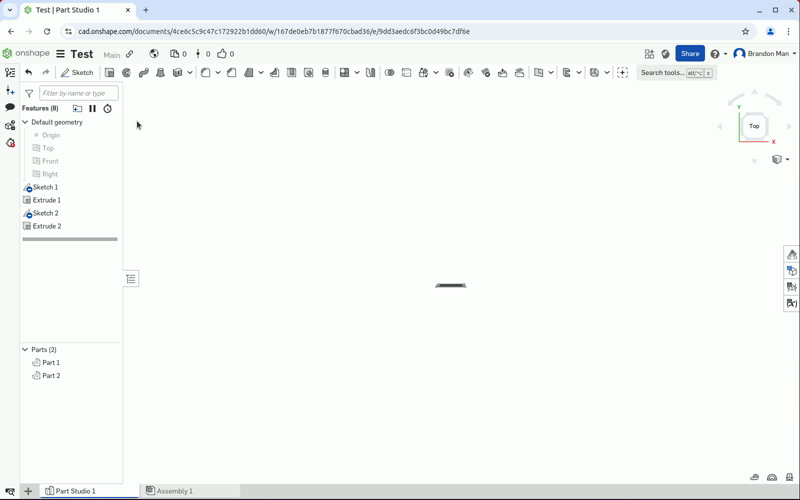
key(shift+7)
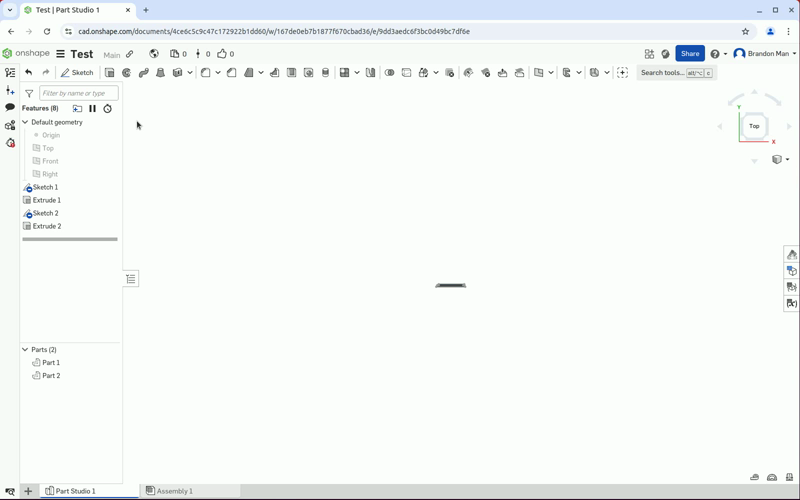
key(up, 3)
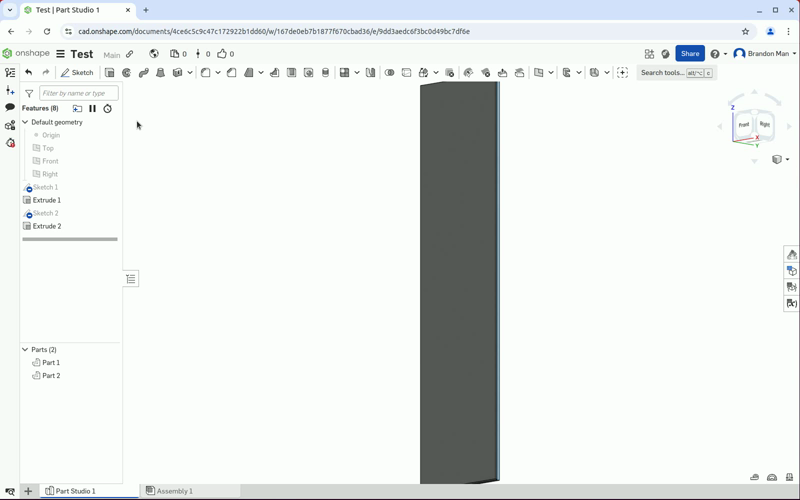
key(left, 3)
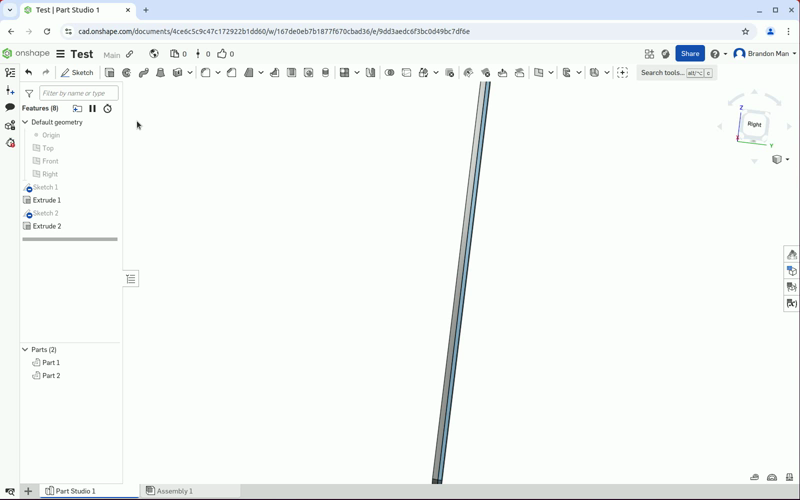
key(right, 3)
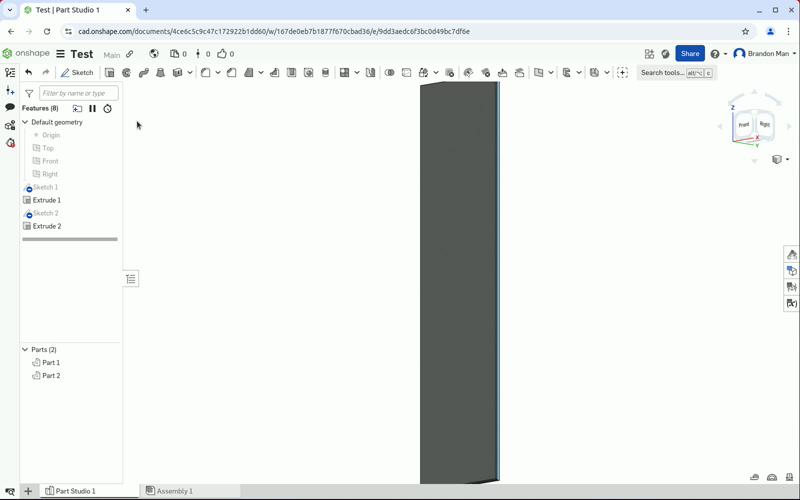
key(down, 3)
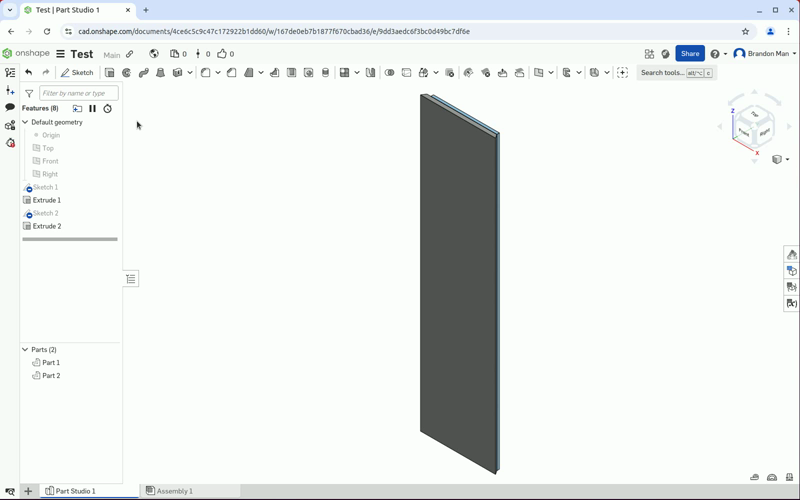
mouse_move(73, 189)
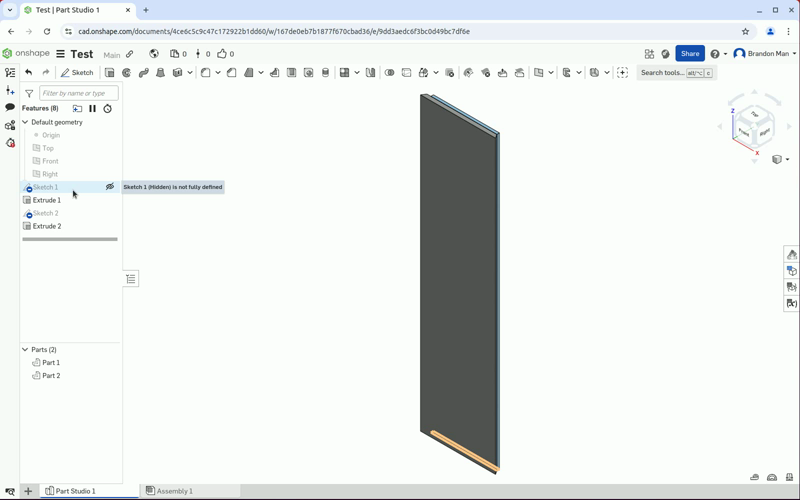
click(73, 189)